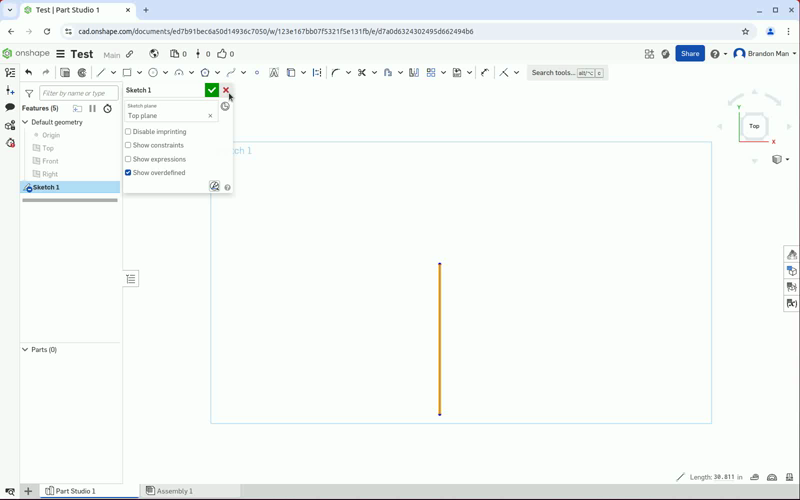
key(shift+h)
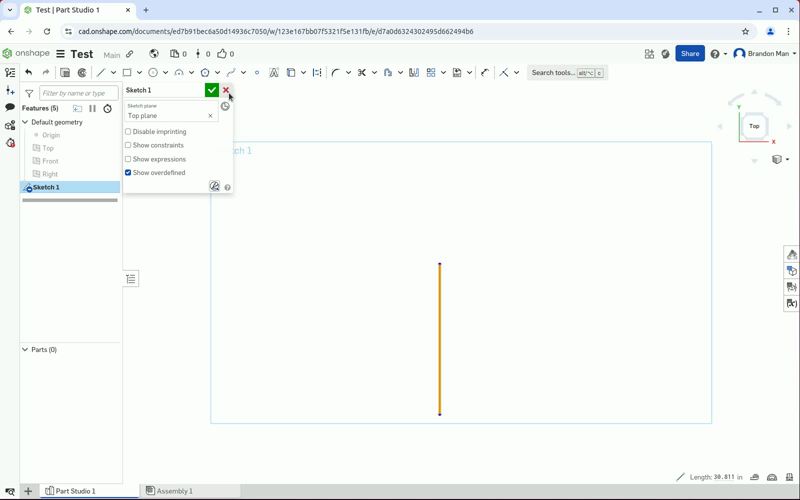
key(shift+s)
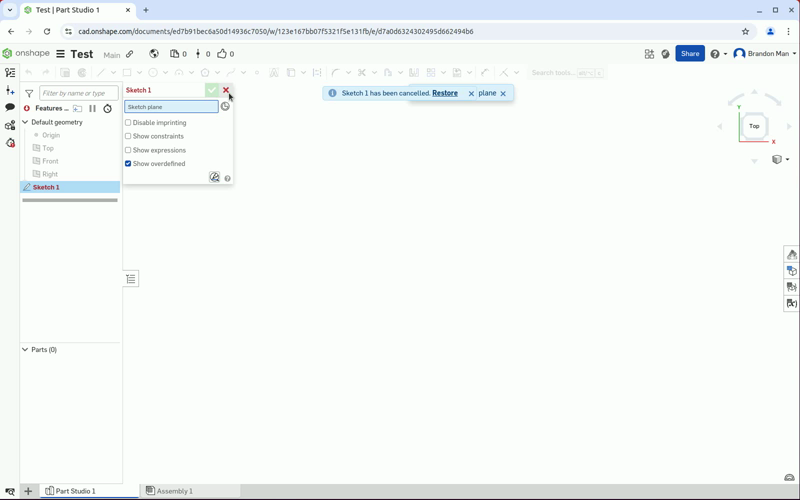
mouse_move(73, 150)
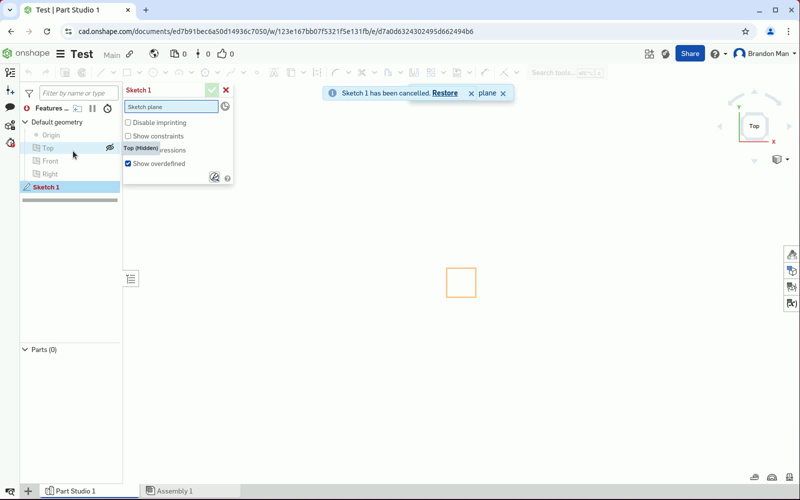
click(73, 150)
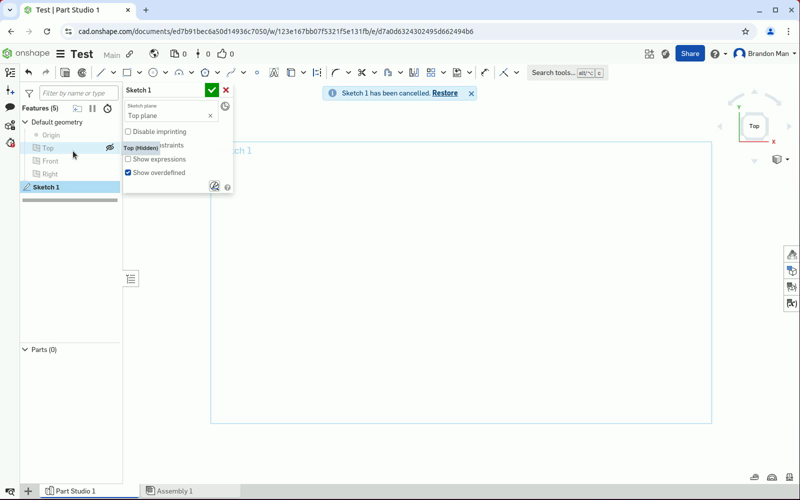
mouse_move(73, 352)
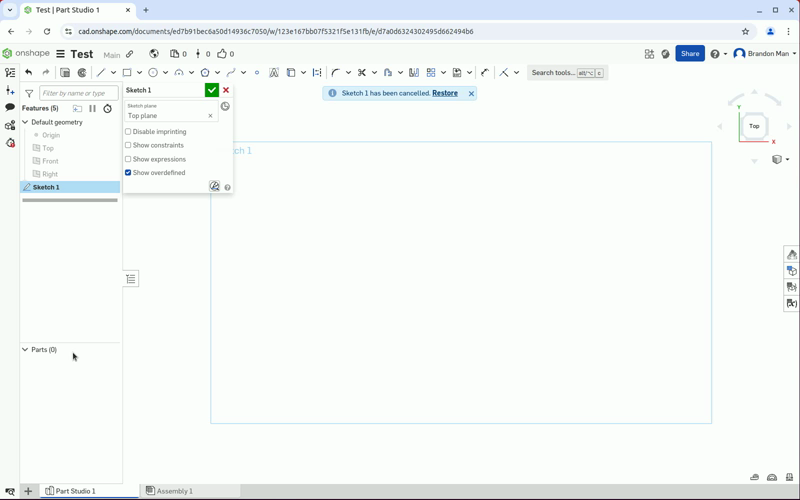
key(y)
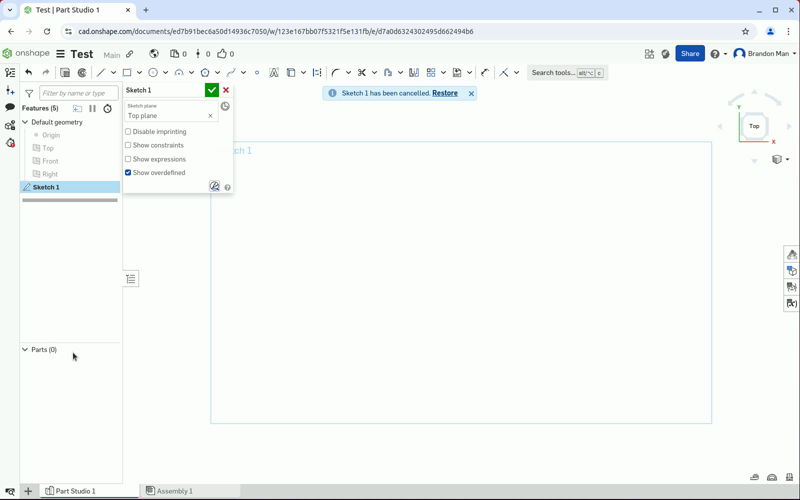
key(l)
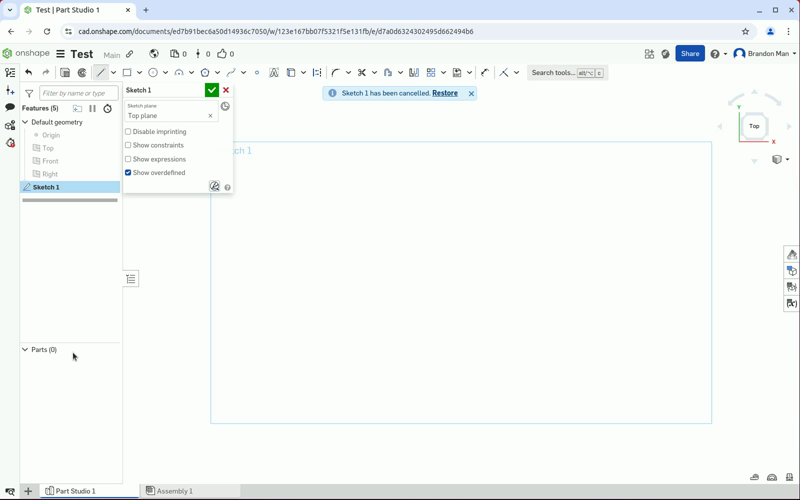
key_down(shift)
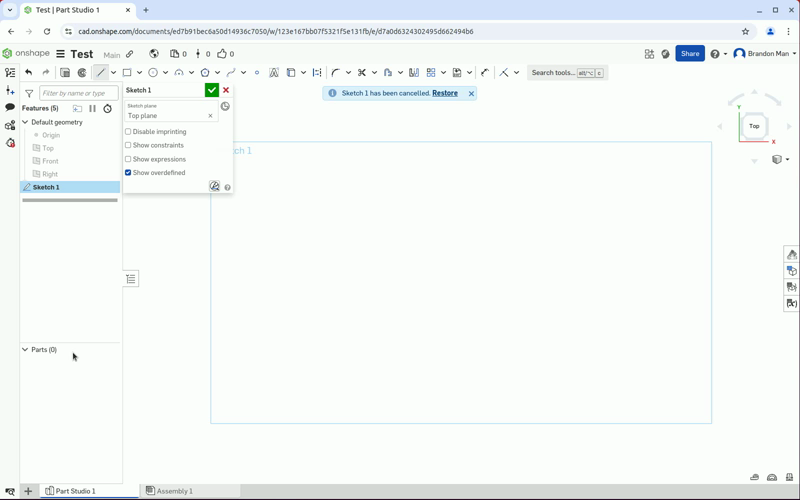
mouse_move(407, 232)
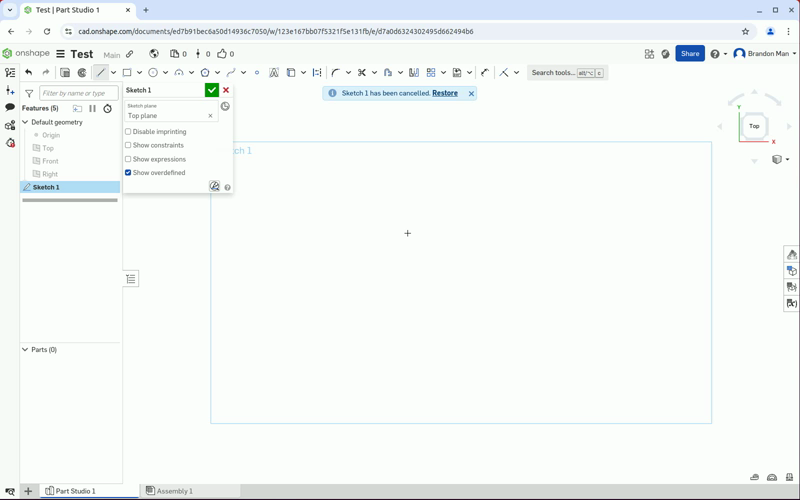
click(407, 232)
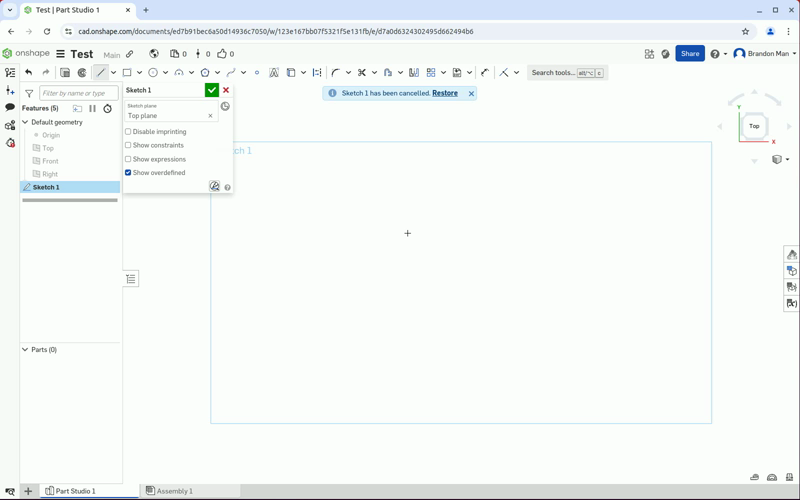
key_up(shift)
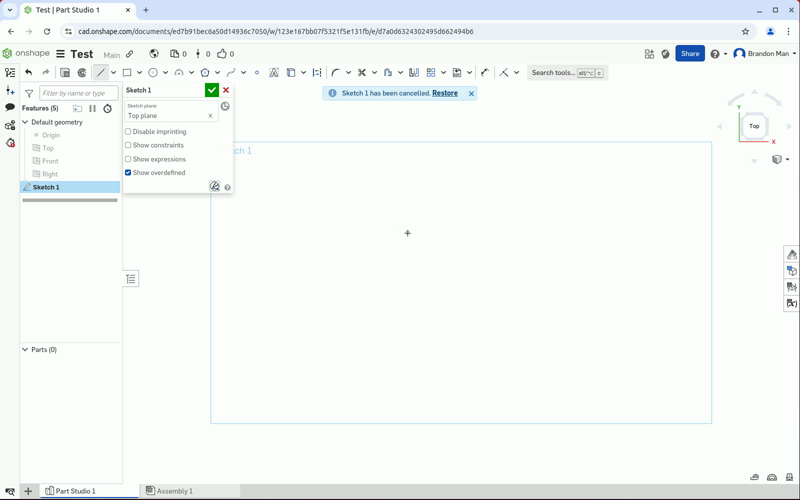
key_down(shift)
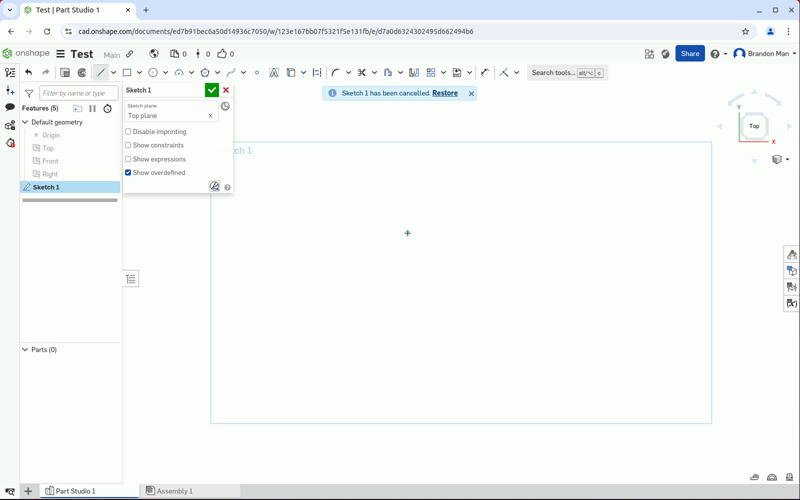
mouse_move(518, 232)
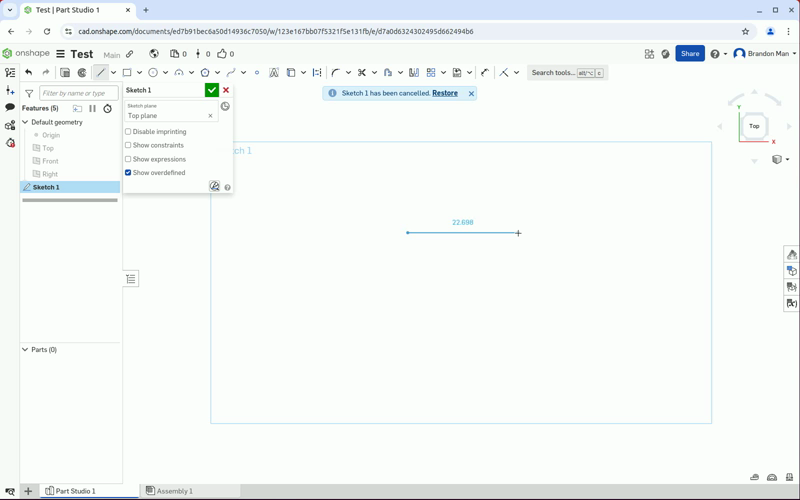
click(518, 232)
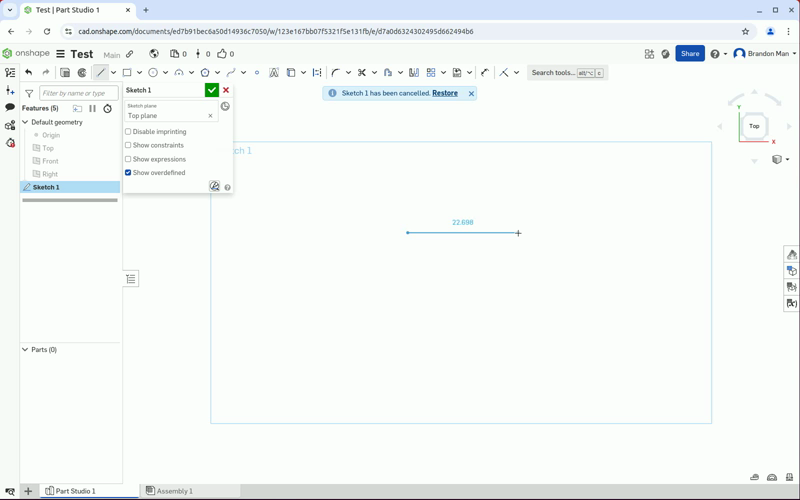
key_up(shift)
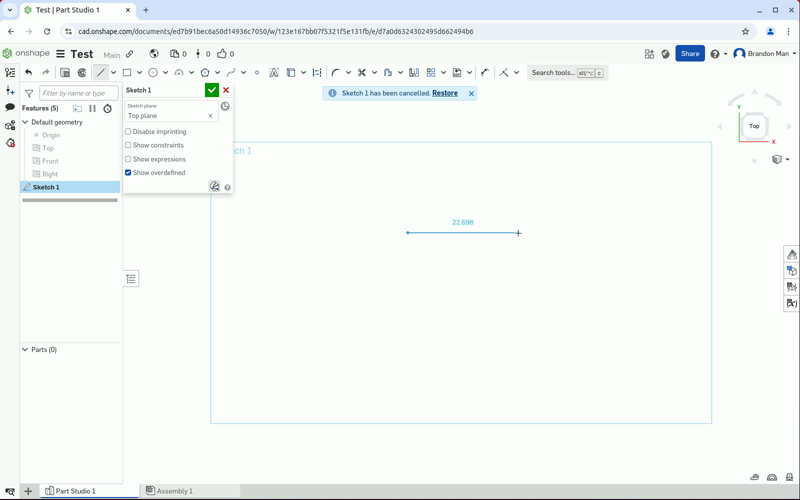
key_down(shift)
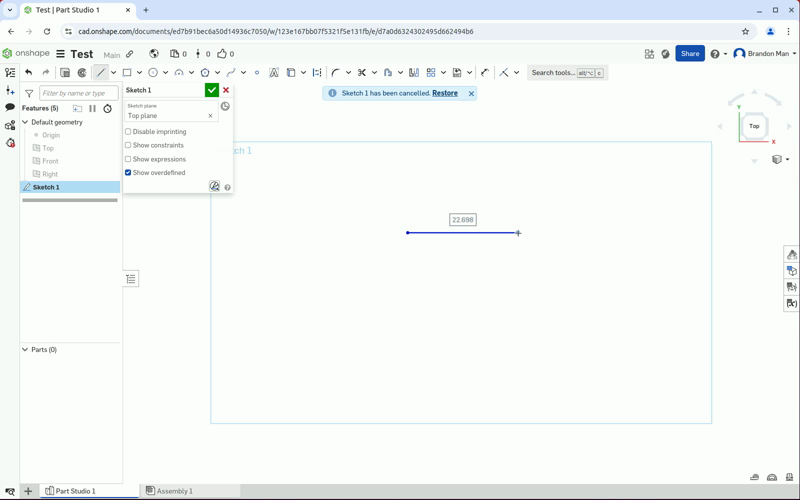
mouse_move(462, 177)
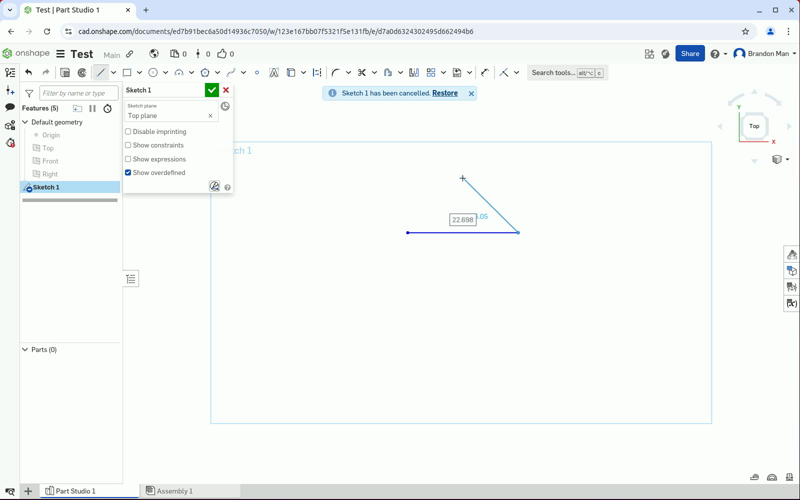
click(462, 177)
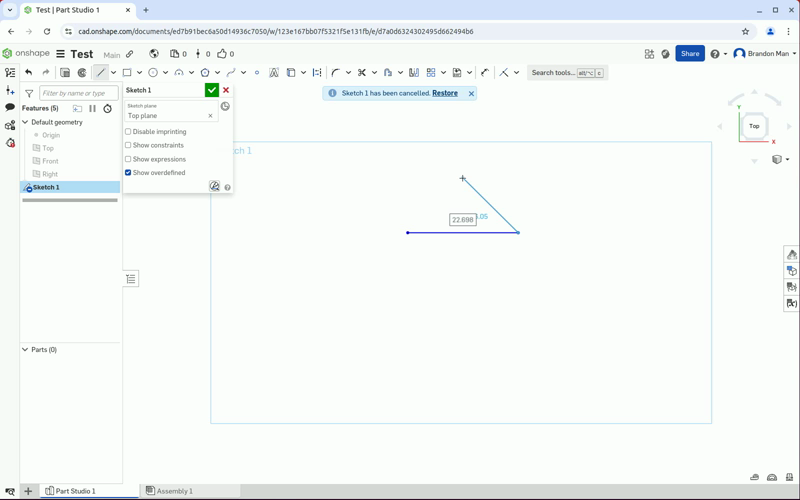
key_up(shift)
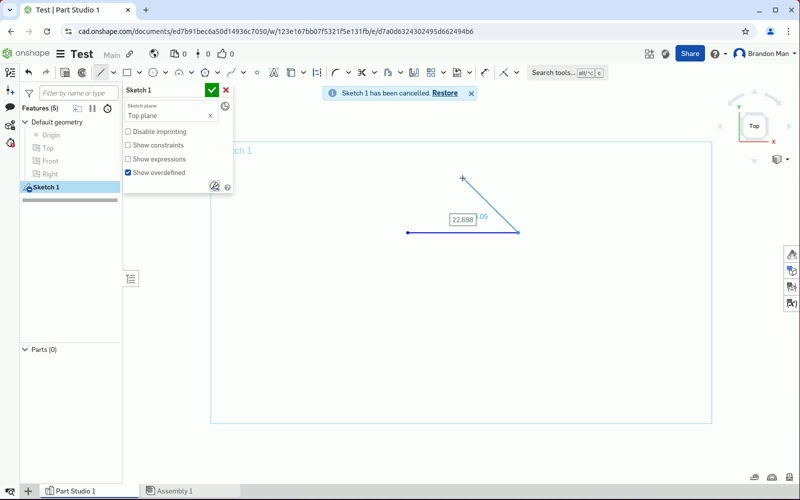
key_down(shift)
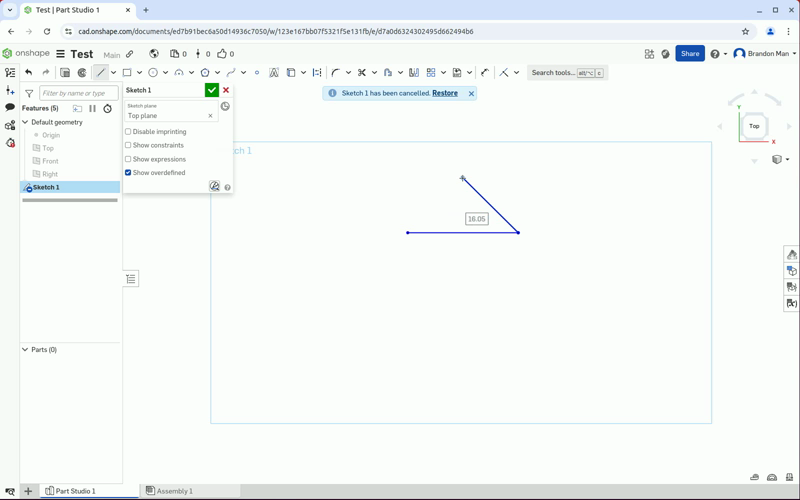
mouse_move(407, 232)
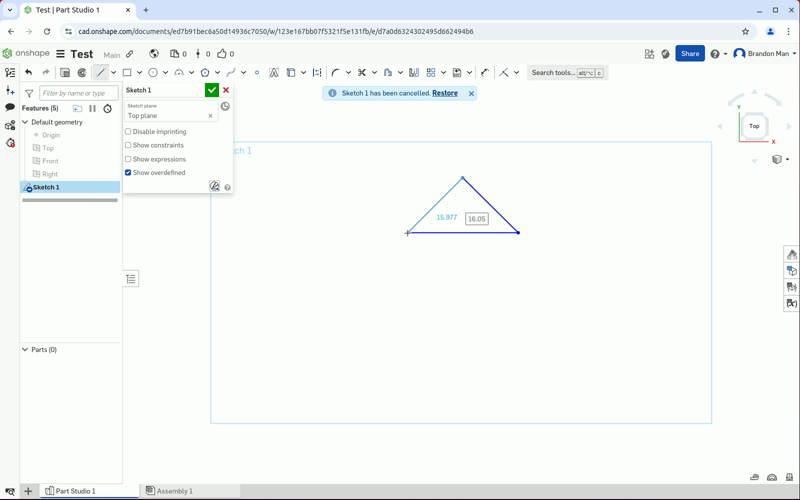
key_up(shift)
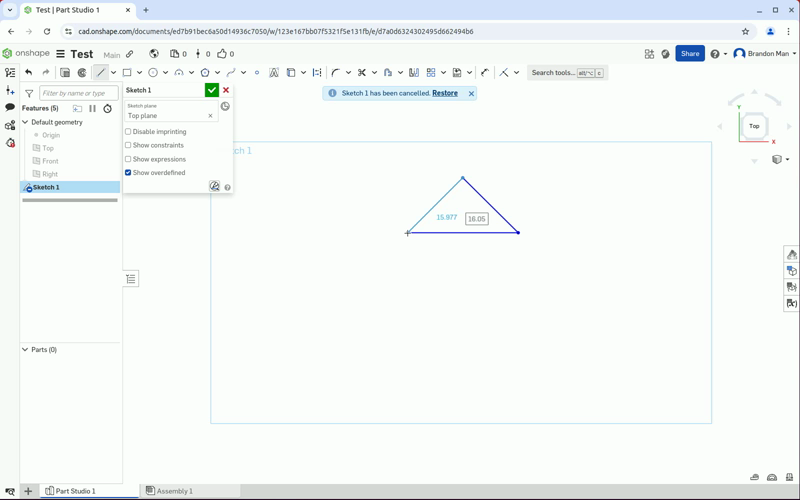
click(407, 232)
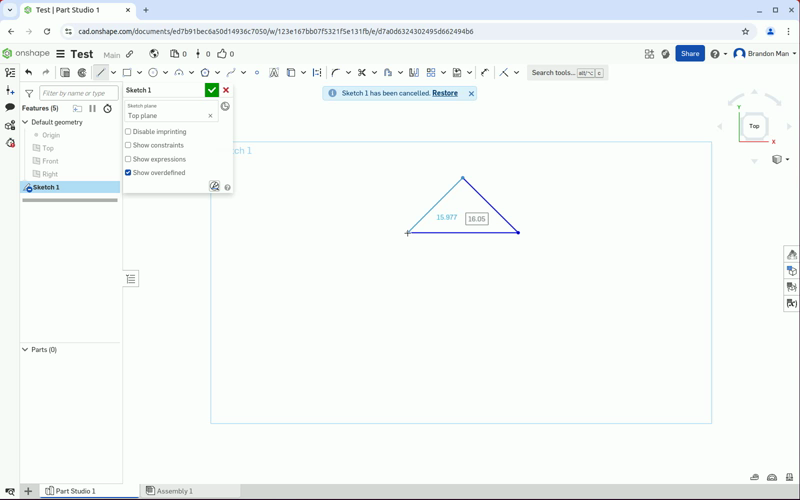
key(esc)
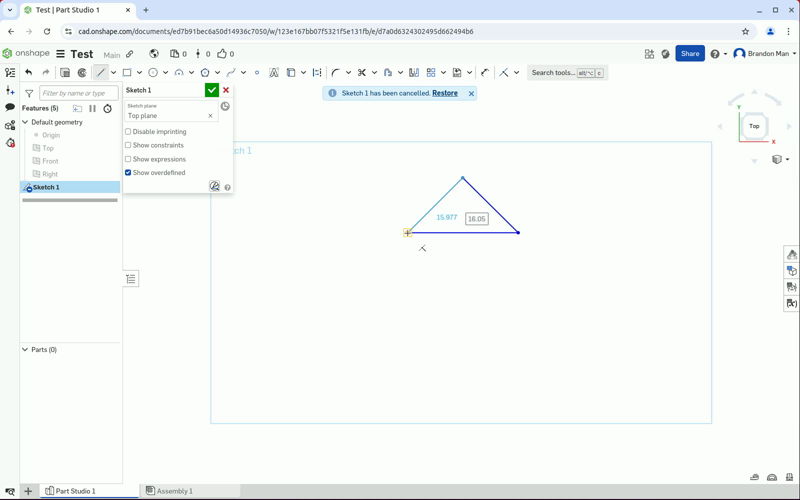
mouse_move(460, 224)
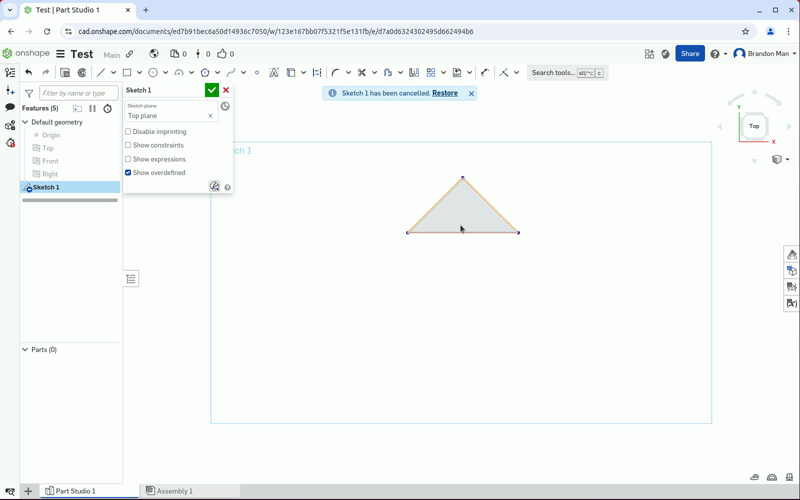
click(460, 224)
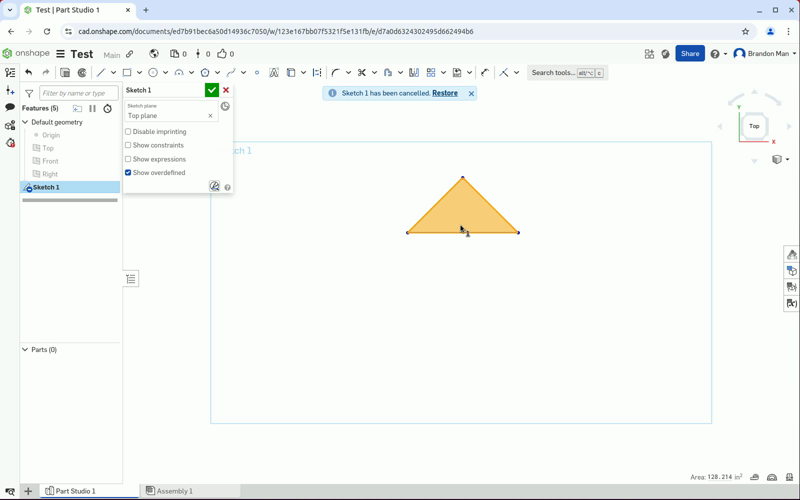
mouse_move(73, 352)
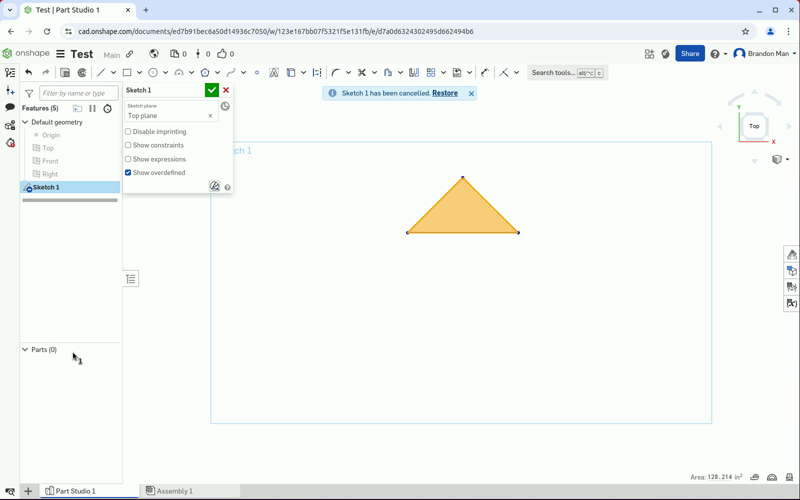
key(shift+y)
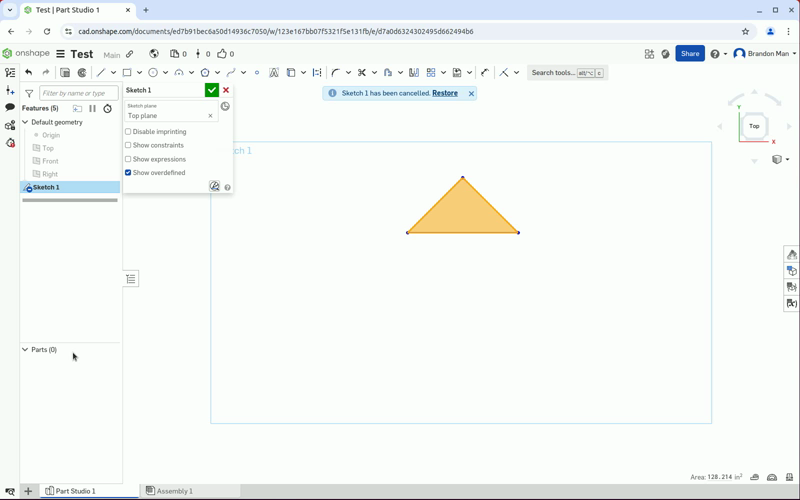
key(shift+e)
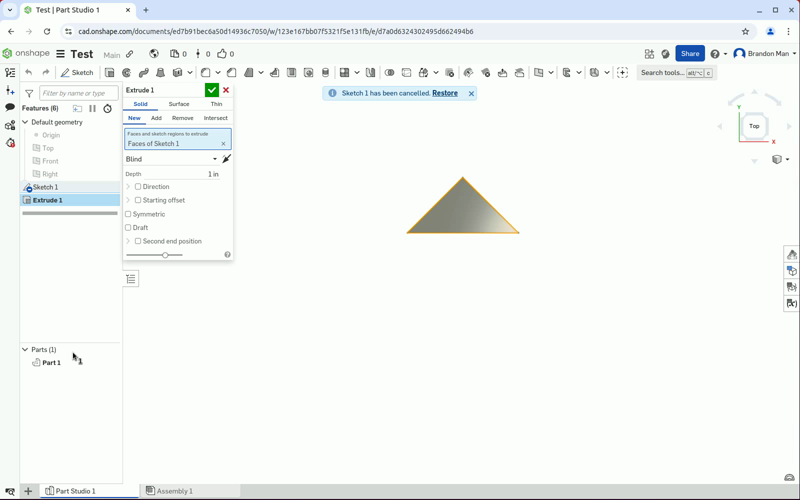
mouse_move(143, 106)
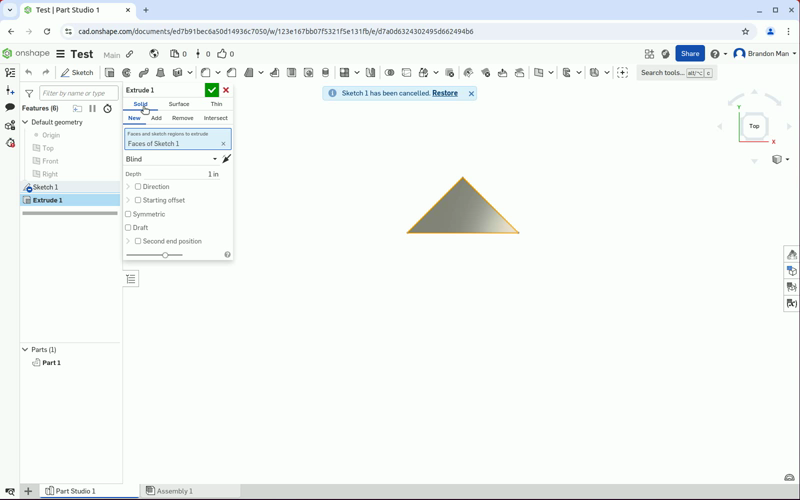
click(143, 106)
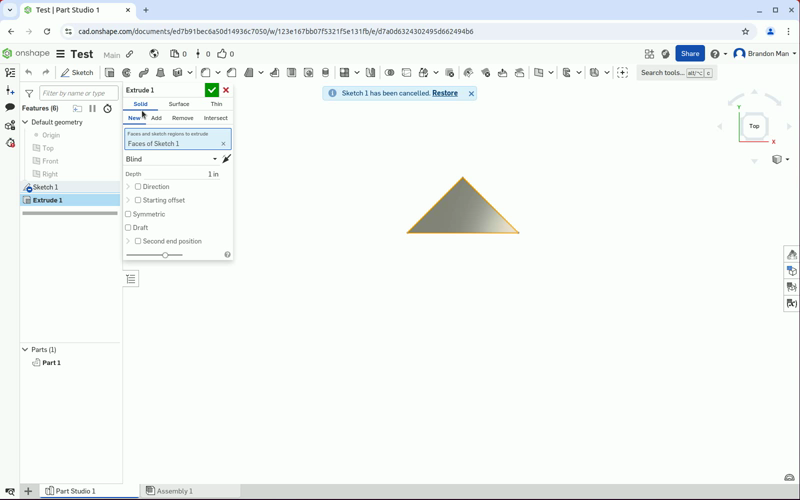
mouse_move(137, 120)
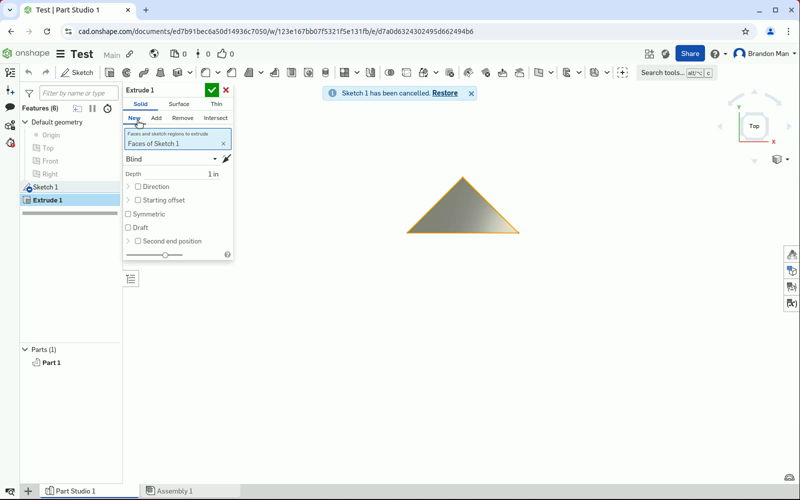
click(137, 120)
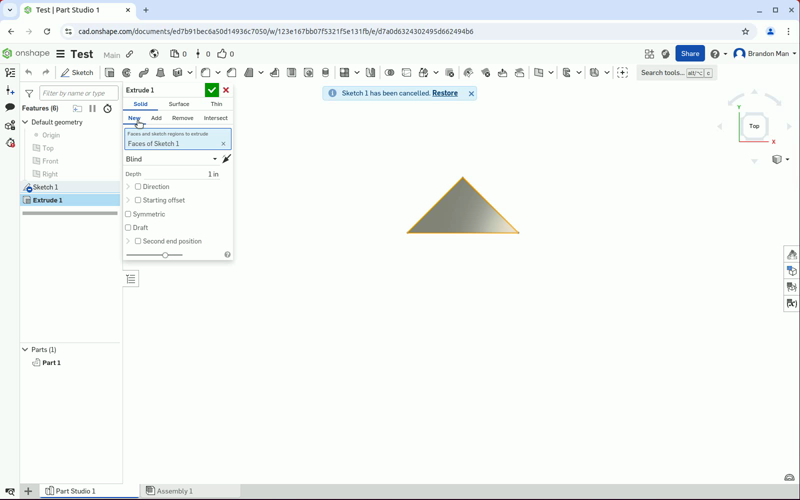
key(tab, 4)
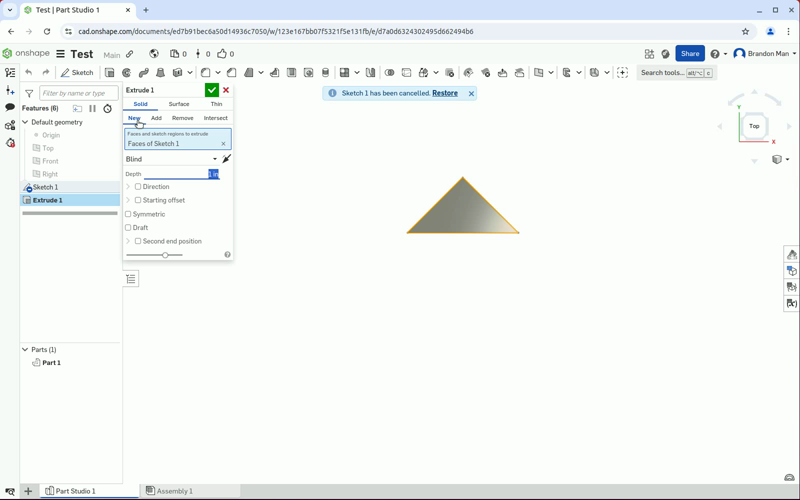
text(1.685)
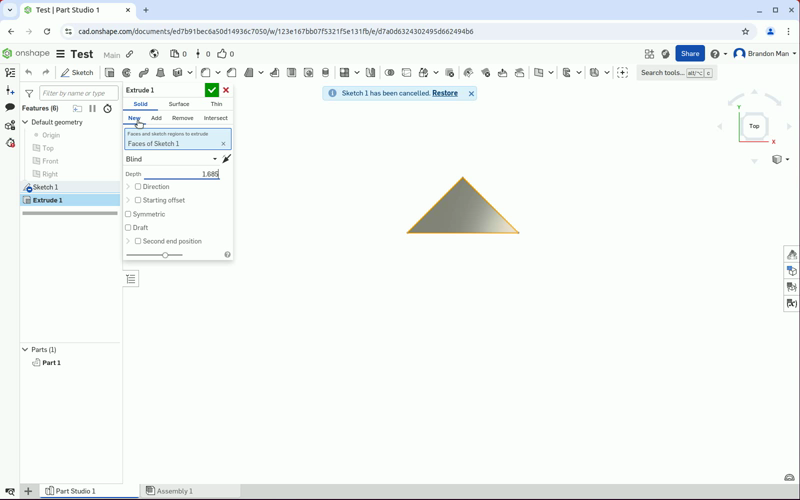
key(enter)
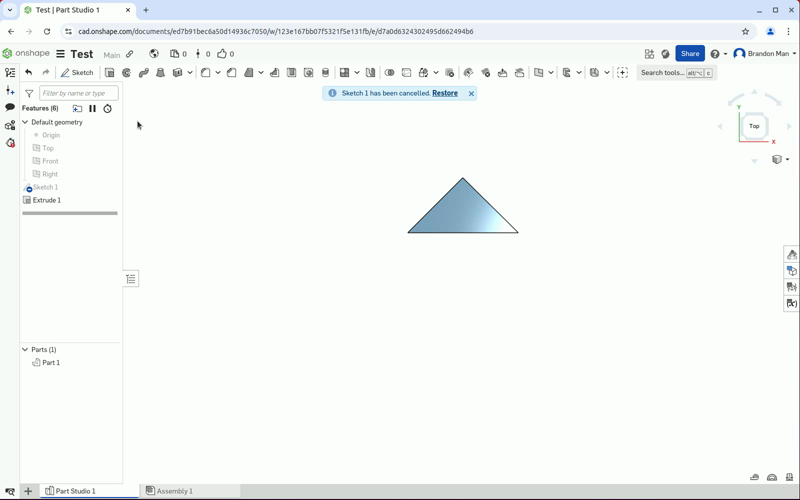
key(shift+h)
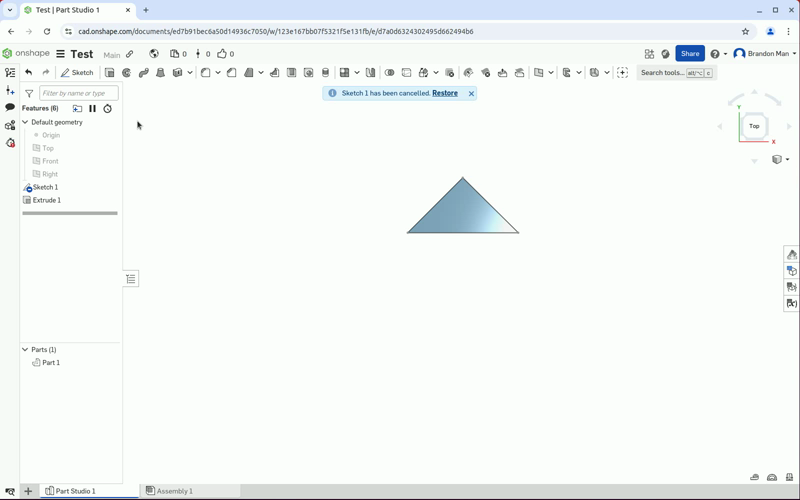
key(shift+h)
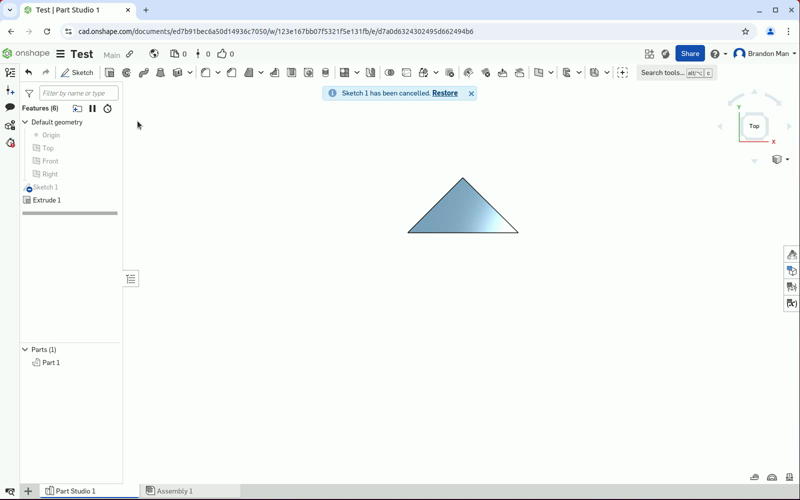
mouse_move(73, 189)
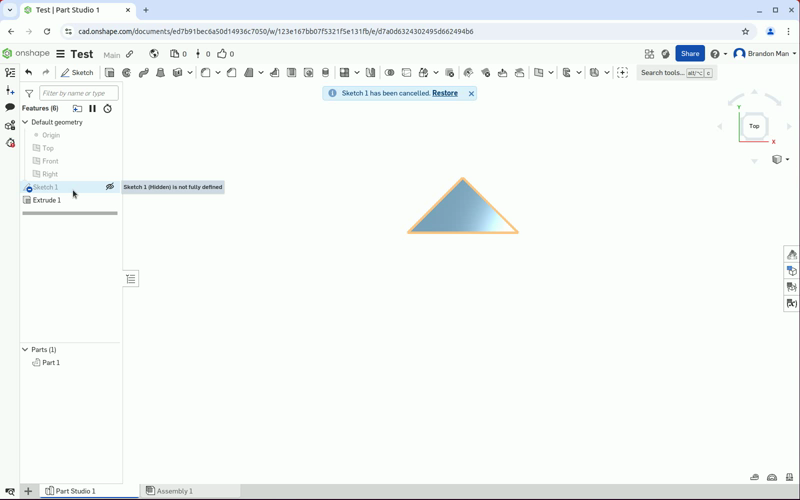
click(73, 189)
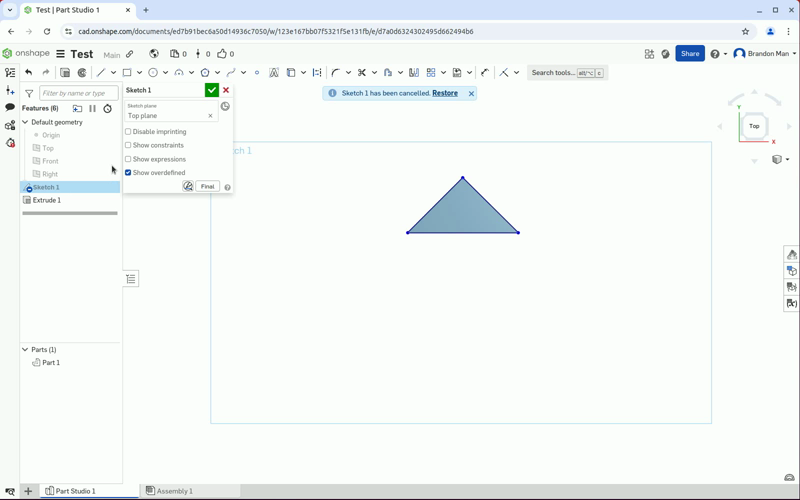
mouse_move(229, 92)
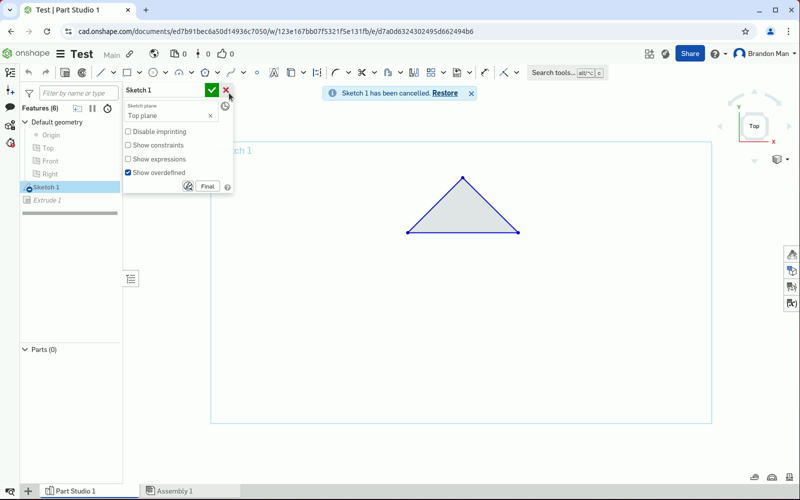
click(229, 92)
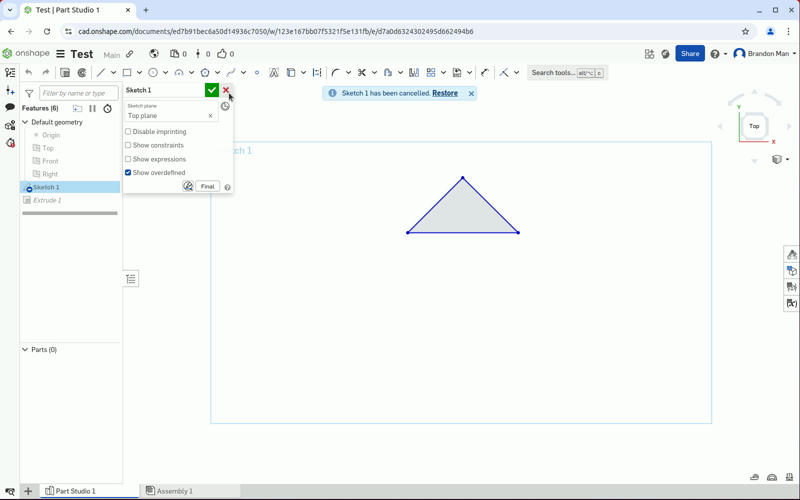
key(shift+s)
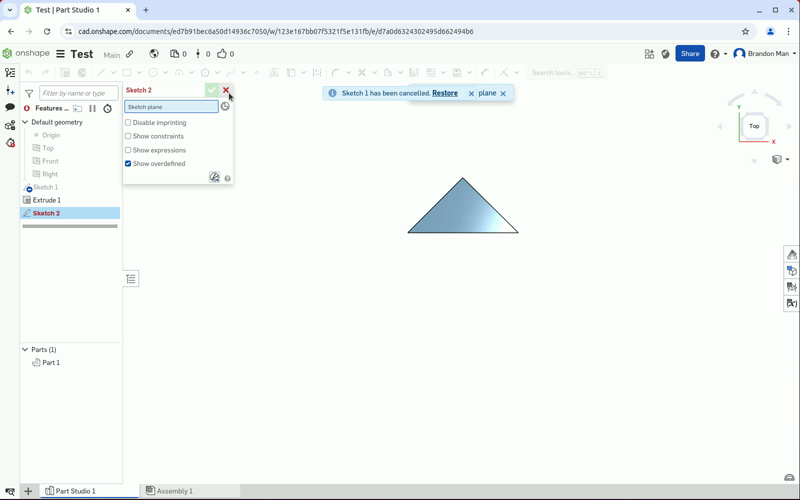
mouse_move(73, 150)
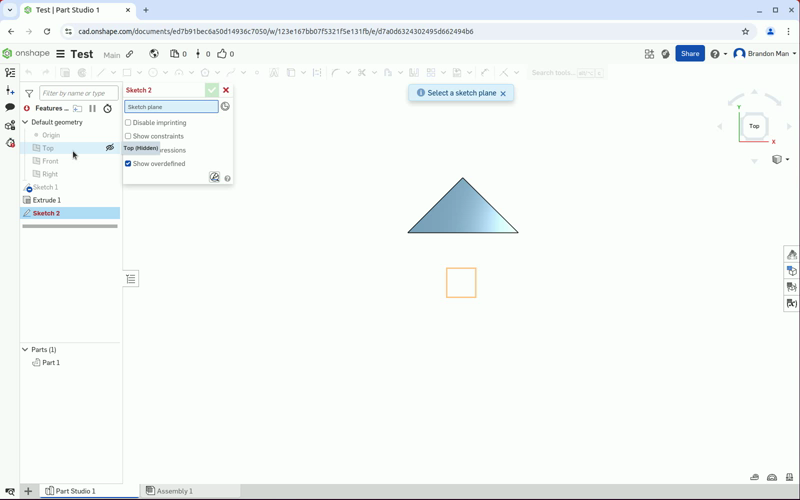
click(73, 150)
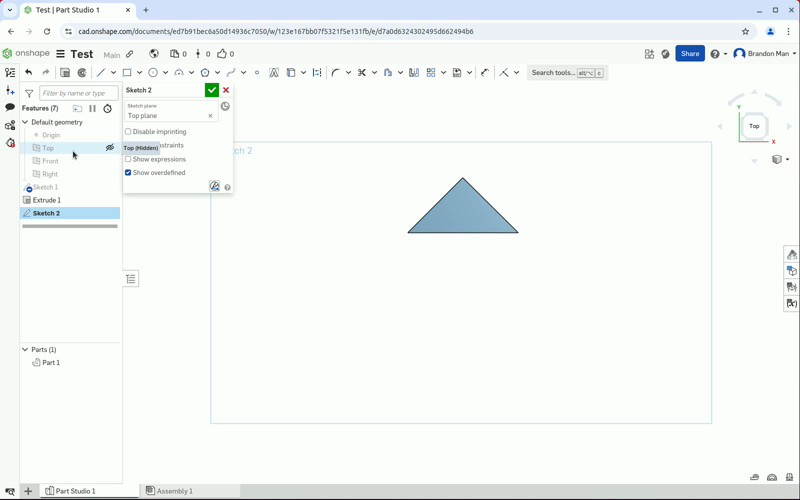
mouse_move(73, 352)
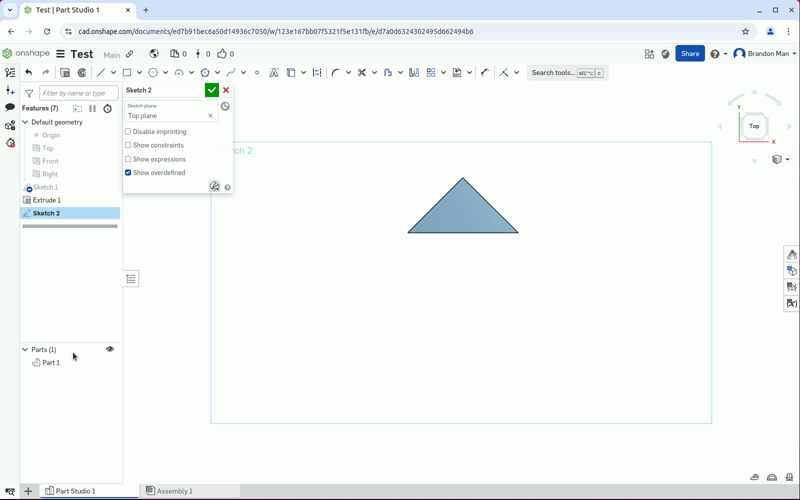
key(y)
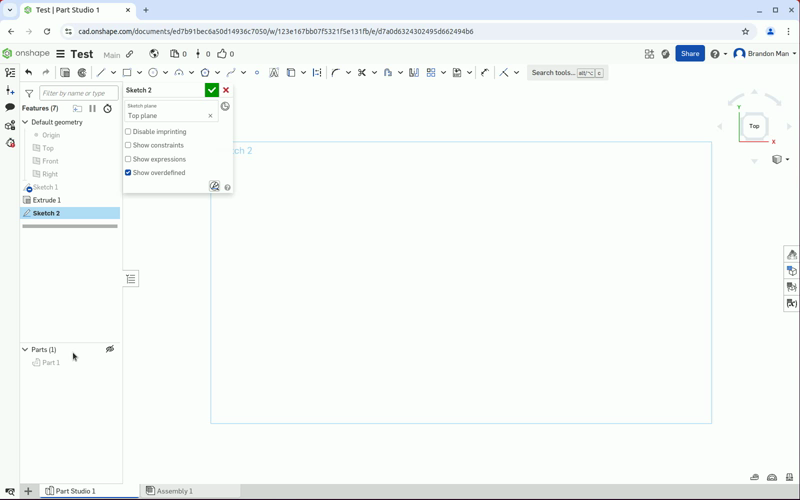
key(l)
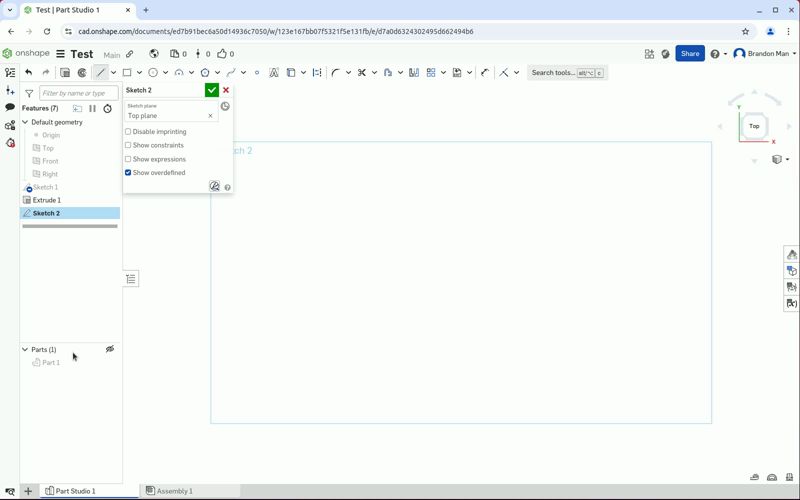
key_down(shift)
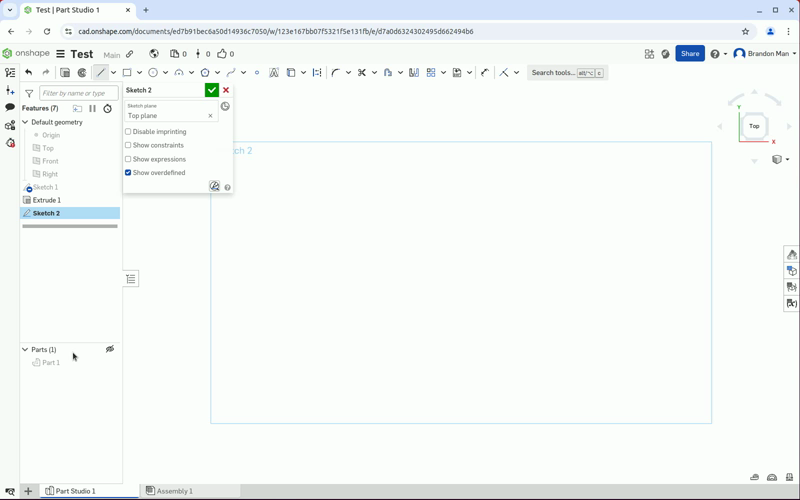
mouse_move(407, 232)
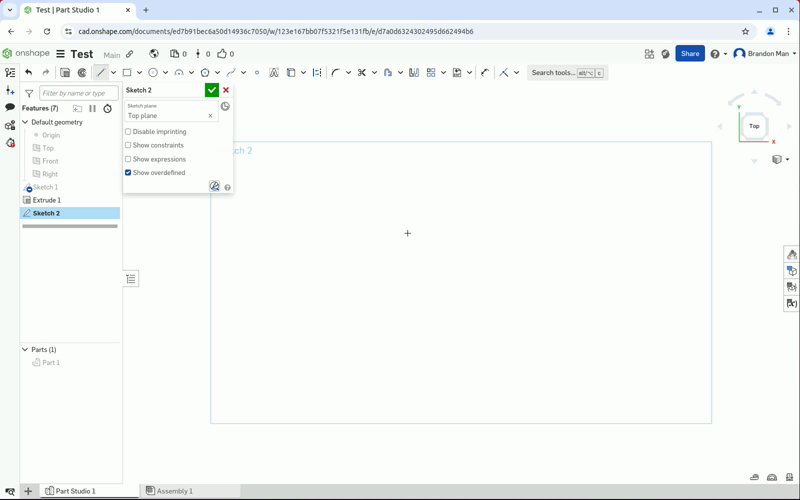
click(407, 232)
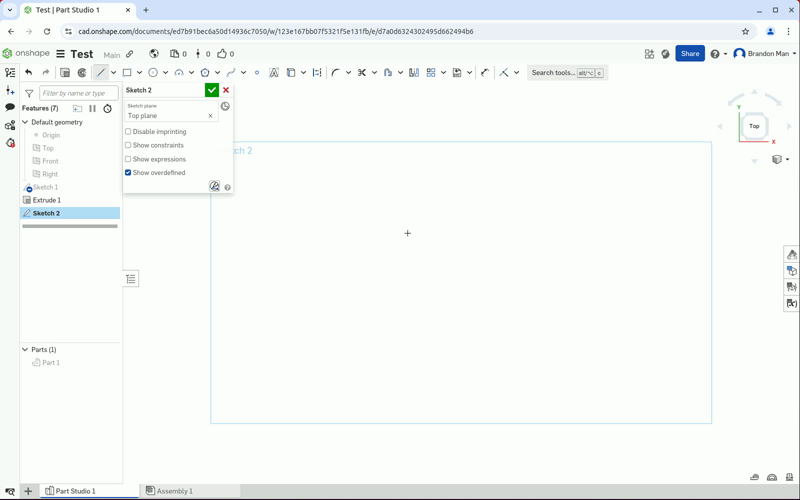
key_up(shift)
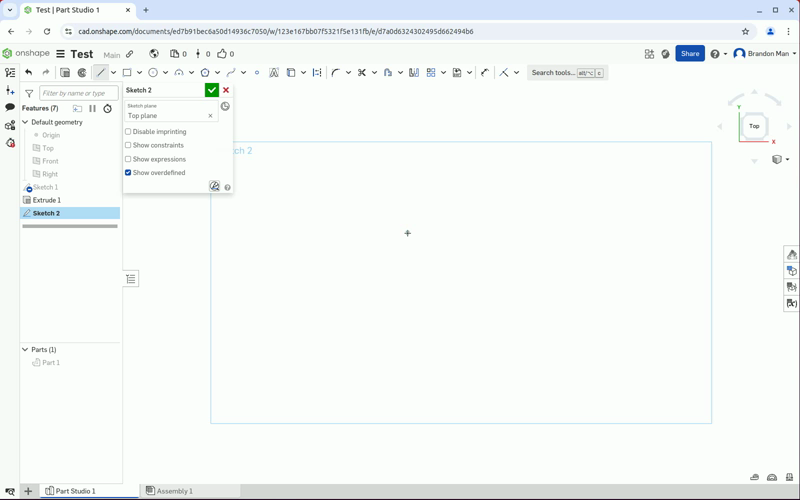
key_down(shift)
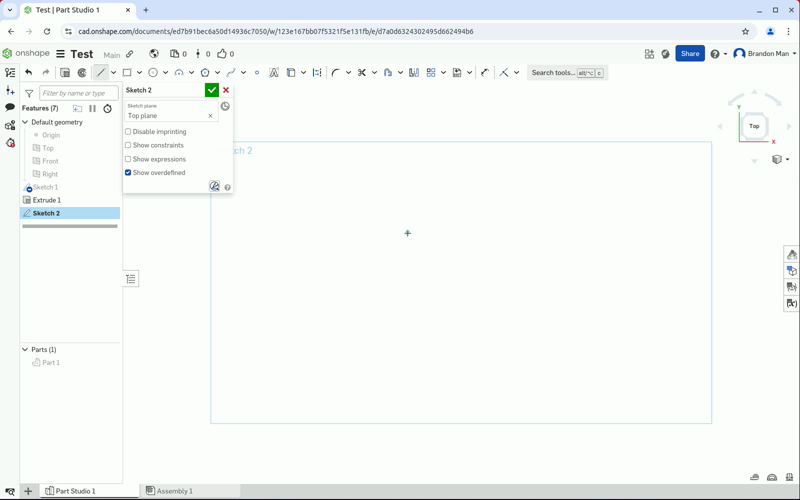
mouse_move(518, 232)
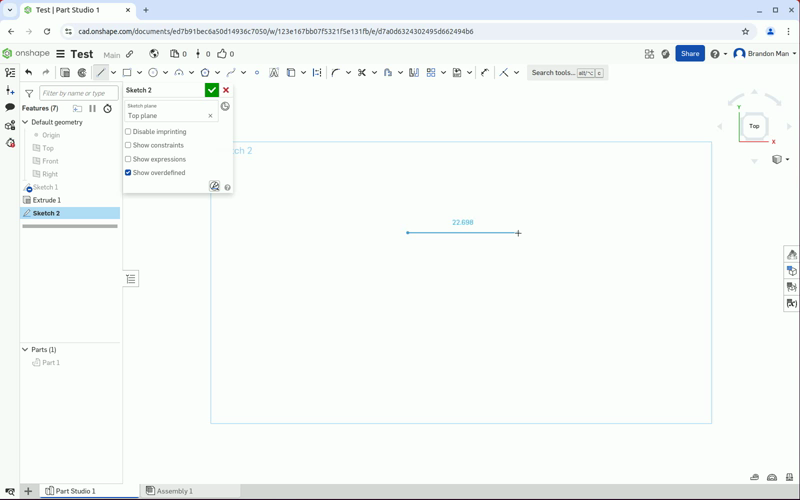
click(518, 232)
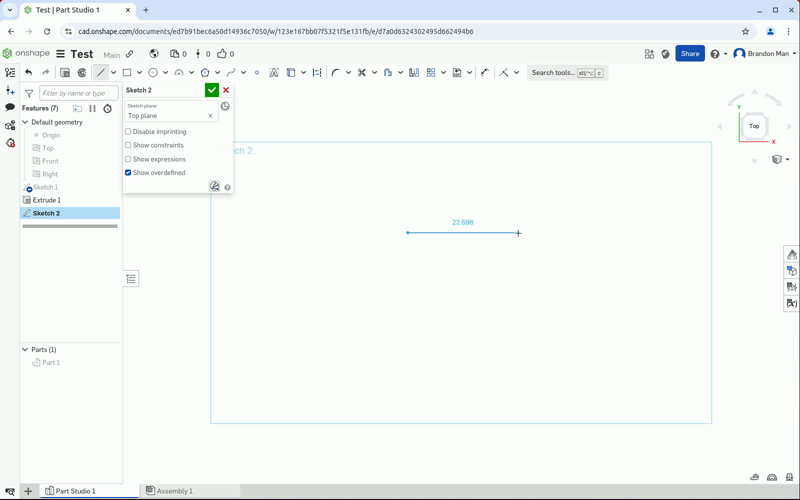
key_up(shift)
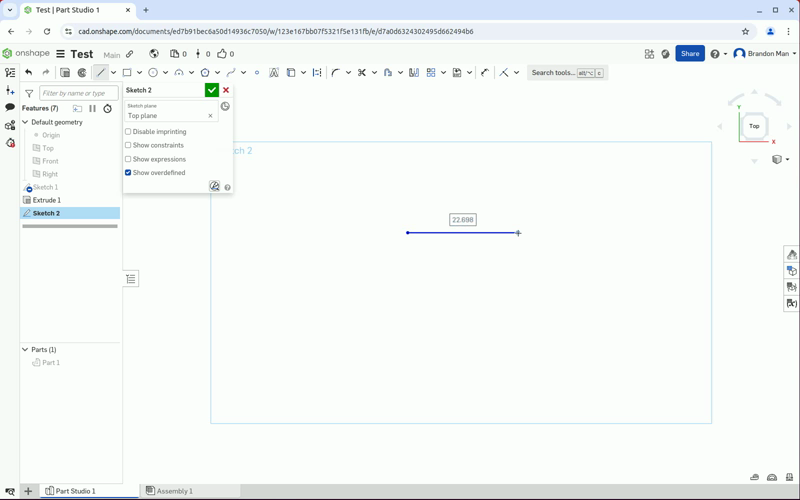
key_down(shift)
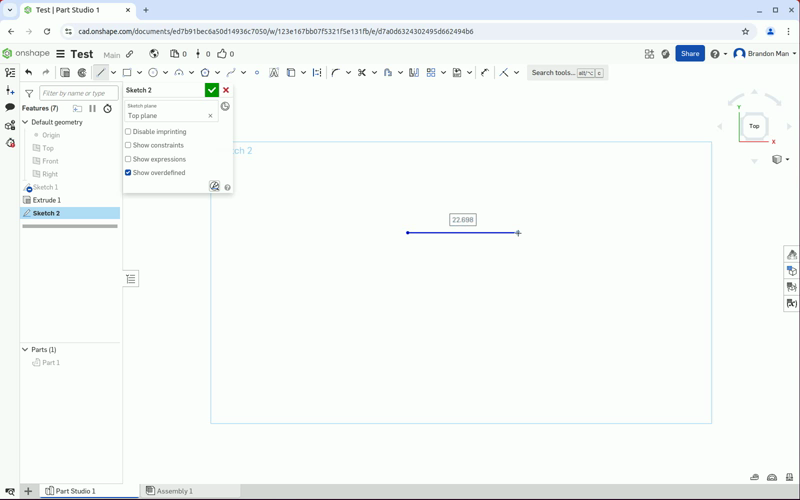
mouse_move(462, 177)
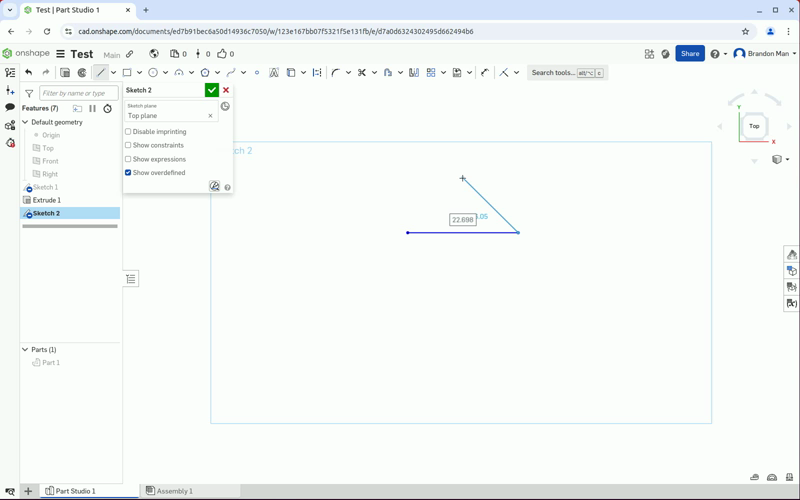
click(462, 177)
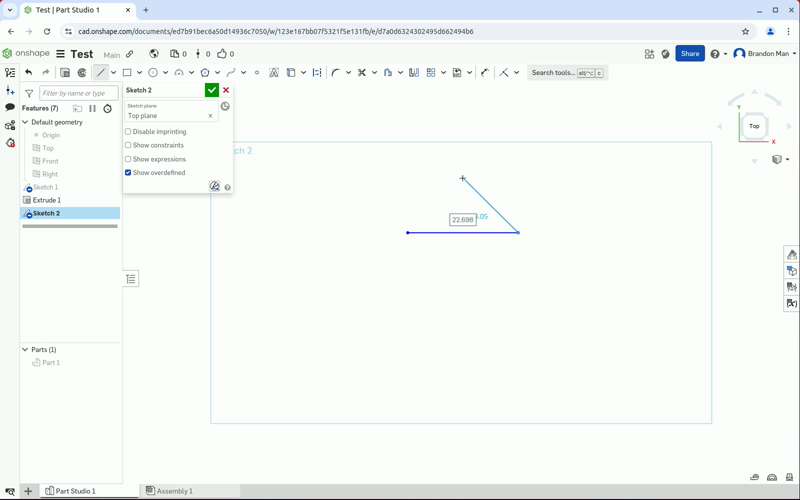
key_up(shift)
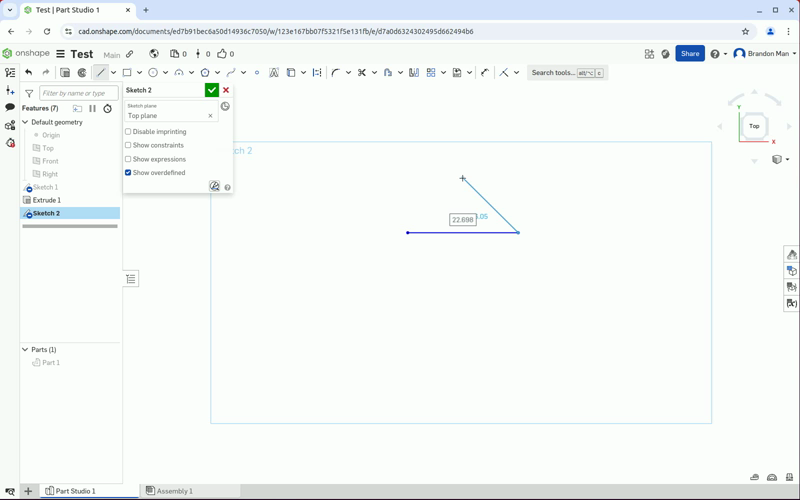
key_down(shift)
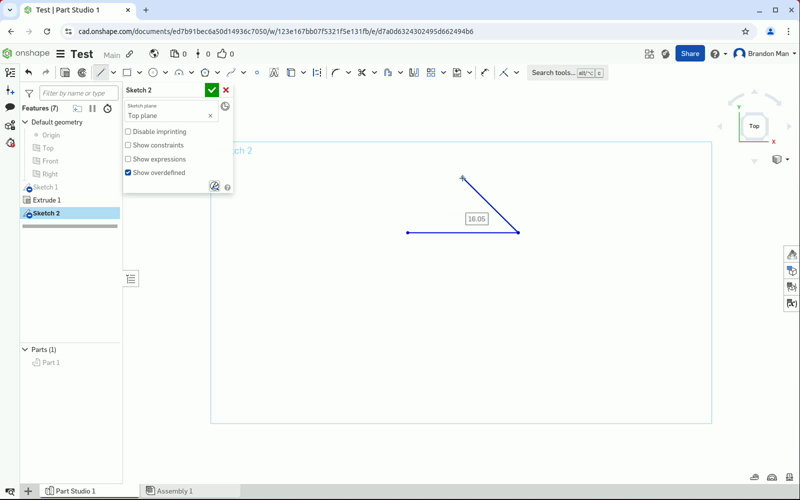
mouse_move(407, 232)
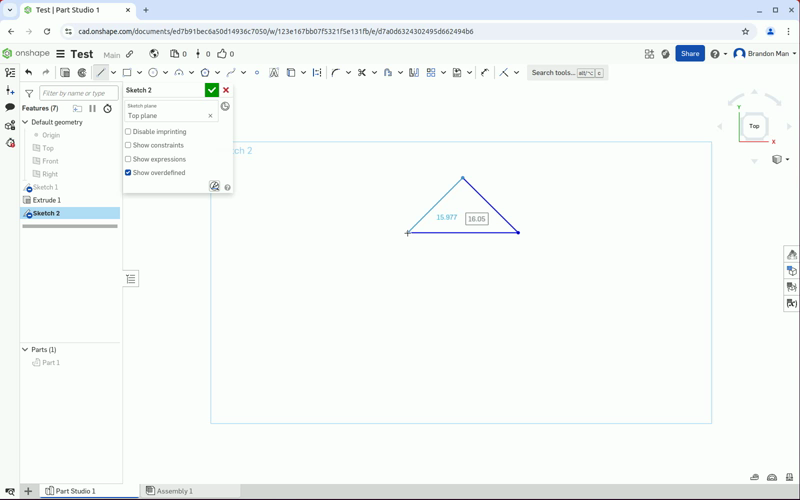
key_up(shift)
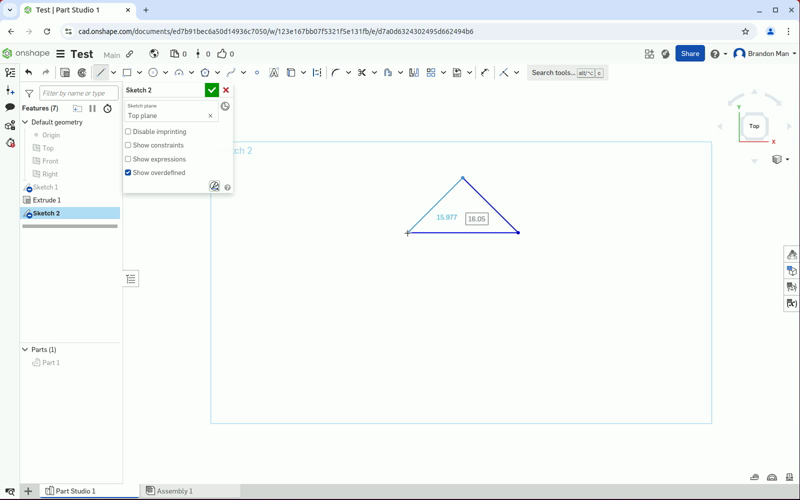
click(407, 232)
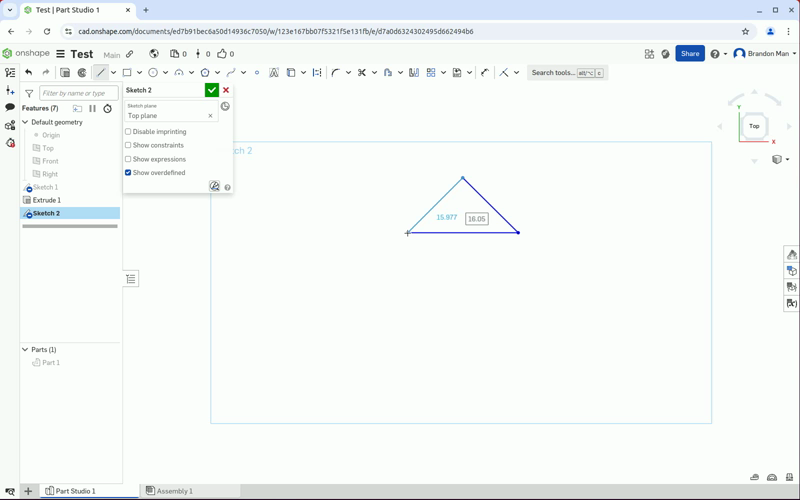
key(esc)
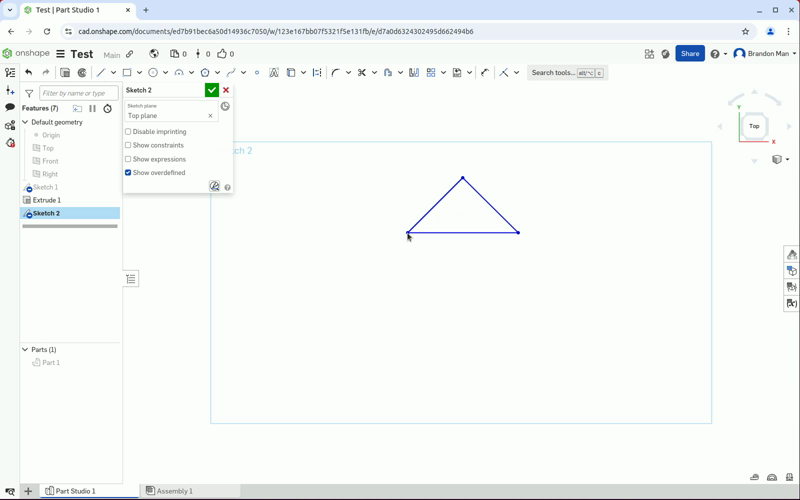
mouse_move(461, 209)
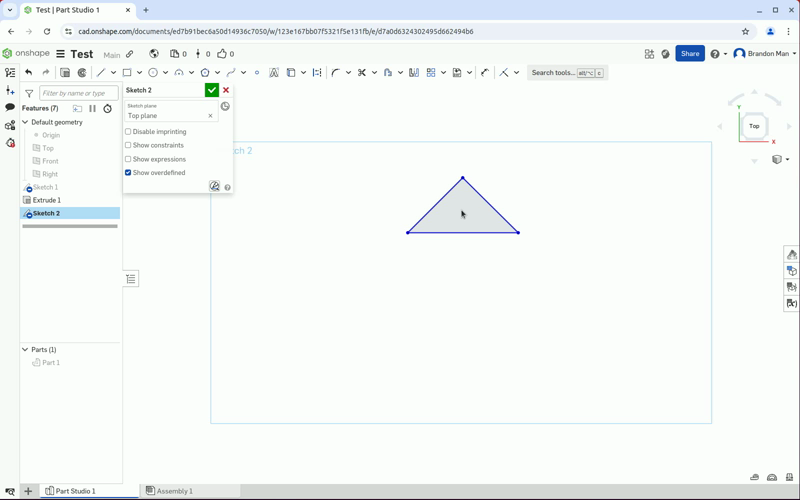
click(461, 209)
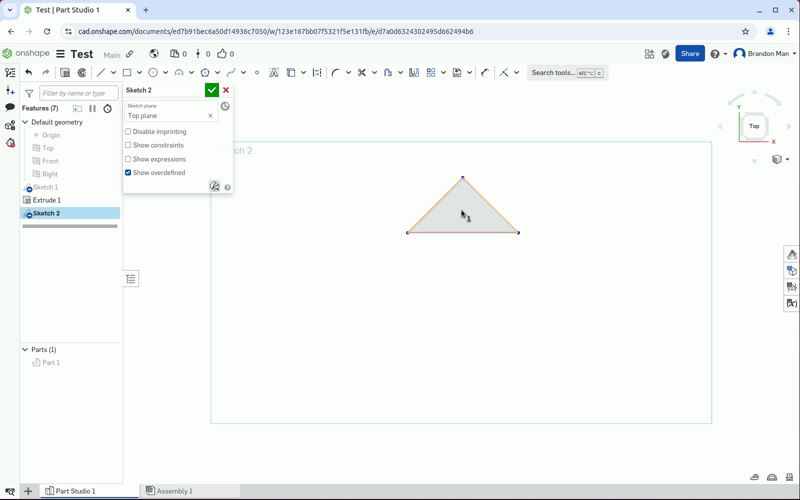
mouse_move(73, 352)
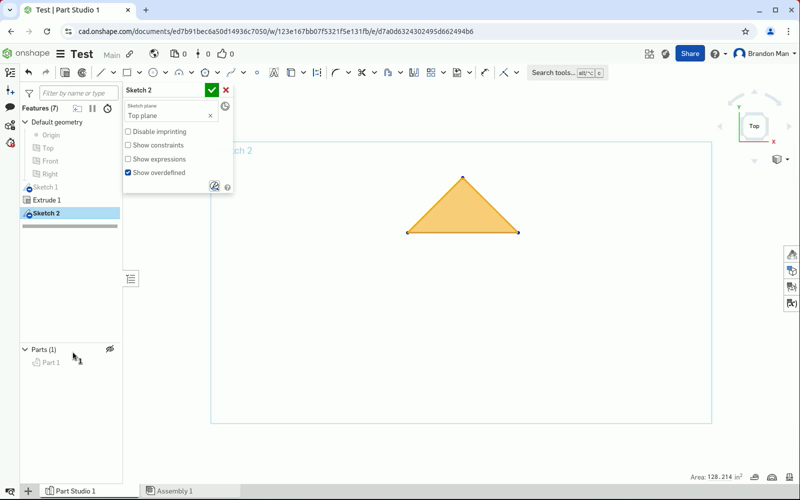
key(shift+y)
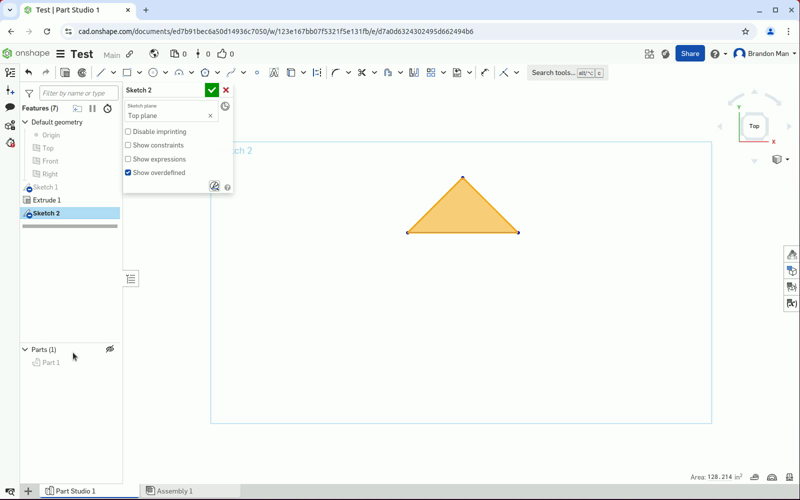
key(shift+e)
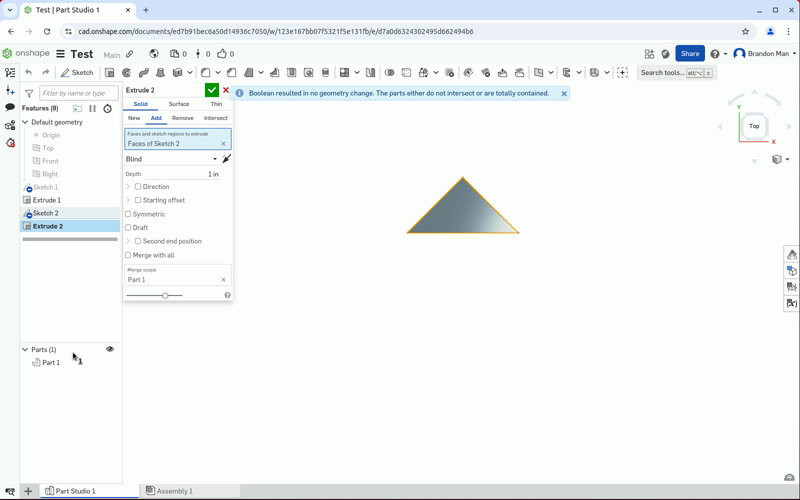
mouse_move(143, 106)
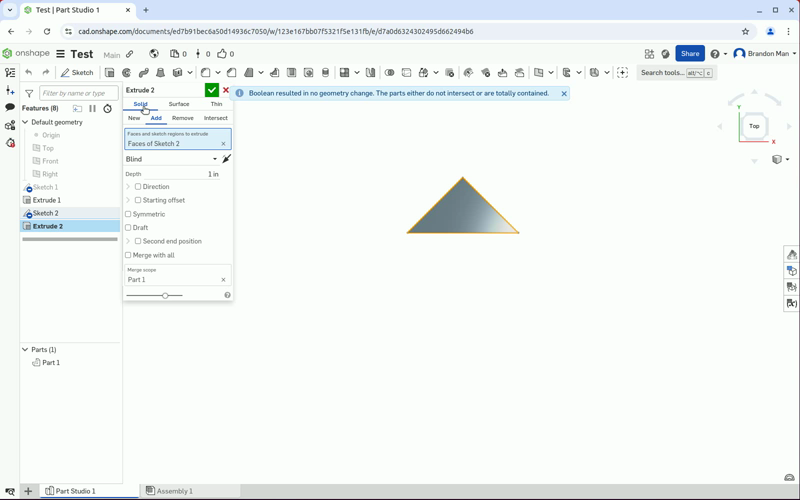
click(143, 106)
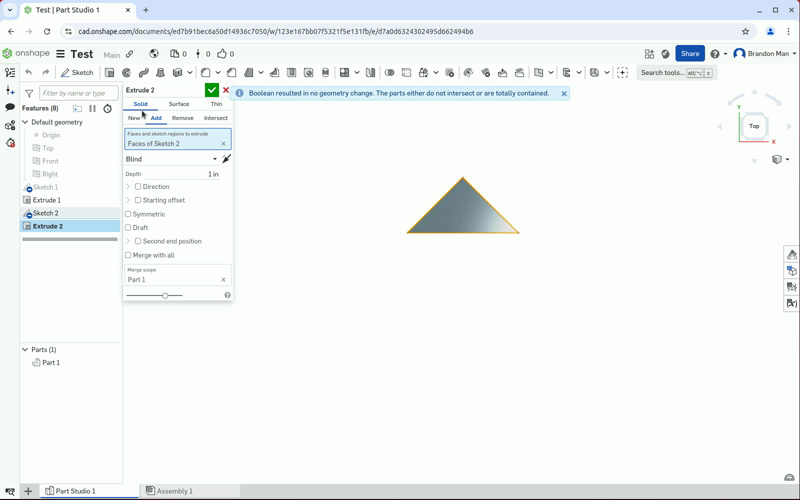
mouse_move(137, 120)
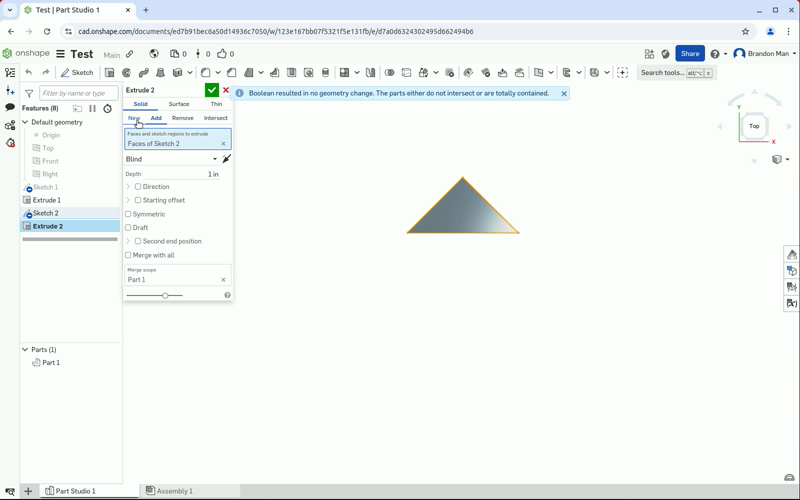
click(137, 120)
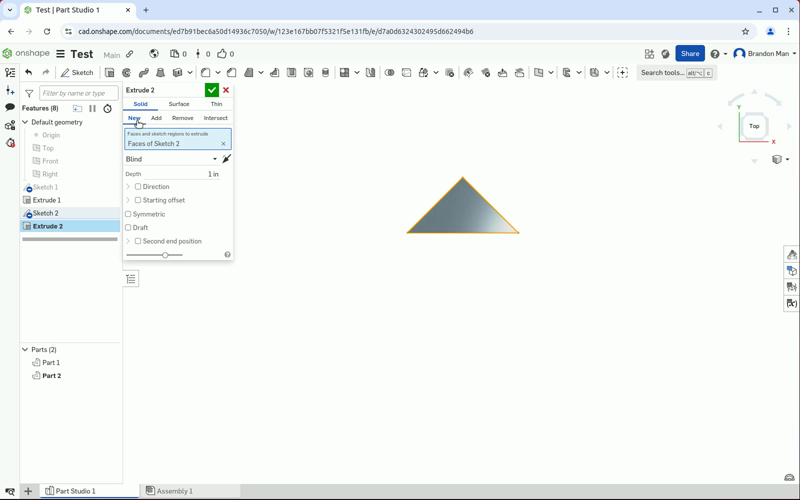
key(tab, 4)
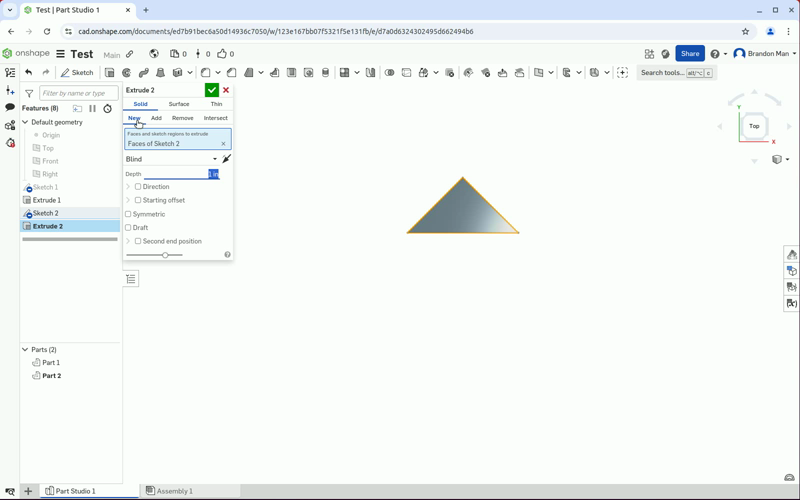
text(0.963)
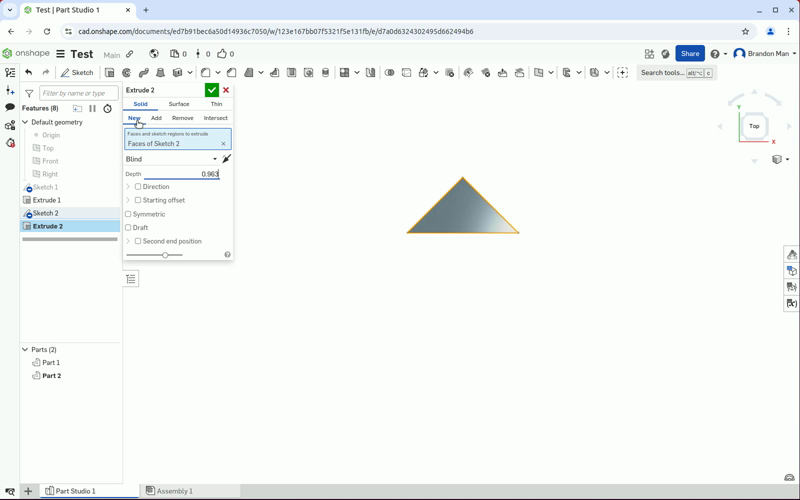
key(enter)
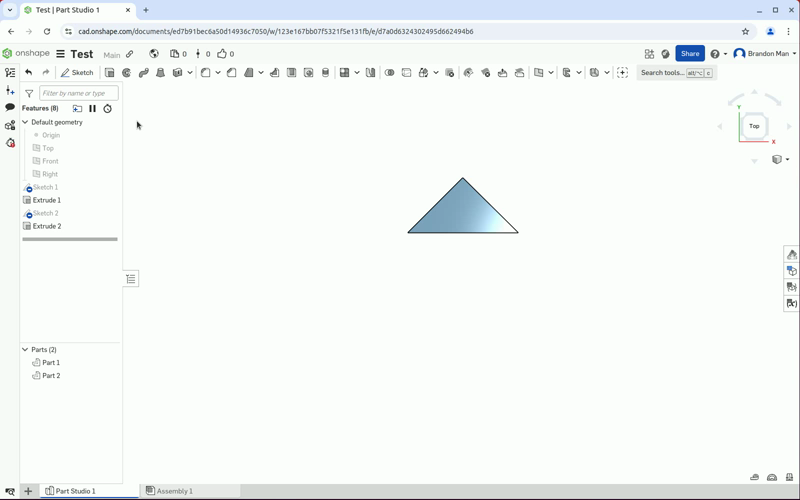
key(shift+h)
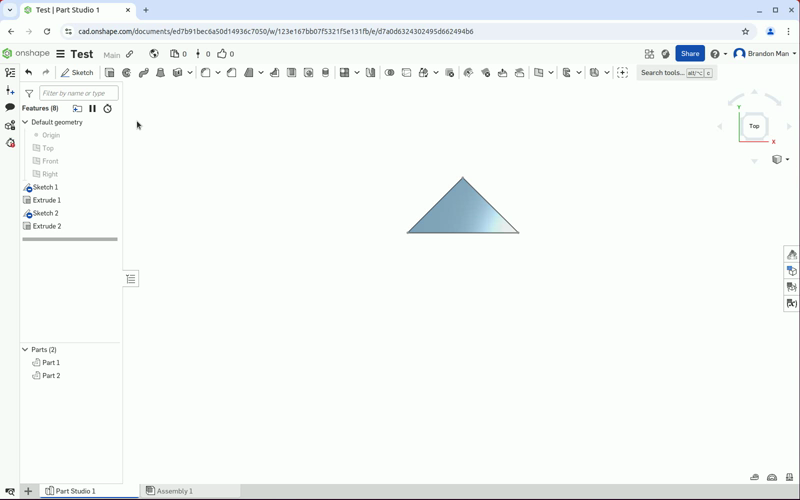
key(shift+h)
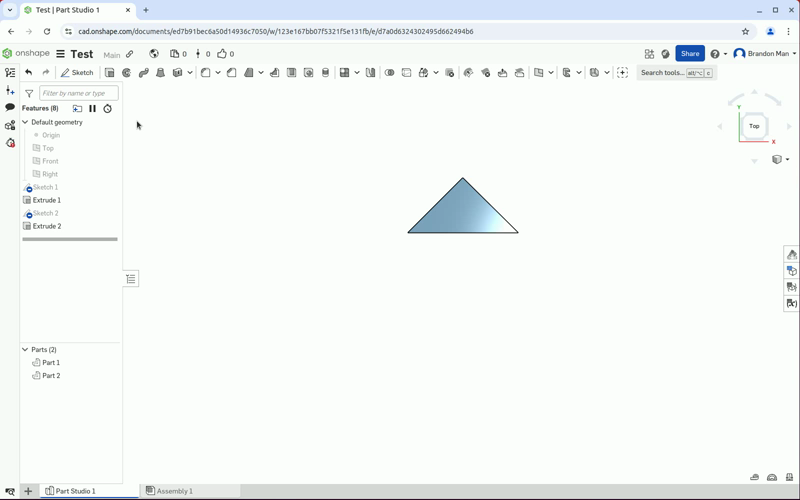
mouse_move(73, 189)
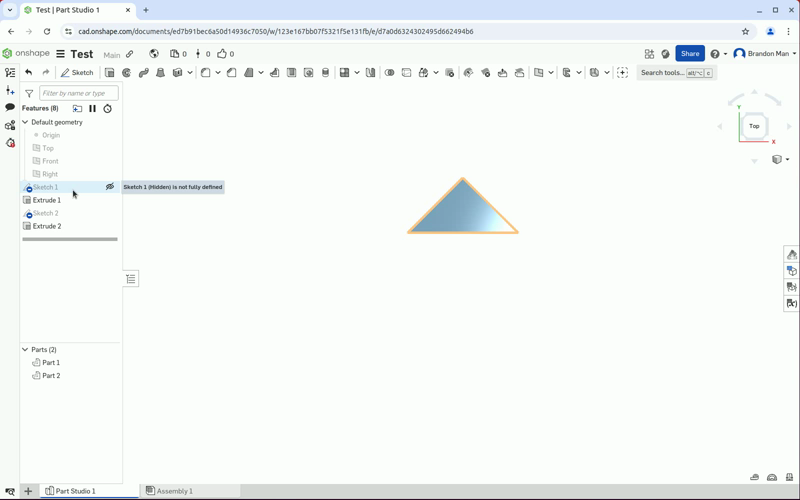
click(73, 189)
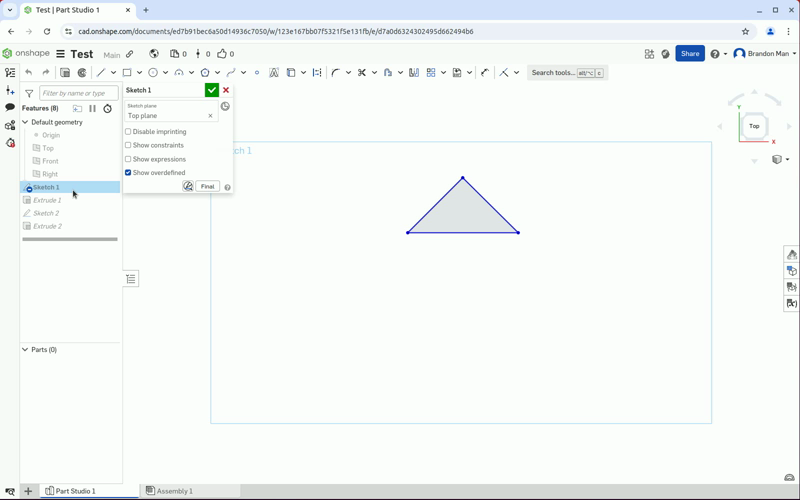
mouse_move(229, 92)
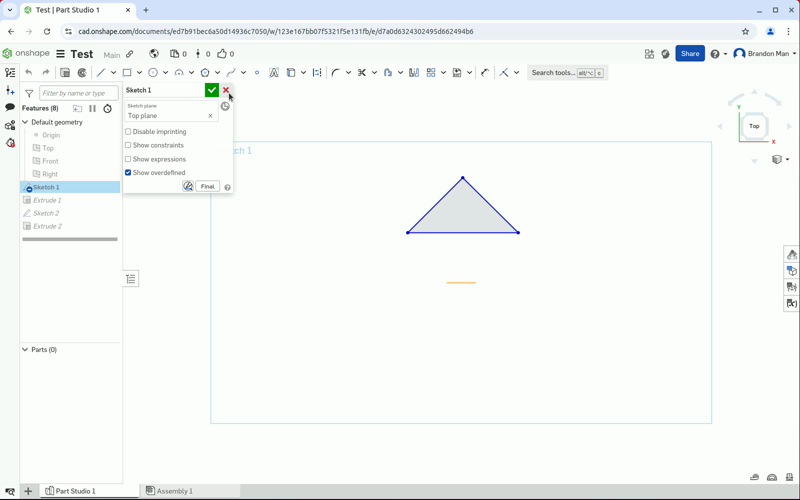
click(229, 92)
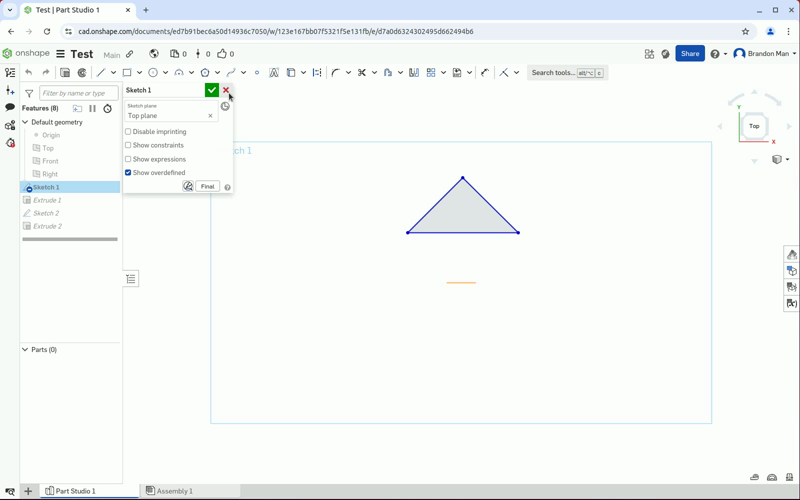
key(shift+s)
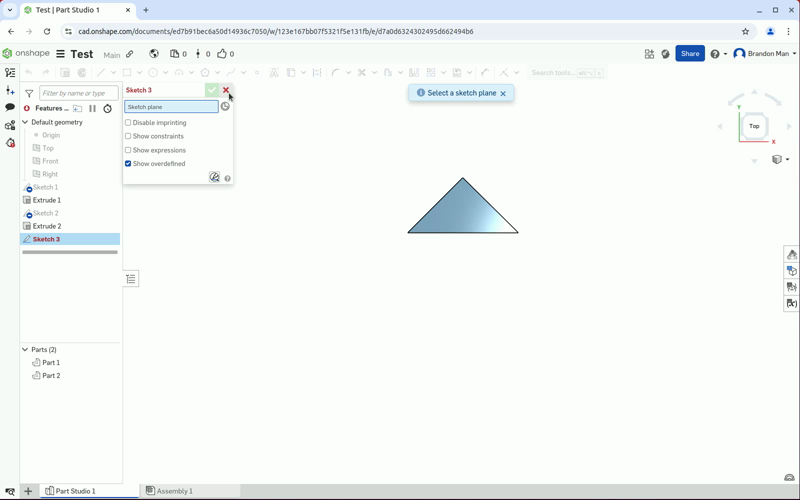
mouse_move(73, 150)
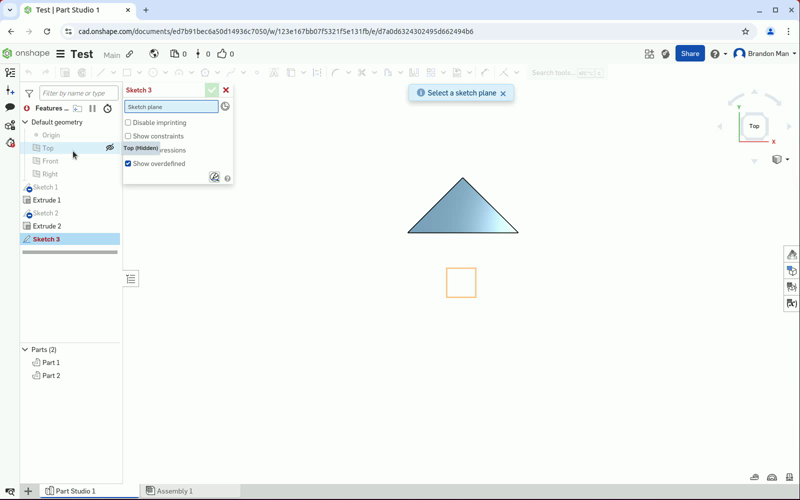
click(73, 150)
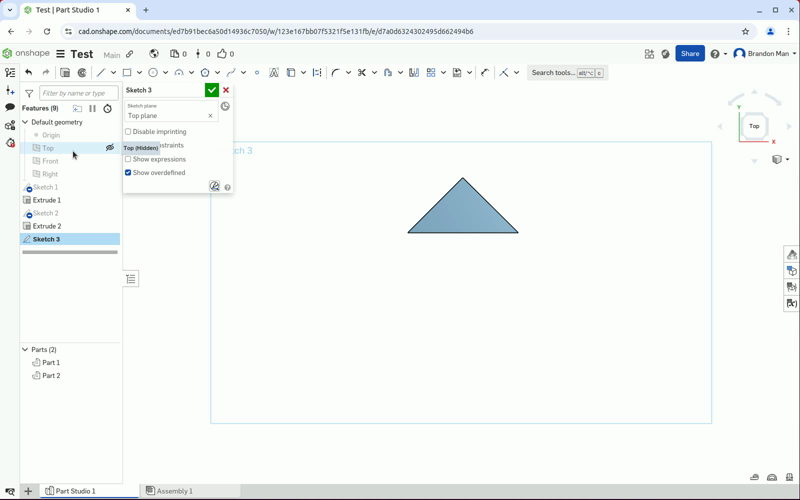
mouse_move(73, 352)
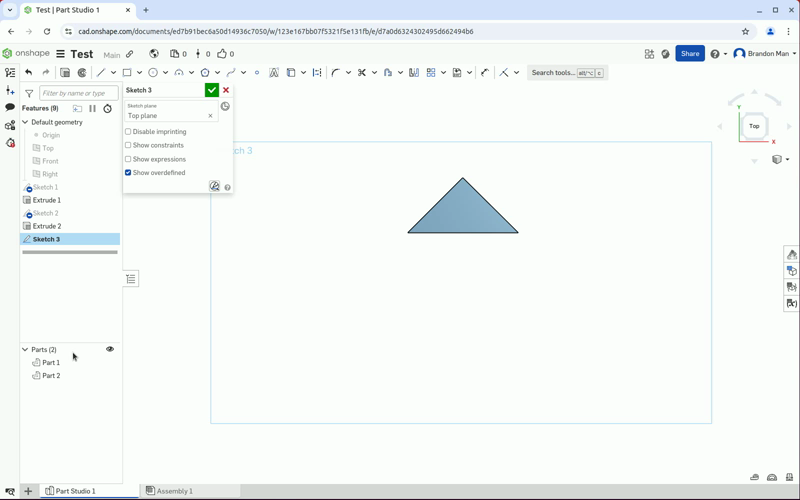
key(y)
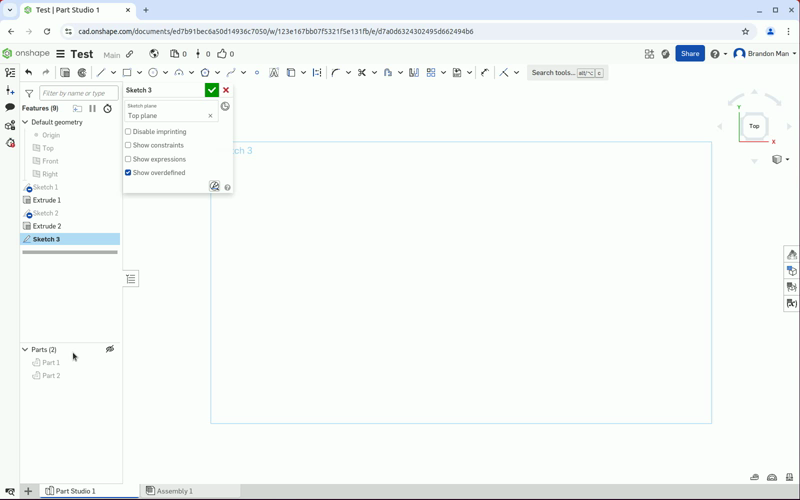
key(l)
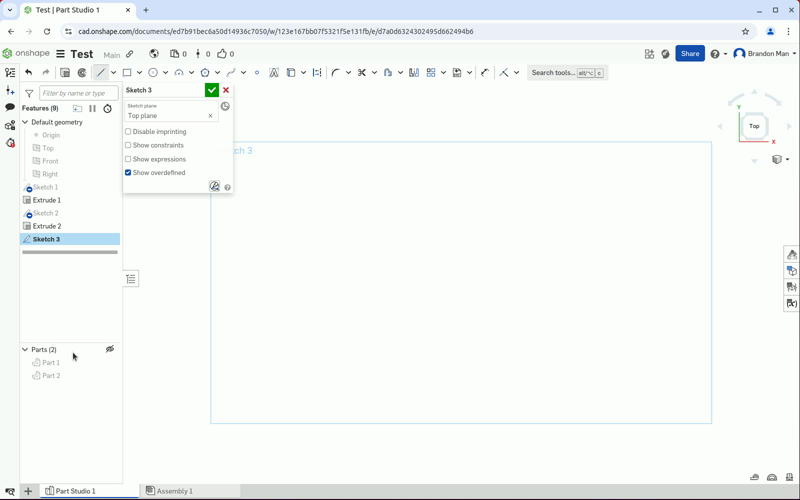
key_down(shift)
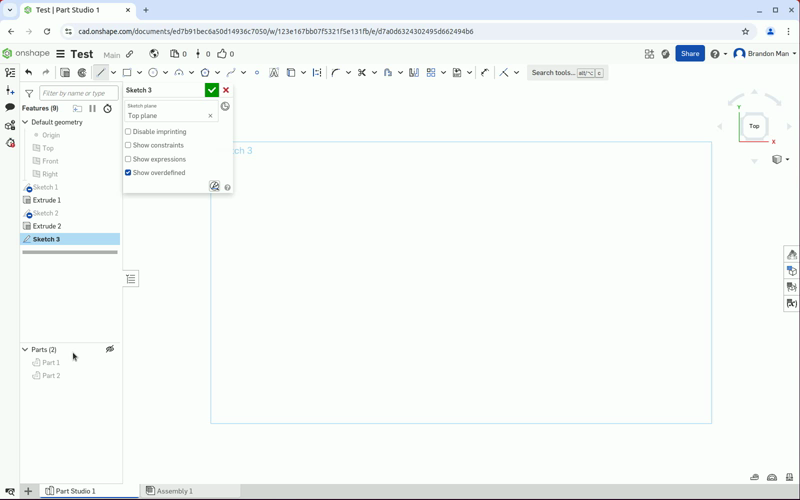
mouse_move(516, 343)
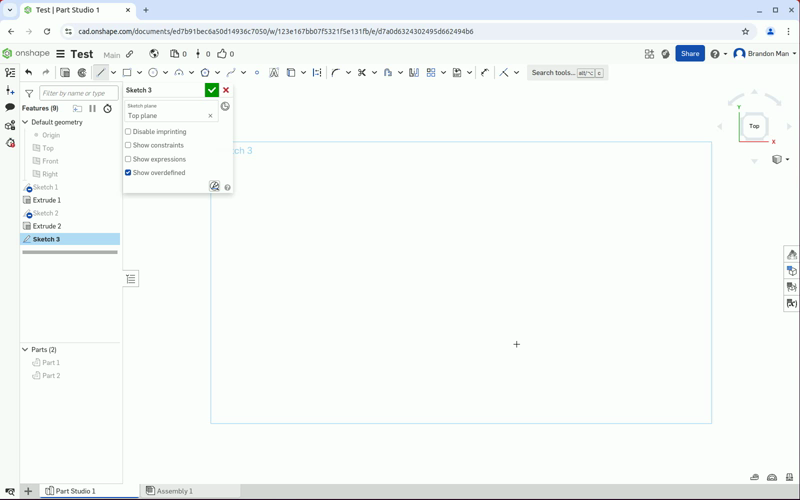
click(516, 343)
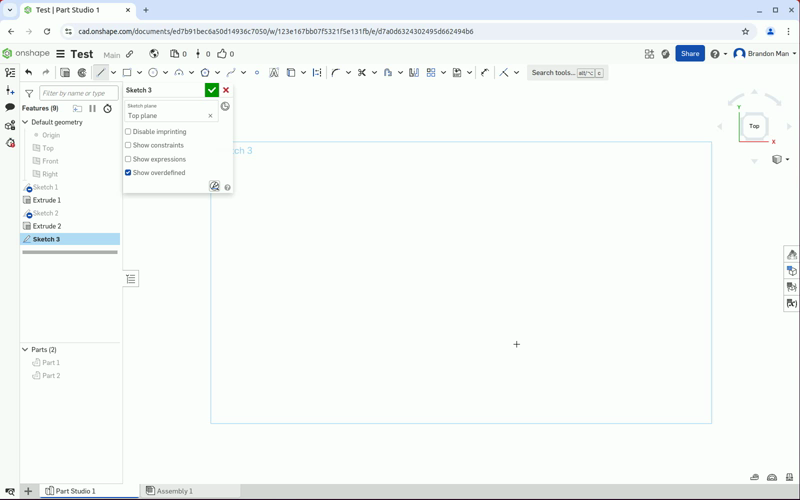
key_up(shift)
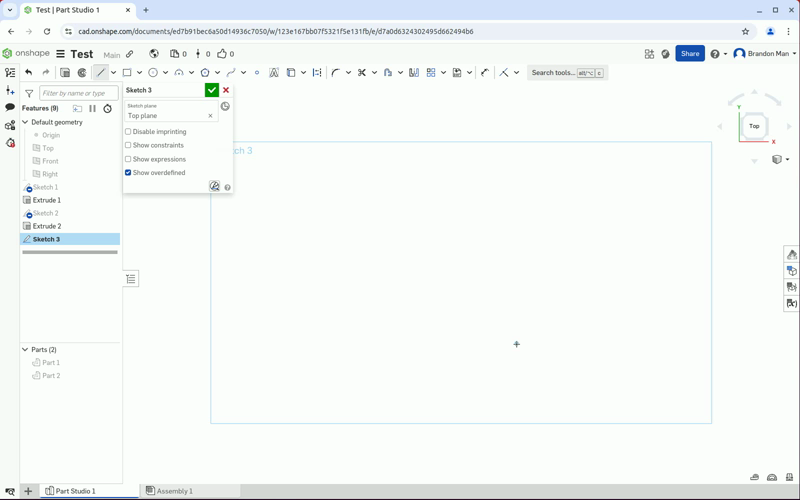
key_down(shift)
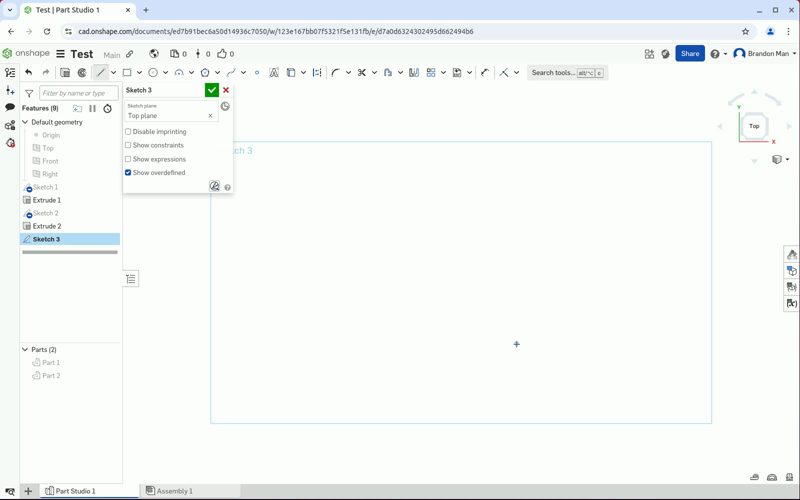
mouse_move(572, 290)
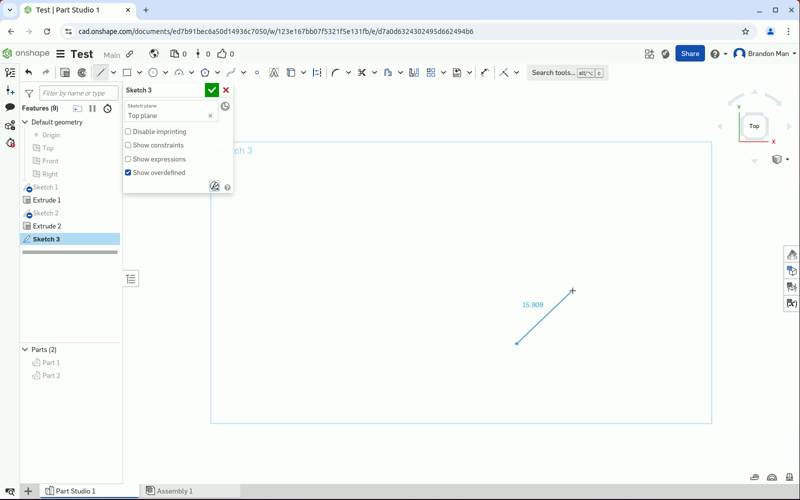
click(572, 290)
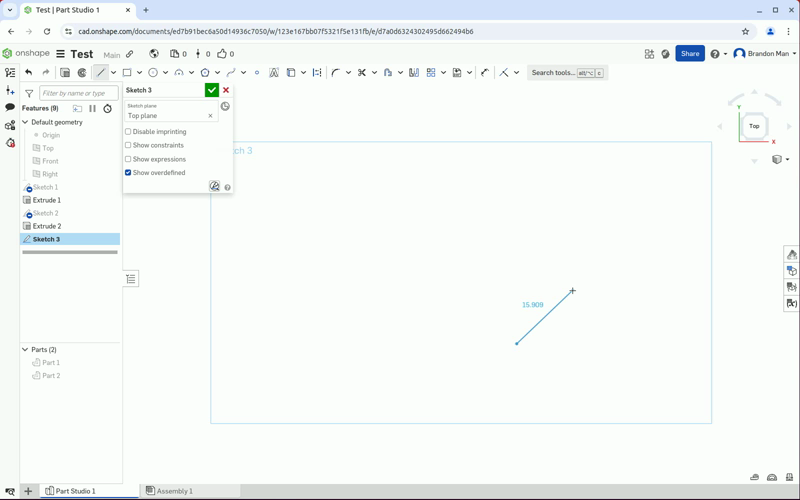
key_up(shift)
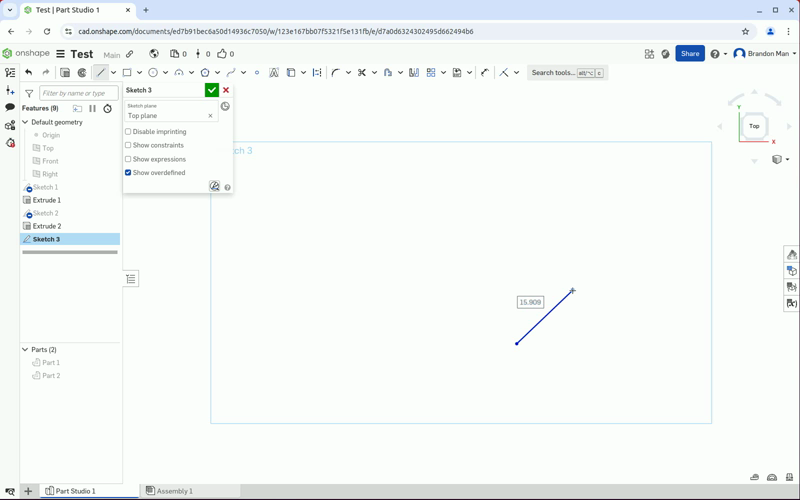
key_down(shift)
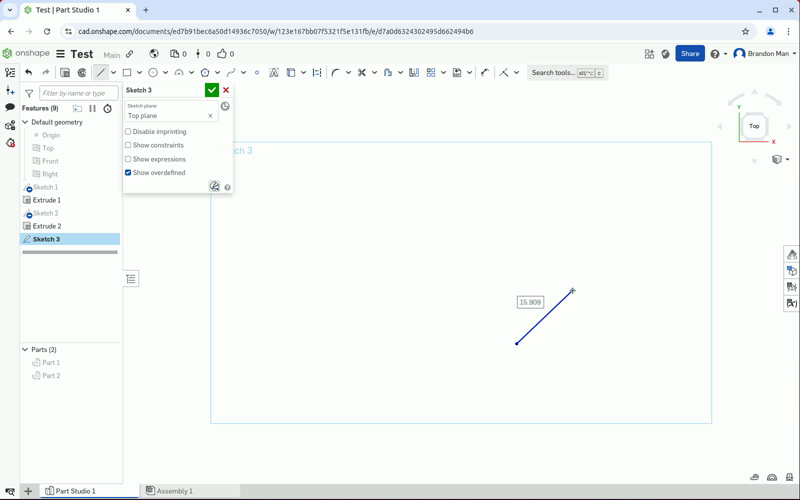
mouse_move(518, 233)
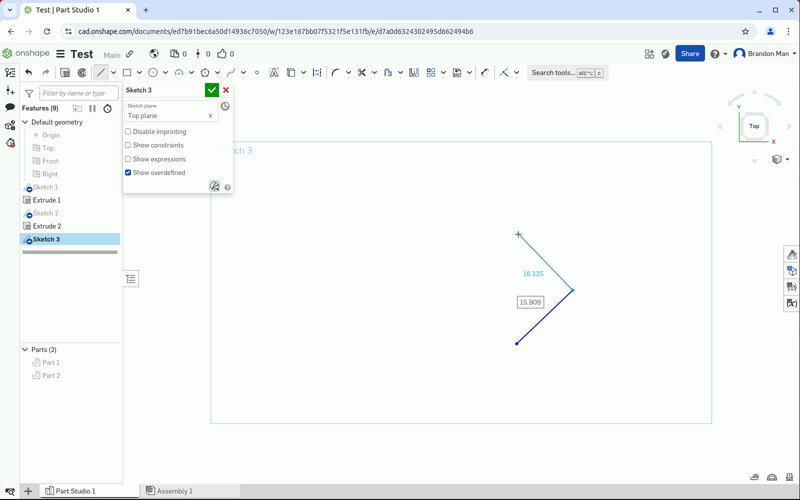
click(518, 233)
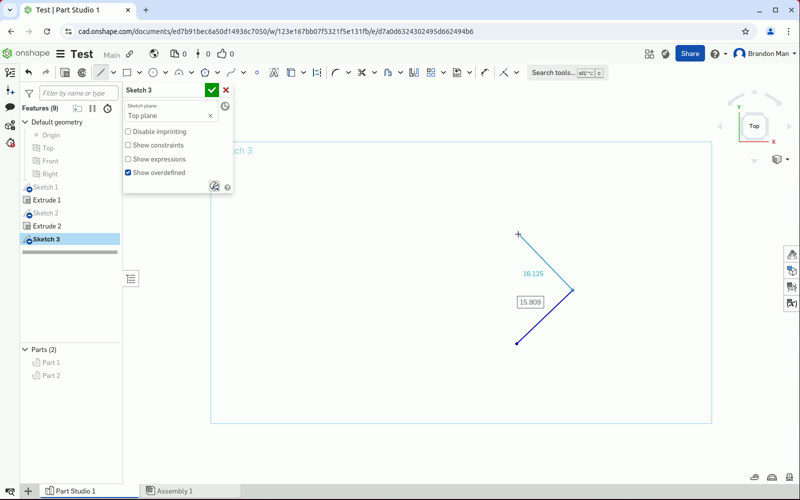
key_up(shift)
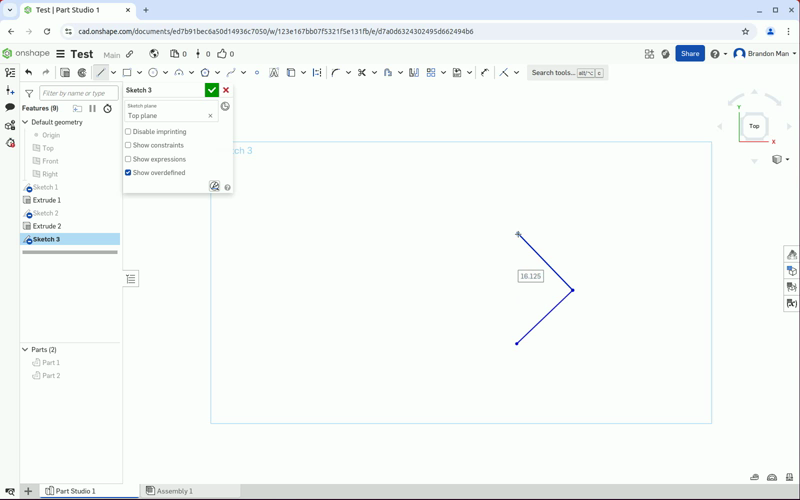
key_down(shift)
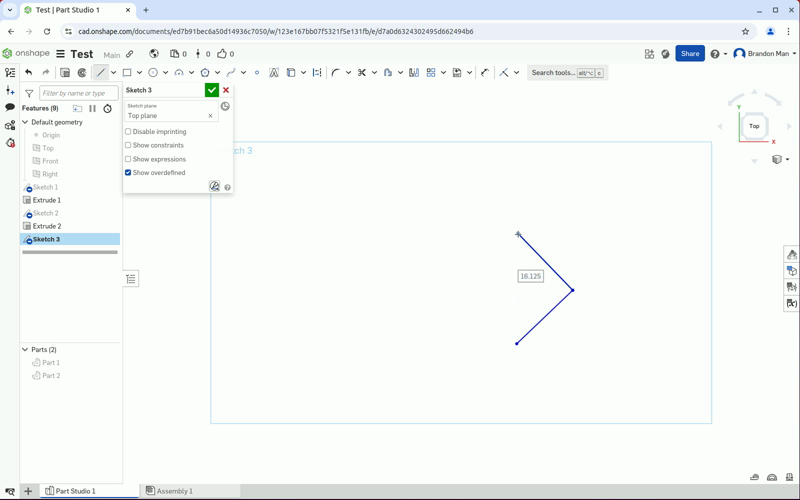
mouse_move(516, 343)
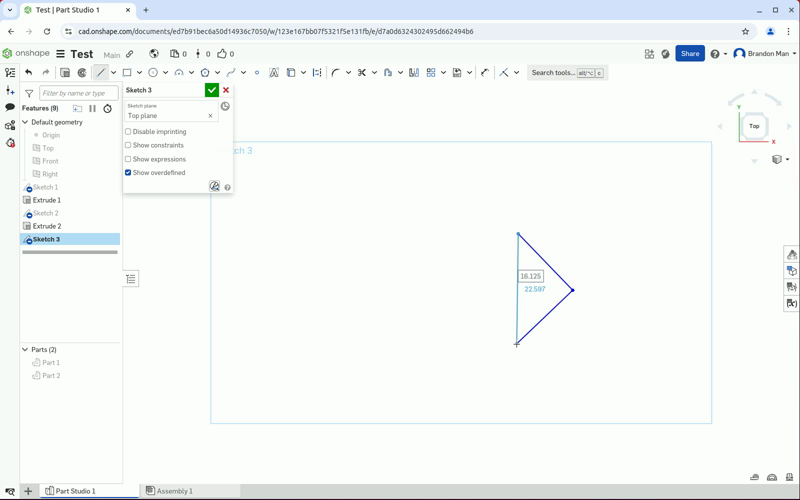
key_up(shift)
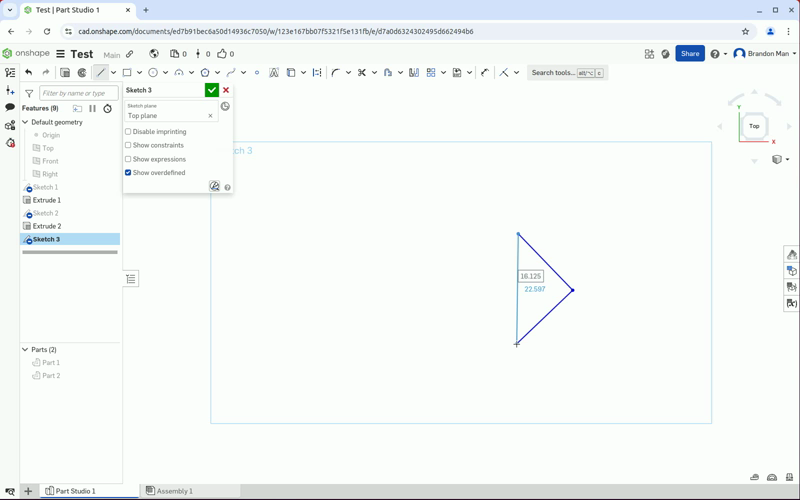
click(516, 343)
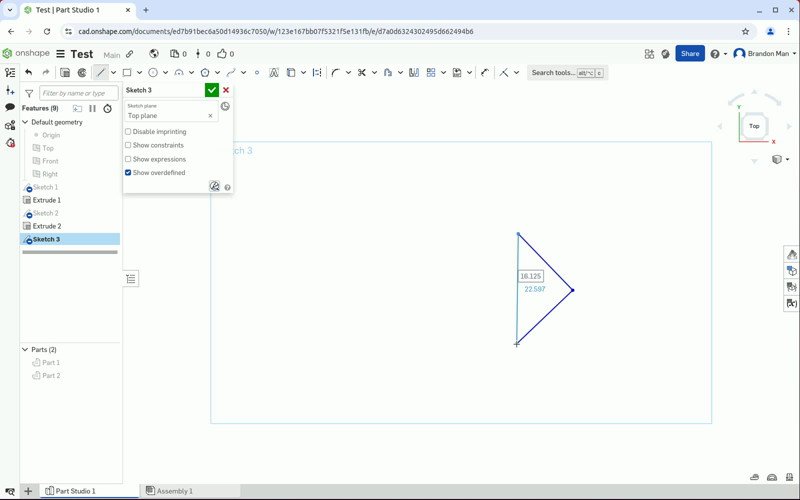
key(esc)
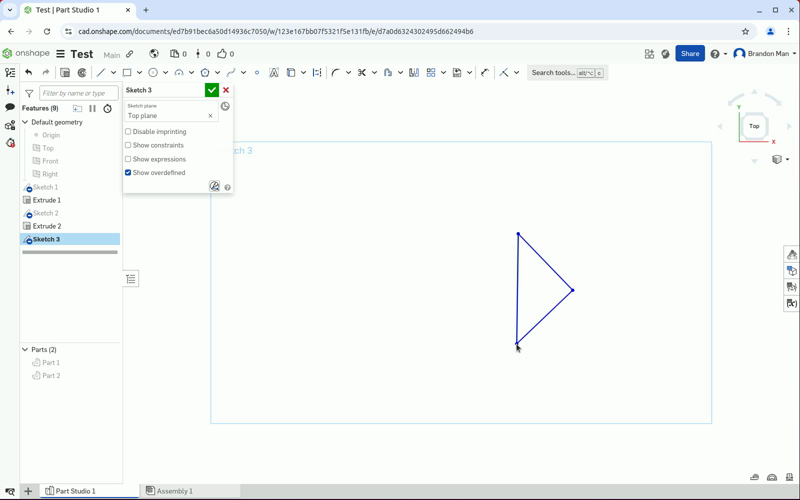
mouse_move(524, 283)
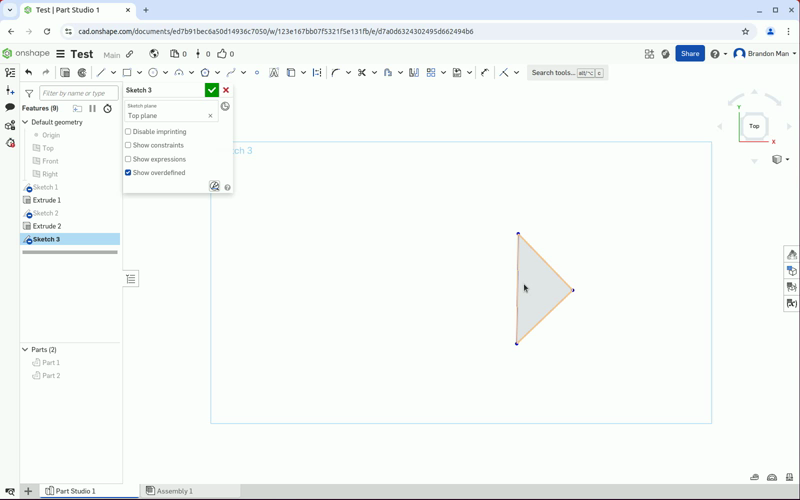
click(524, 283)
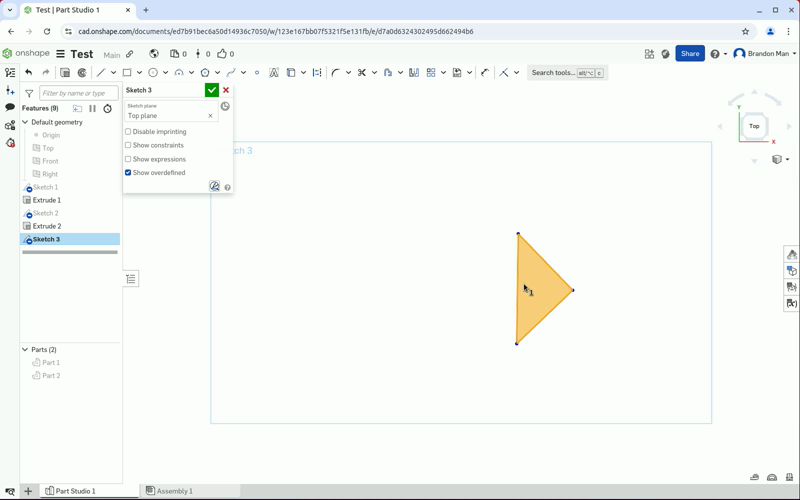
mouse_move(73, 352)
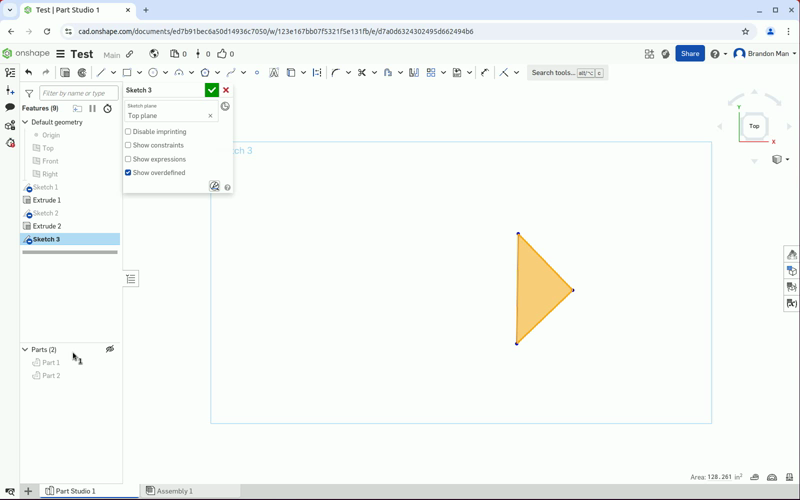
key(shift+y)
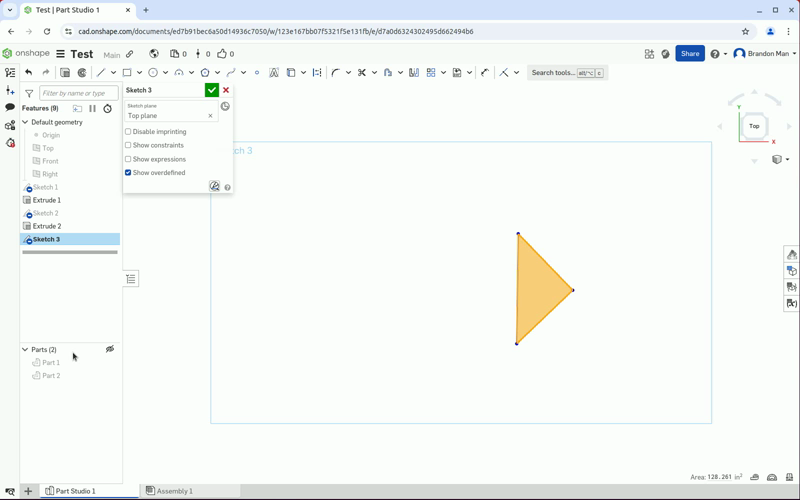
key(shift+e)
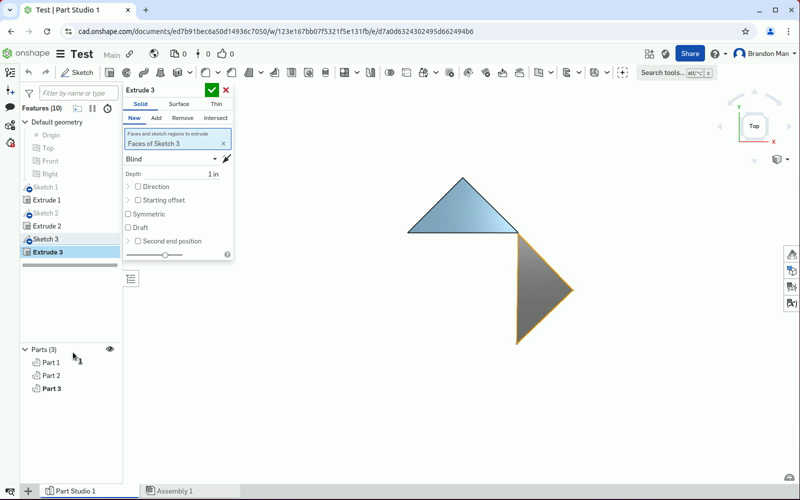
mouse_move(143, 106)
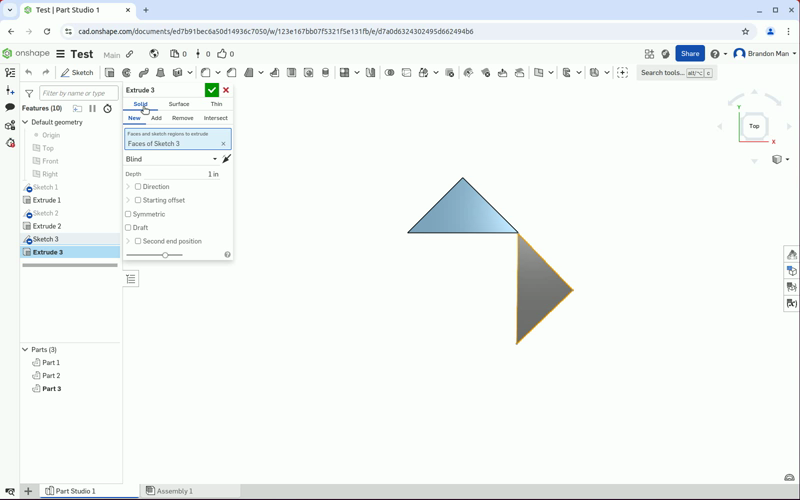
click(143, 106)
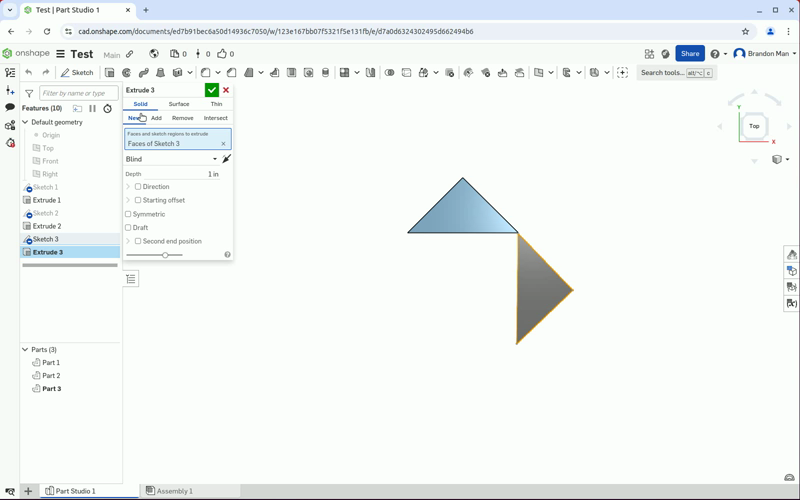
mouse_move(137, 120)
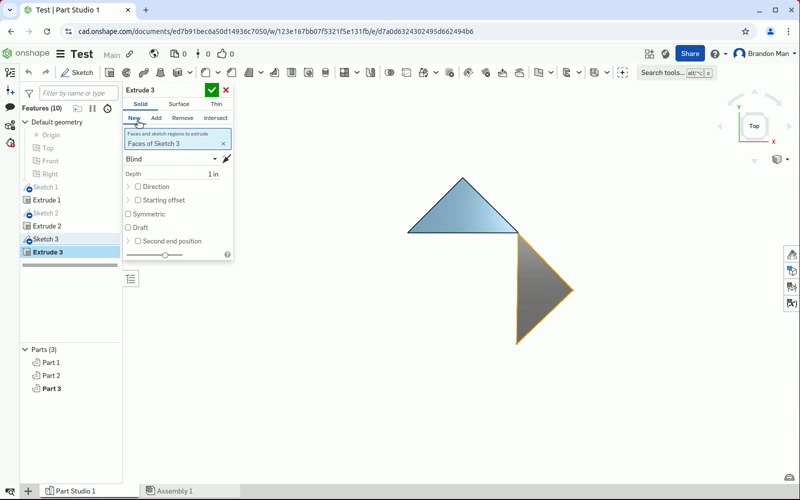
click(137, 120)
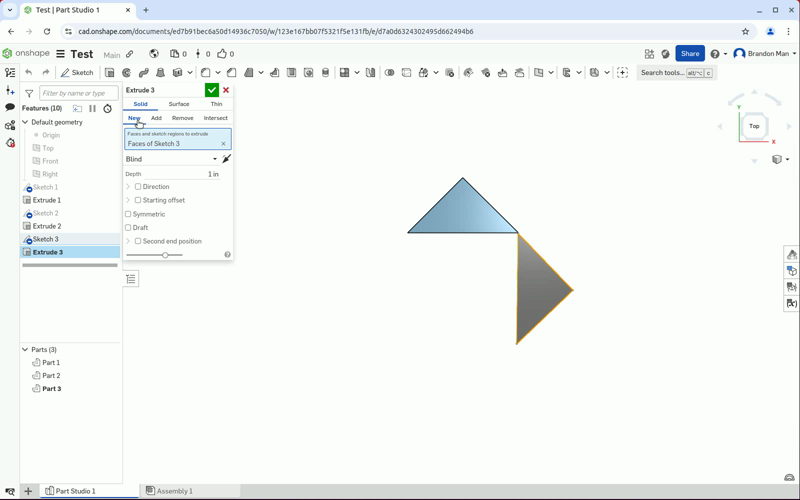
key(tab, 4)
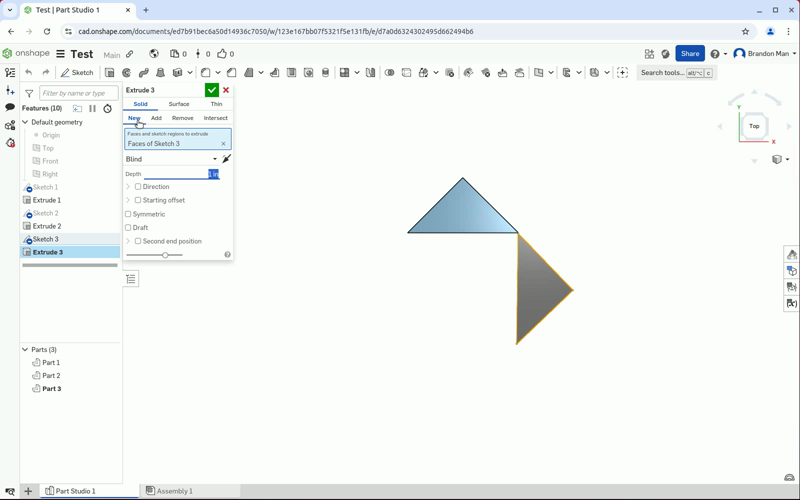
text(0.963)
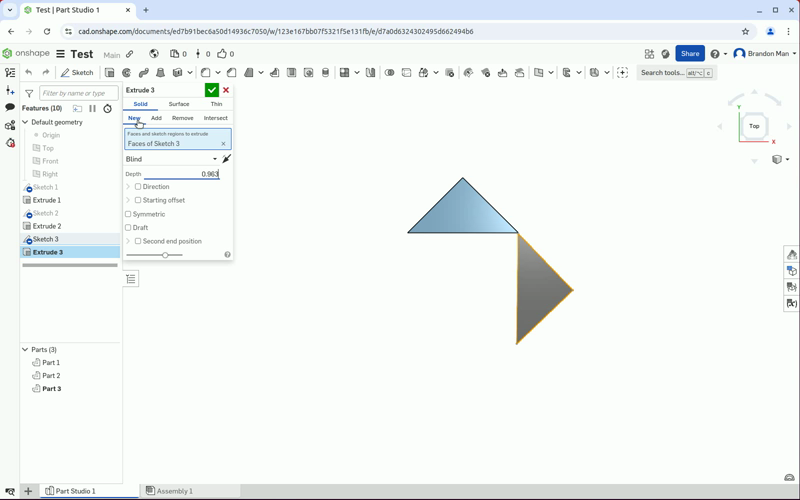
key(enter)
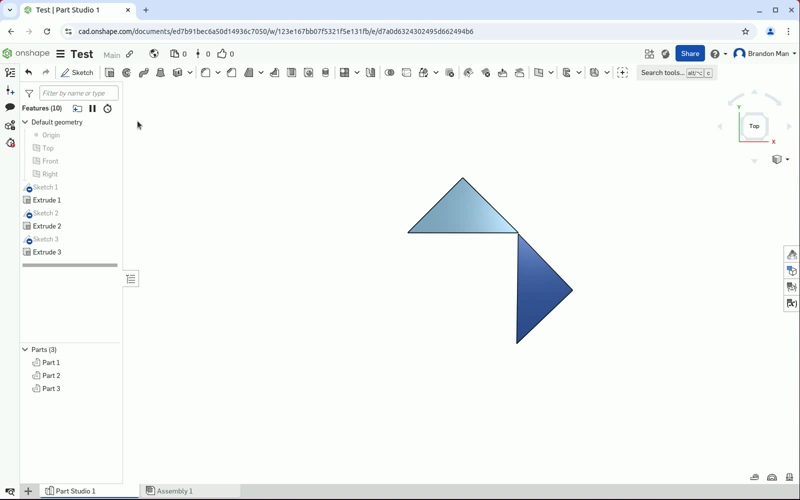
key(shift+h)
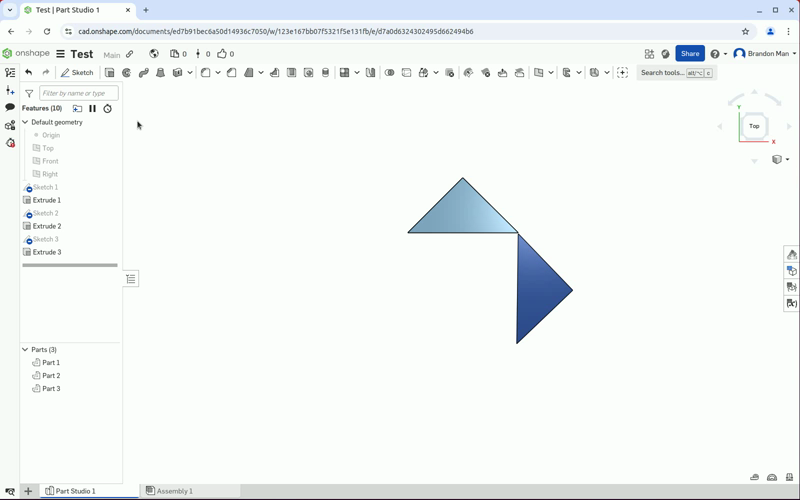
key(shift+h)
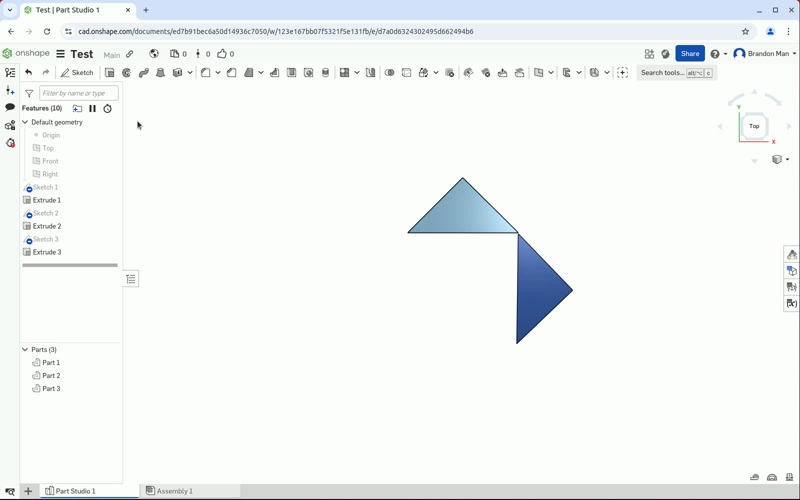
mouse_move(73, 189)
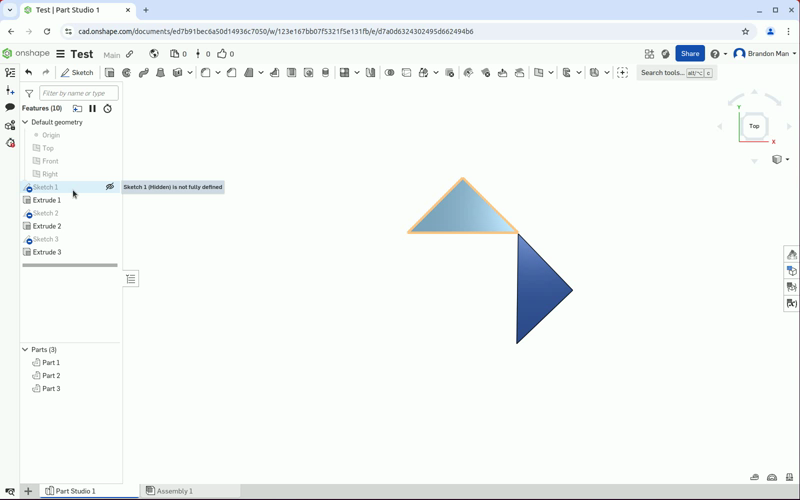
click(73, 189)
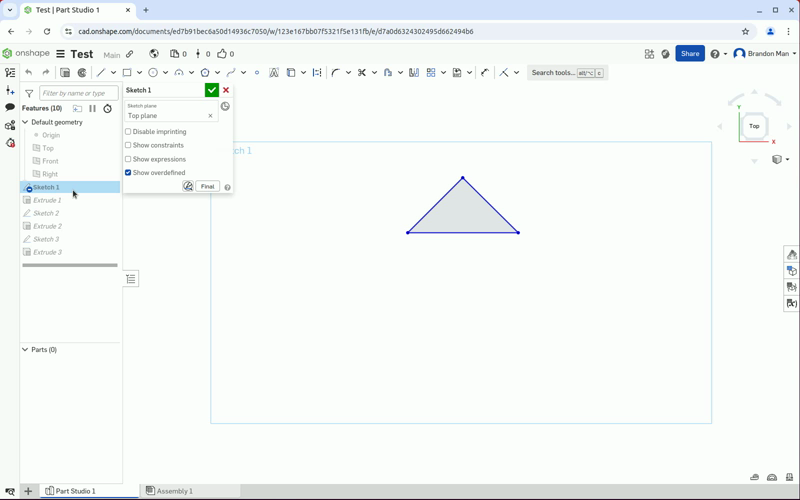
mouse_move(229, 92)
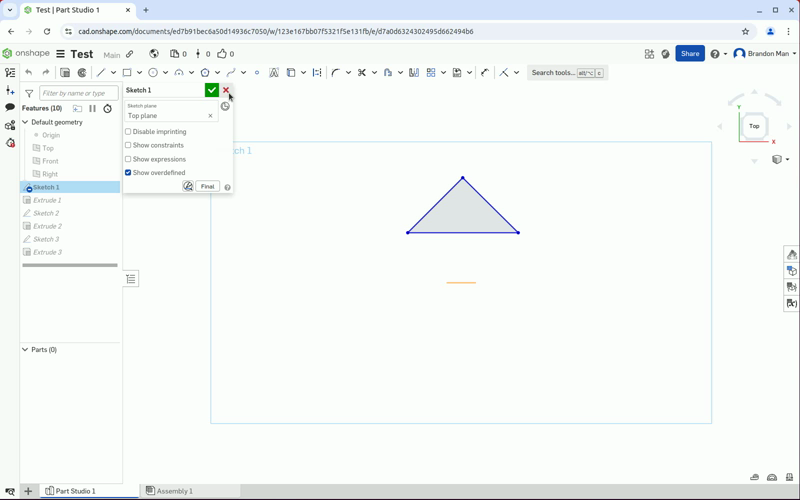
click(229, 92)
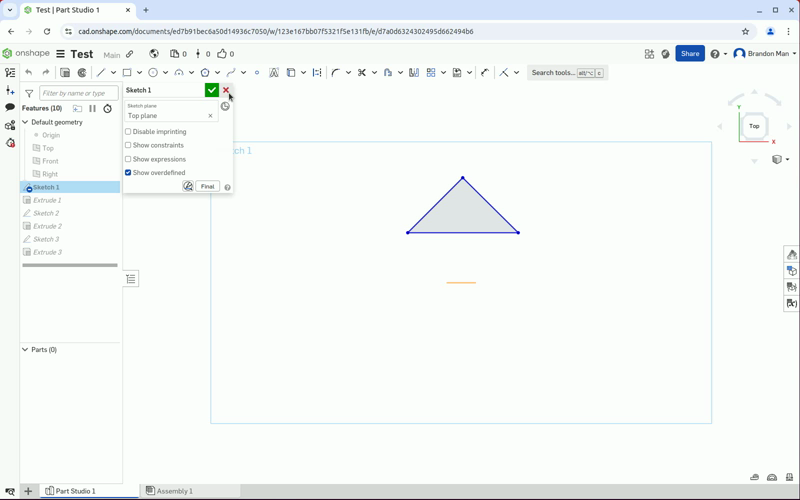
key(shift+s)
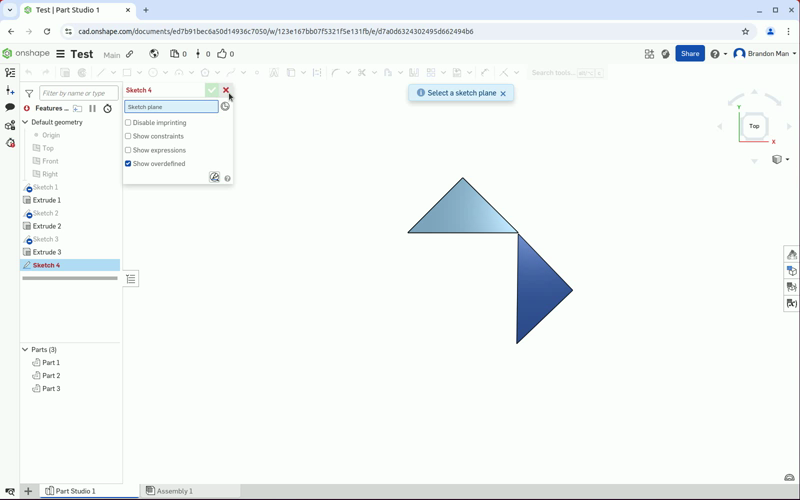
mouse_move(73, 150)
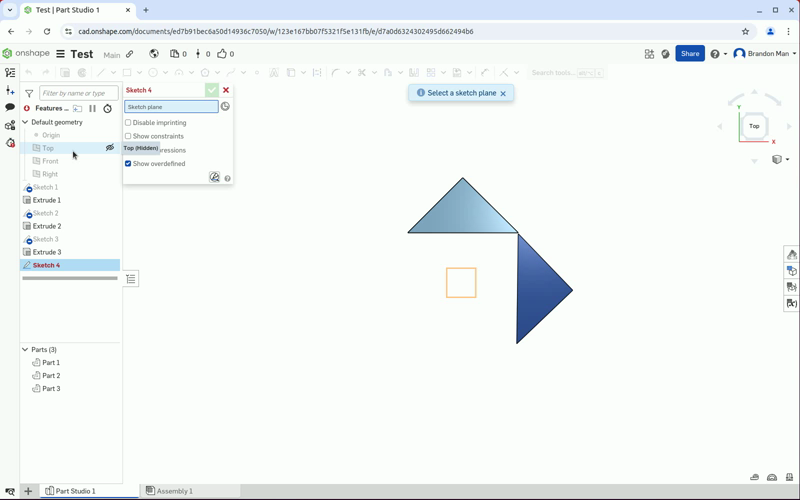
click(73, 150)
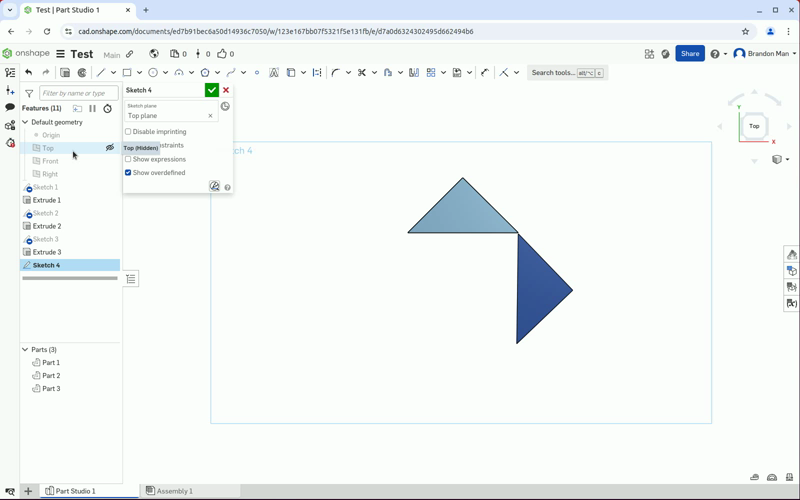
mouse_move(73, 352)
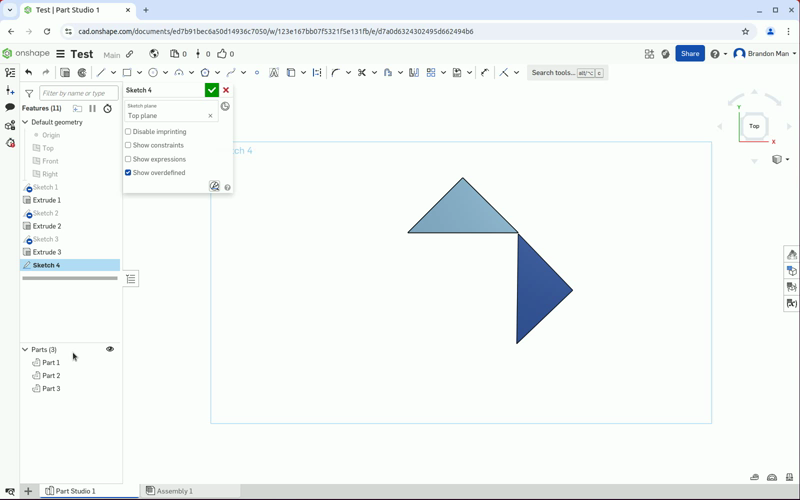
key(y)
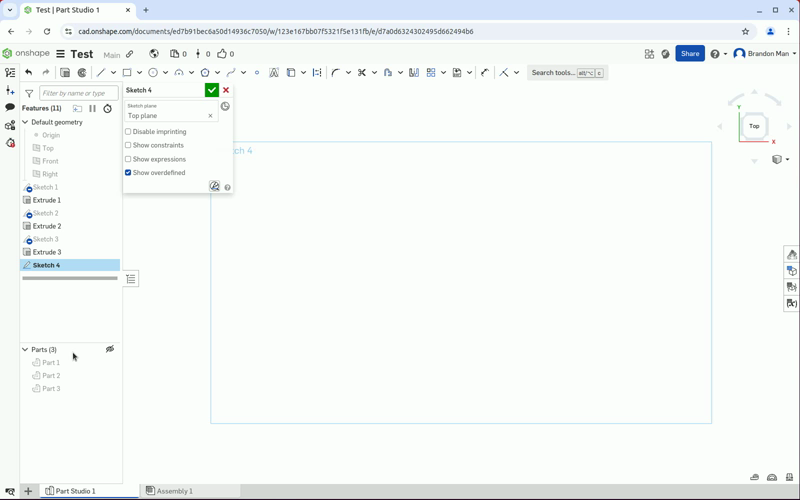
key(l)
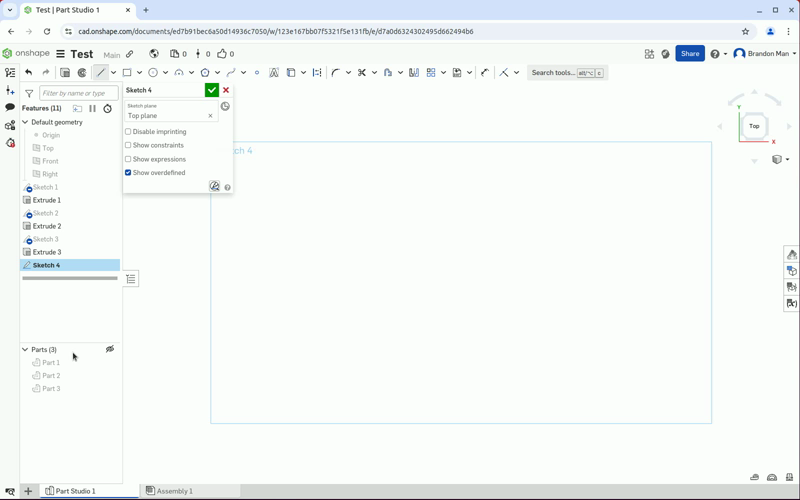
key_down(shift)
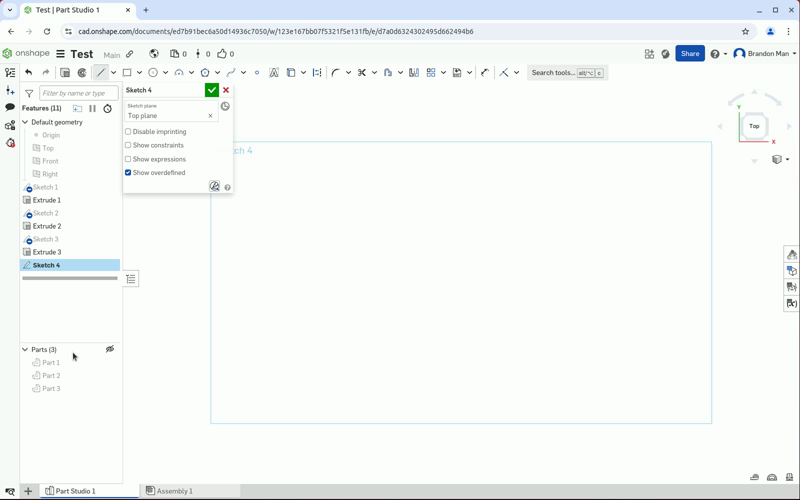
mouse_move(407, 232)
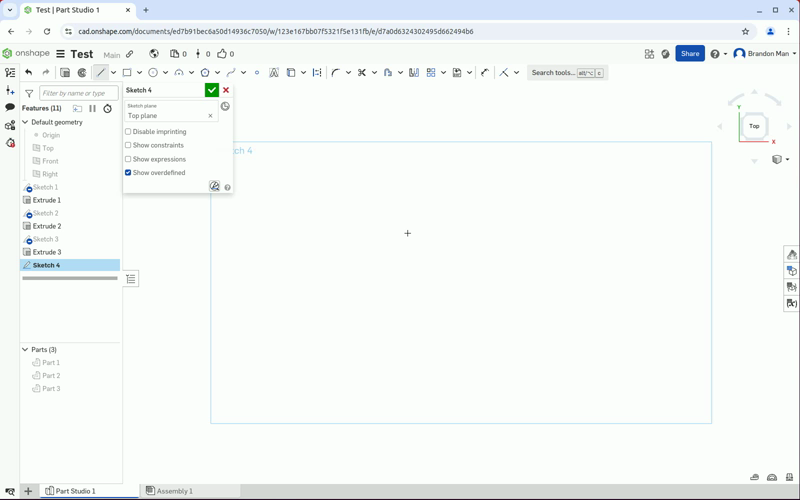
click(407, 232)
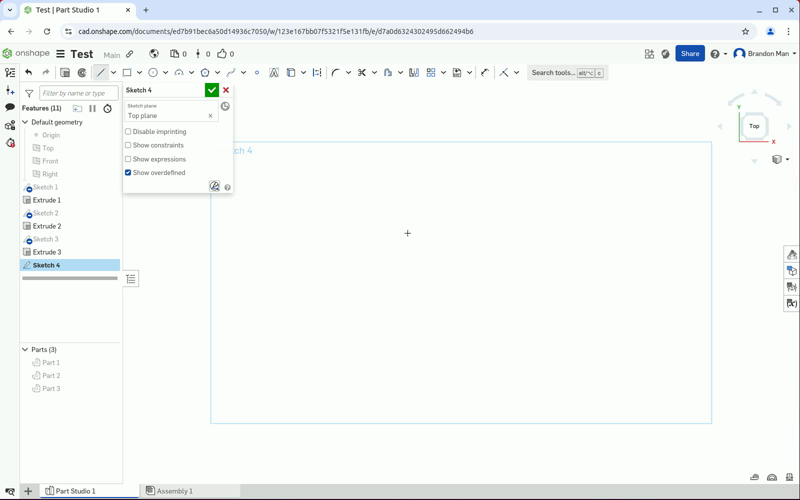
key_up(shift)
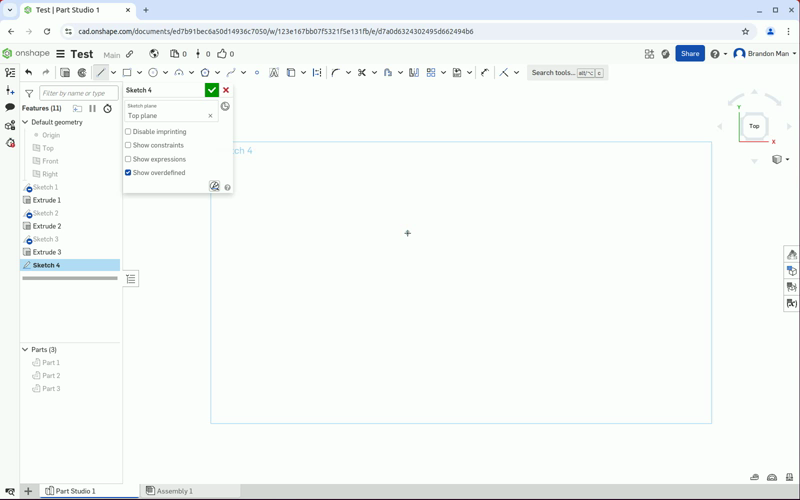
key_down(shift)
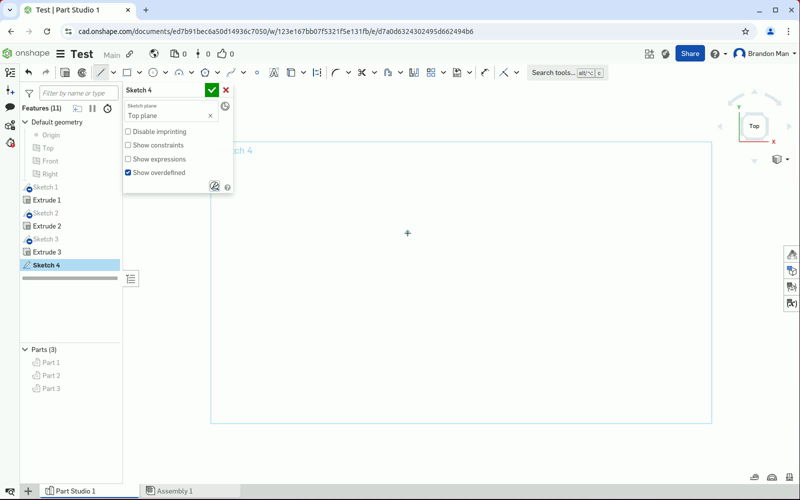
mouse_move(462, 287)
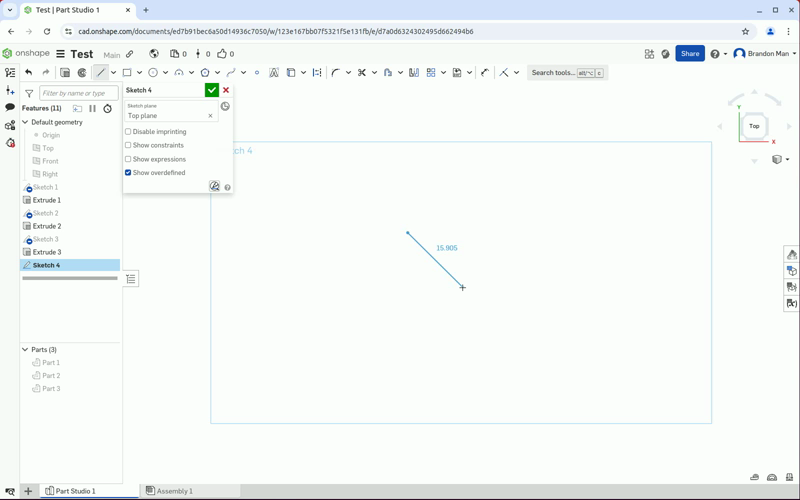
click(462, 287)
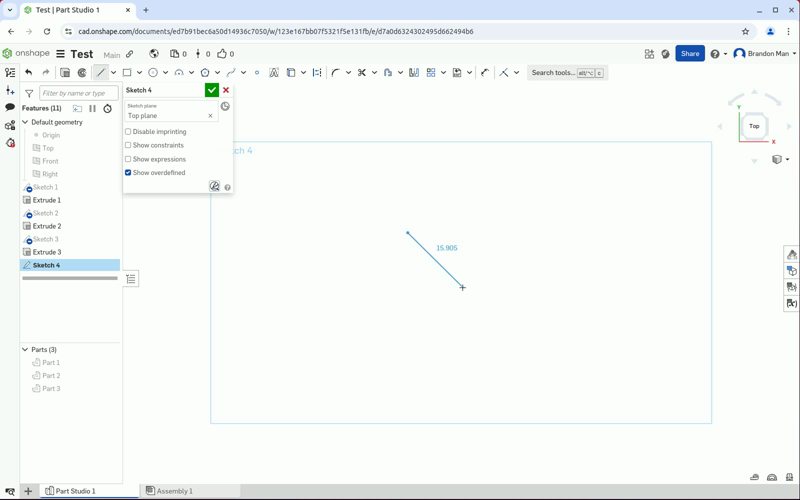
key_up(shift)
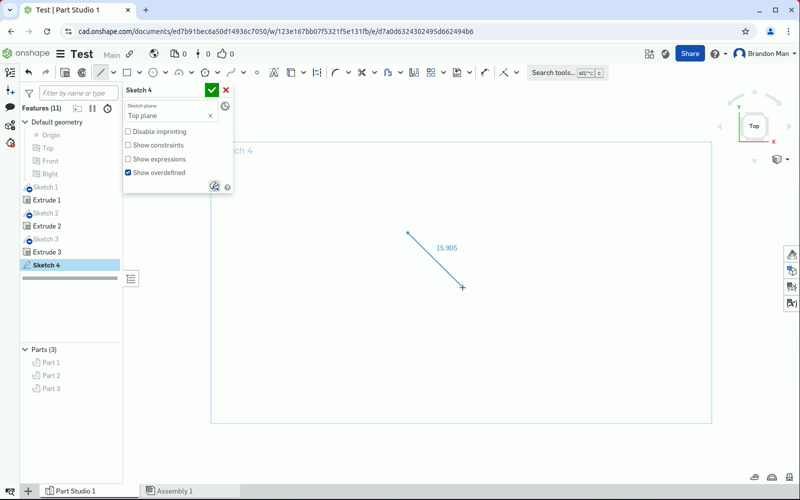
key_down(shift)
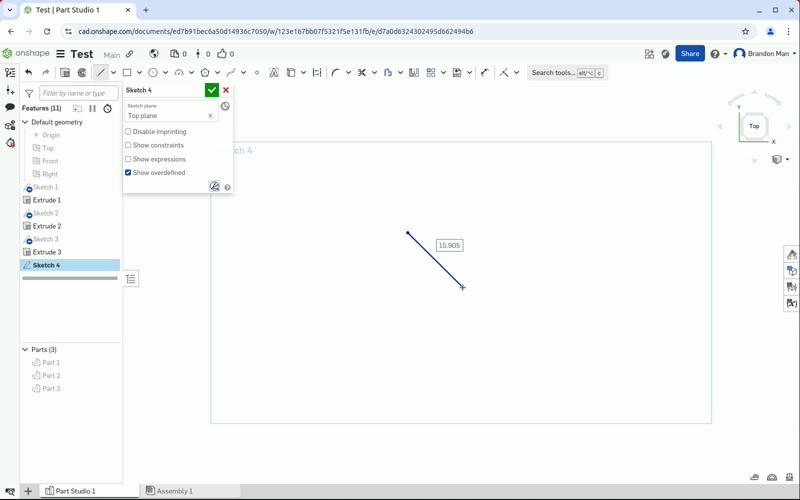
mouse_move(518, 232)
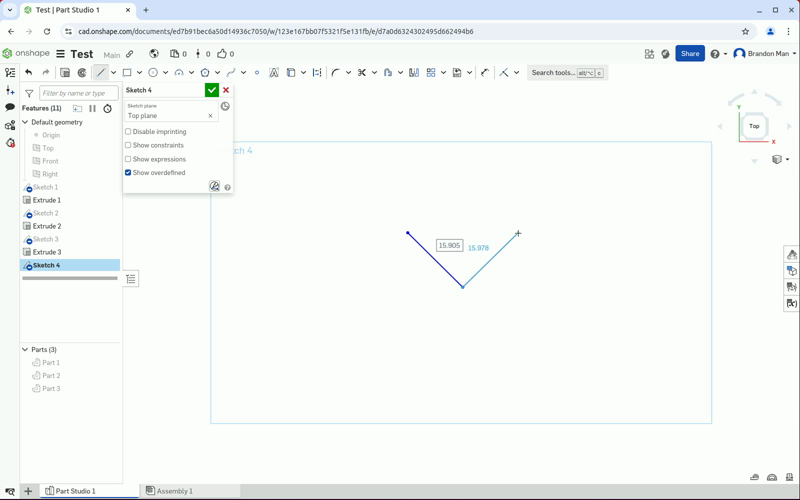
click(518, 232)
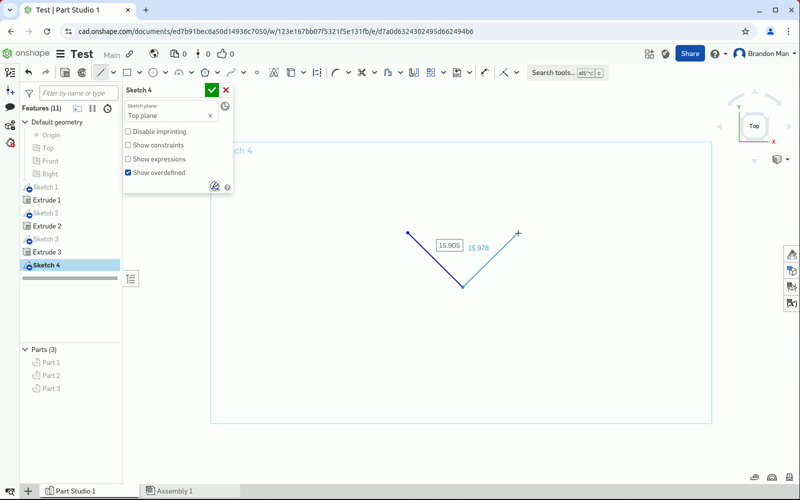
key_up(shift)
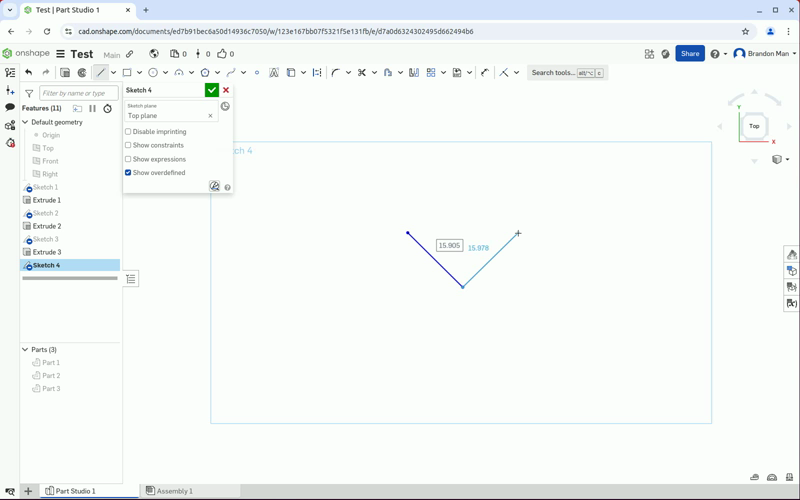
key_down(shift)
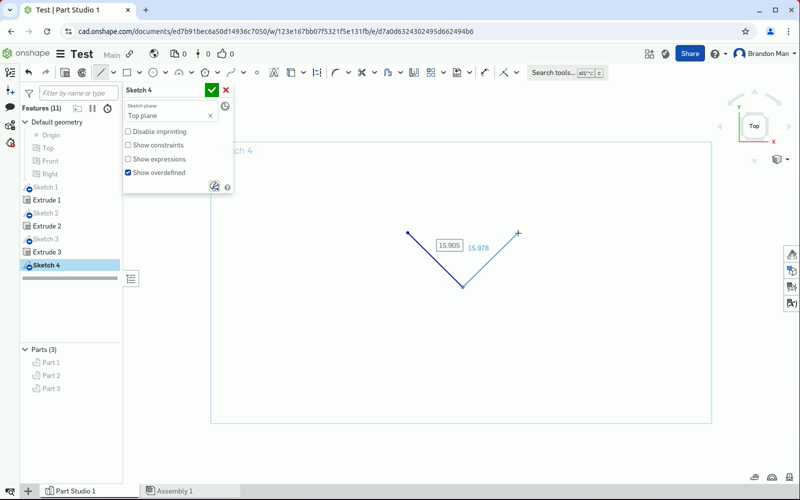
mouse_move(407, 232)
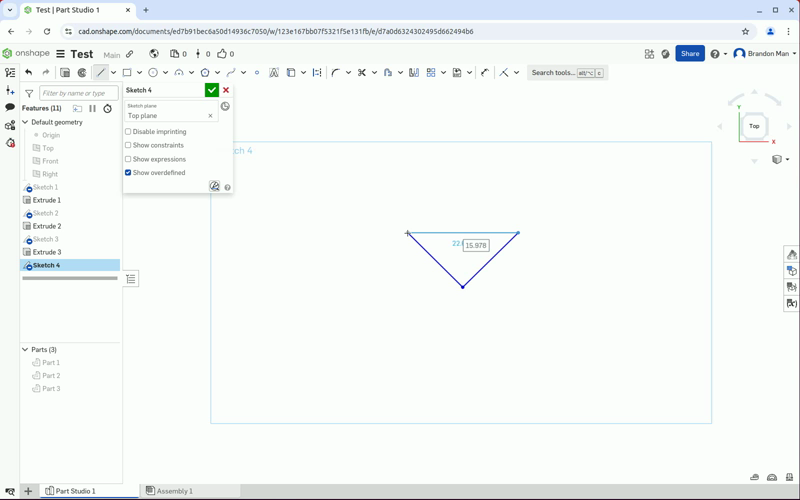
key_up(shift)
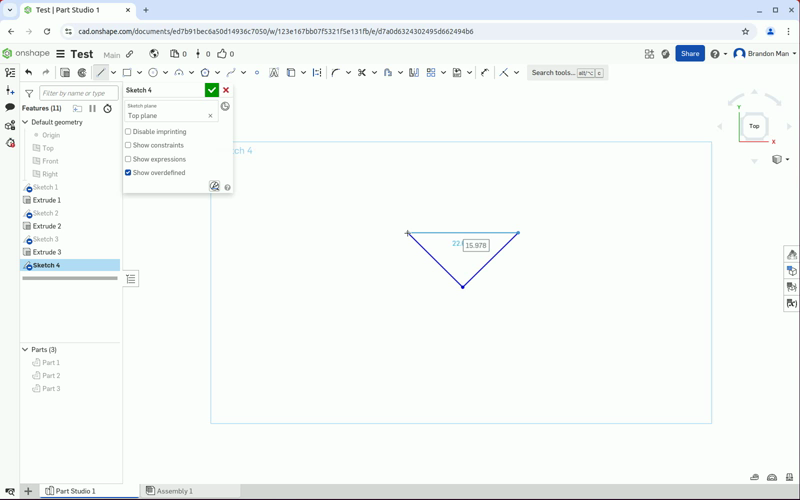
click(407, 232)
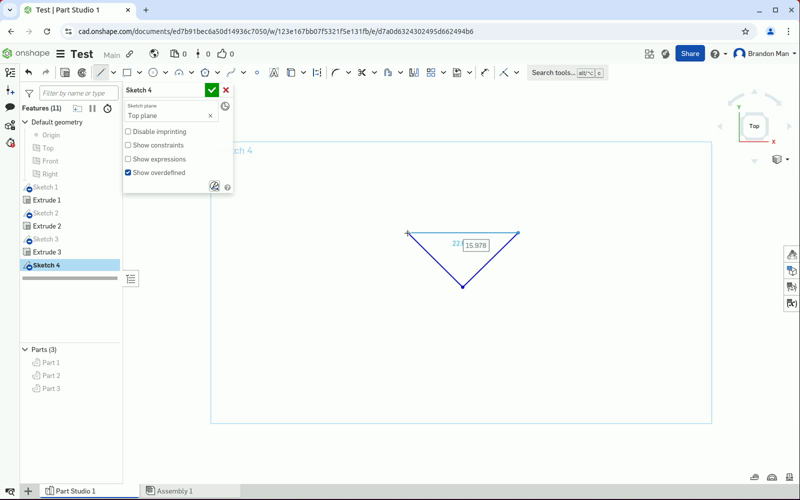
key(esc)
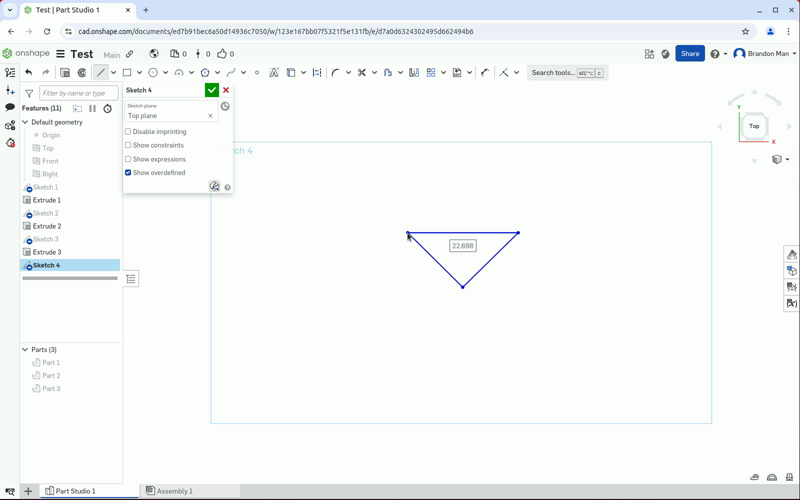
mouse_move(472, 258)
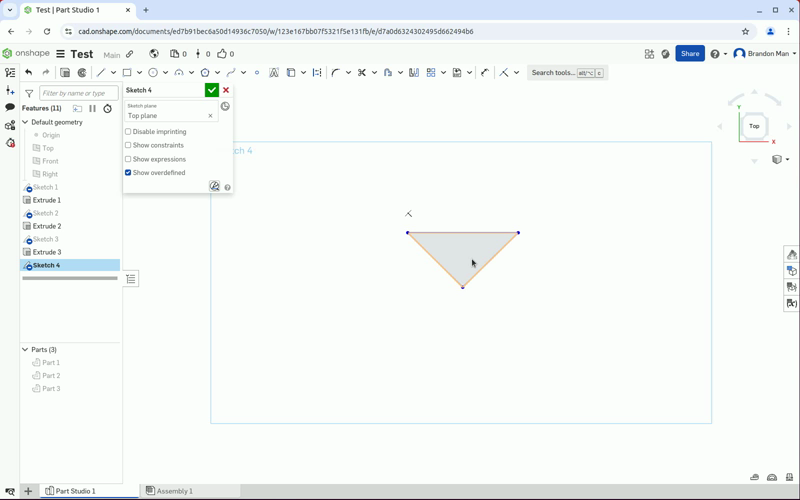
click(472, 258)
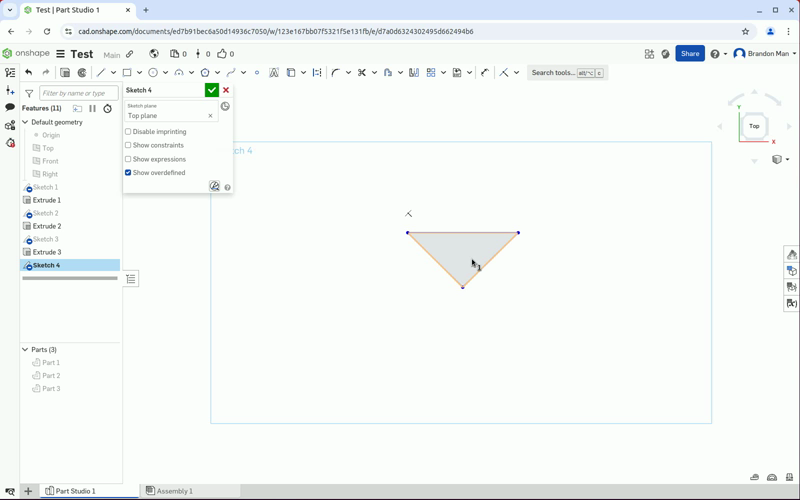
mouse_move(73, 352)
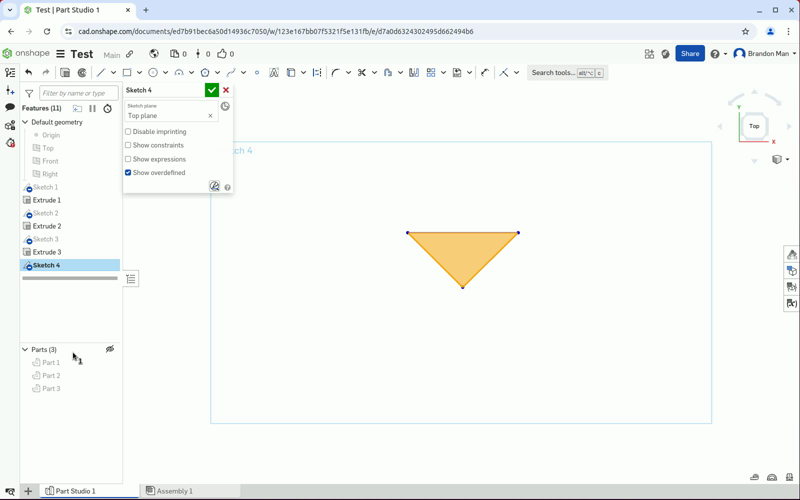
key(shift+y)
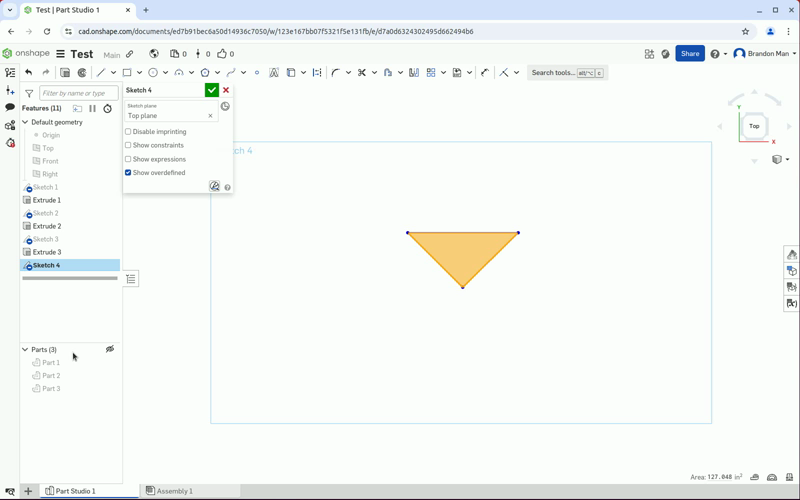
key(shift+e)
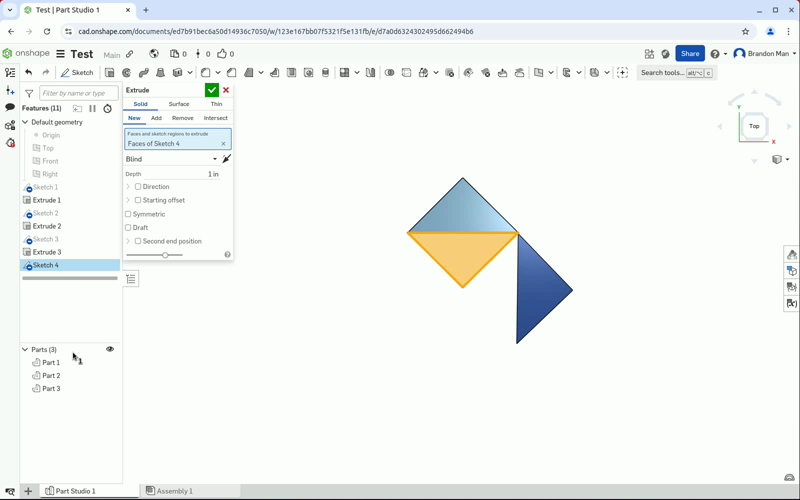
mouse_move(143, 106)
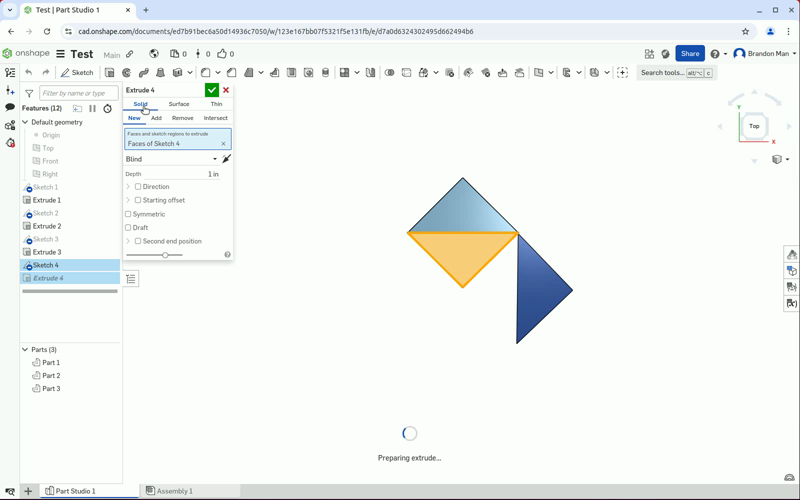
click(143, 106)
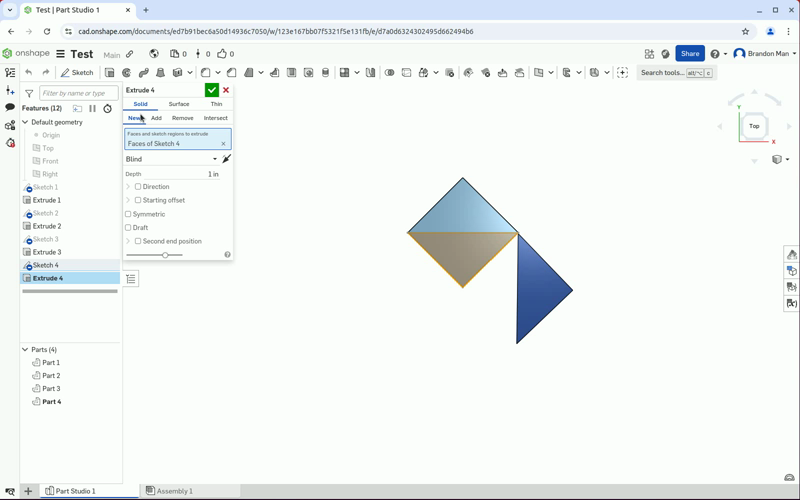
mouse_move(137, 120)
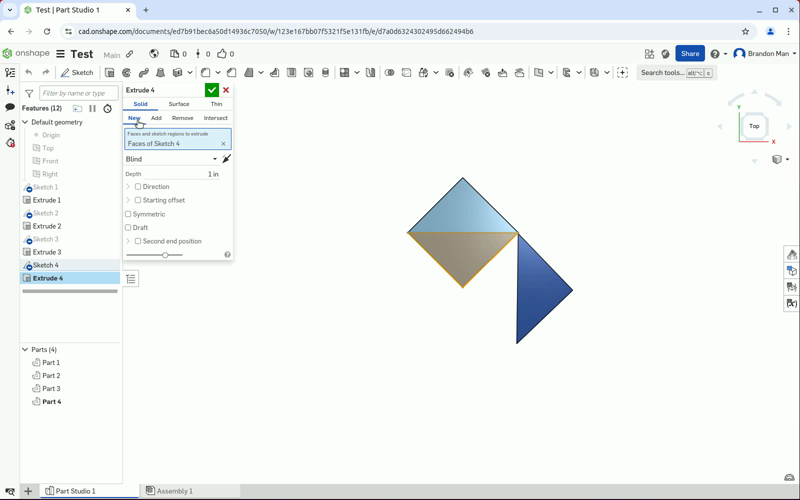
click(137, 120)
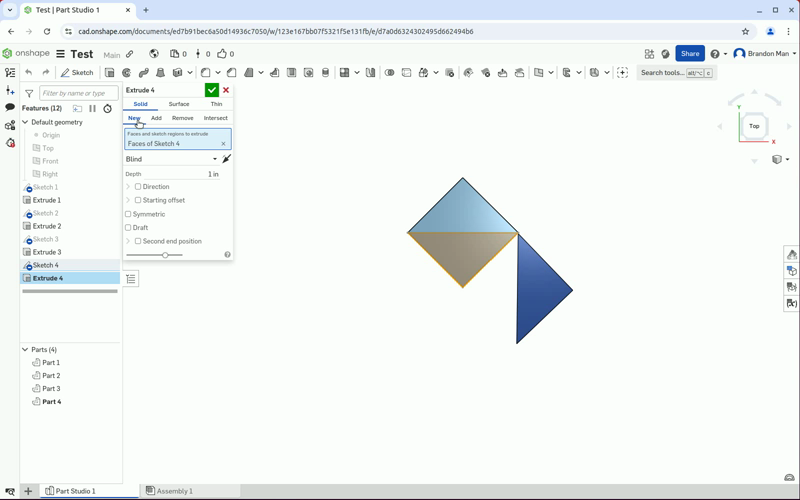
key(tab, 4)
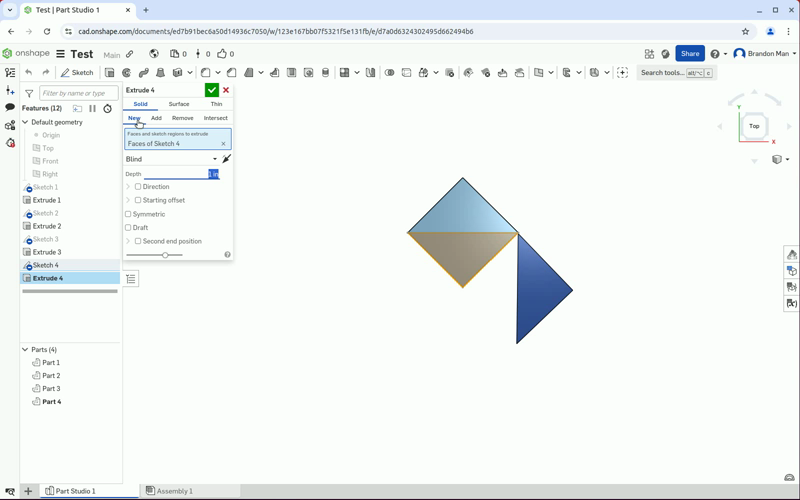
text(0.963)
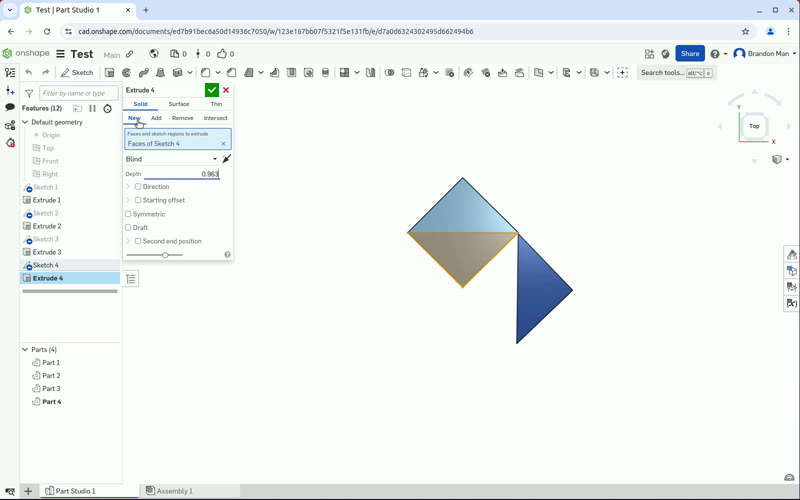
key(enter)
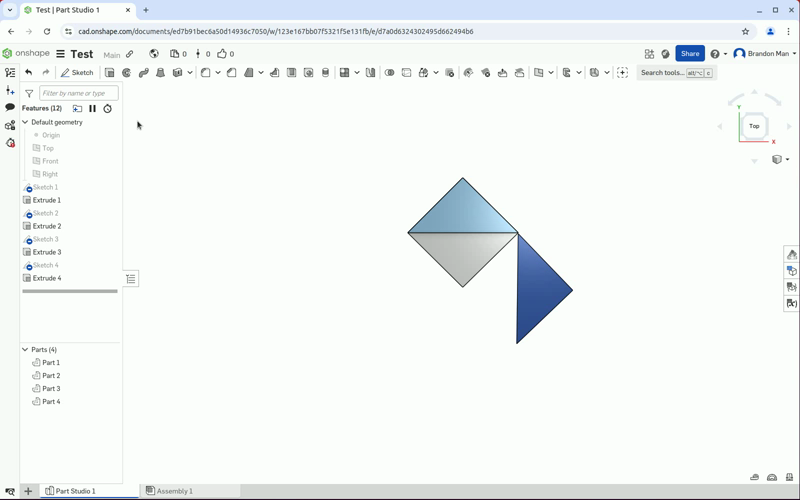
key(shift+h)
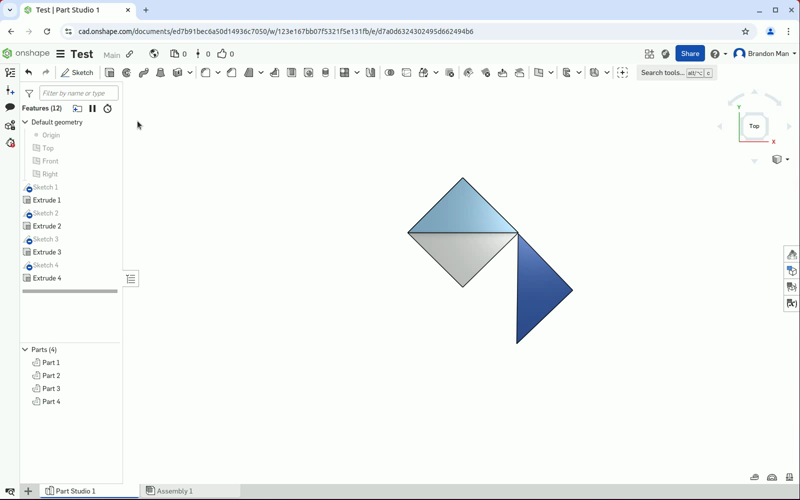
key(shift+h)
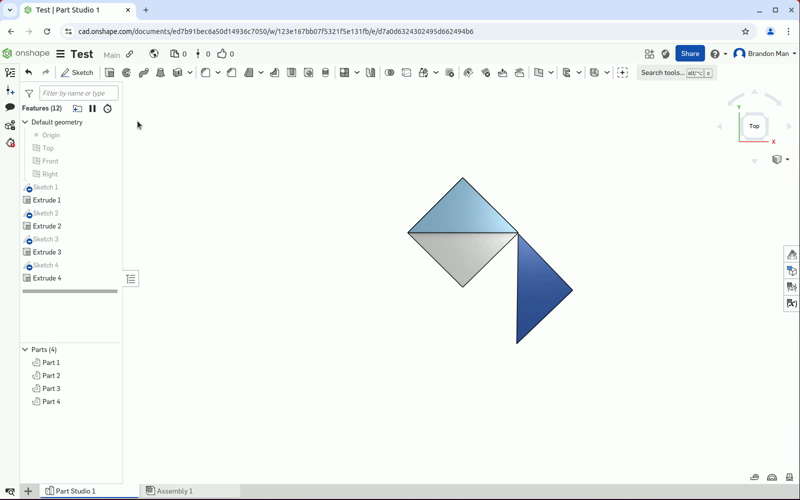
mouse_move(73, 189)
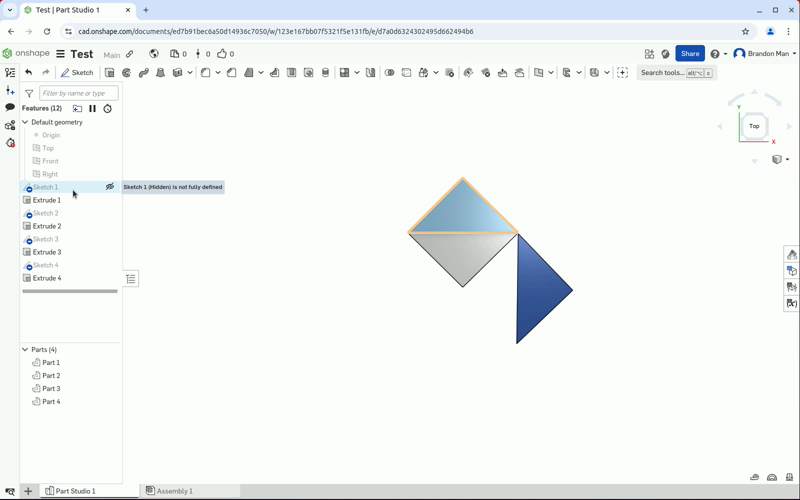
click(73, 189)
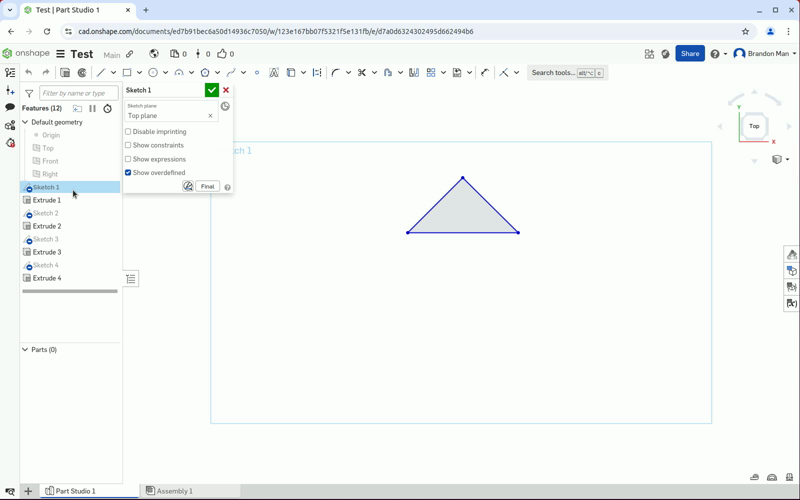
mouse_move(229, 92)
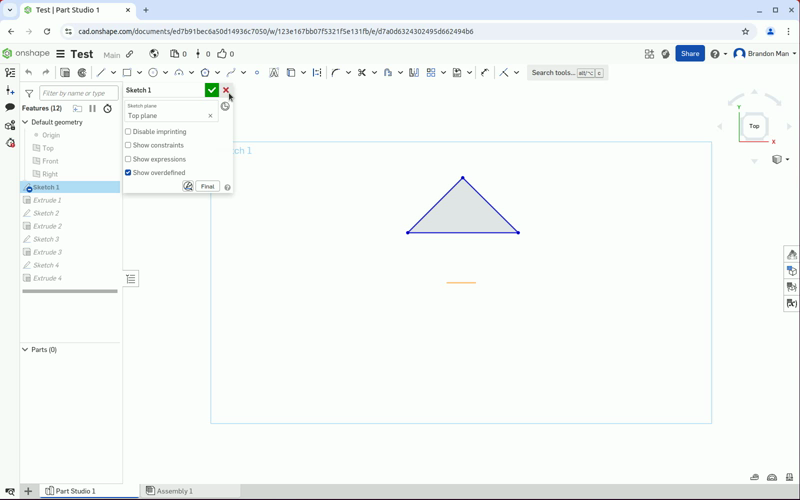
click(229, 92)
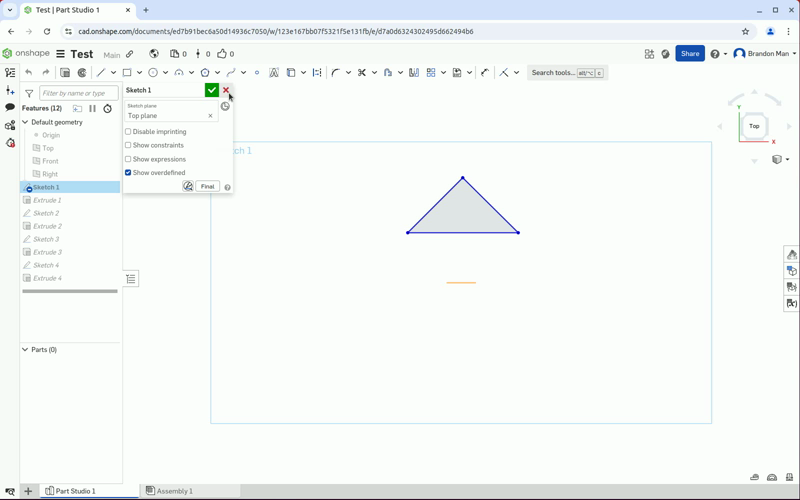
key(shift+s)
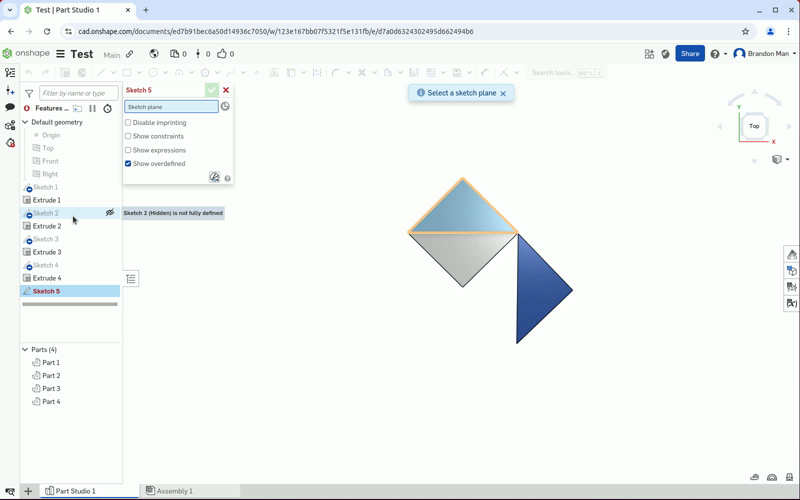
scroll(3)
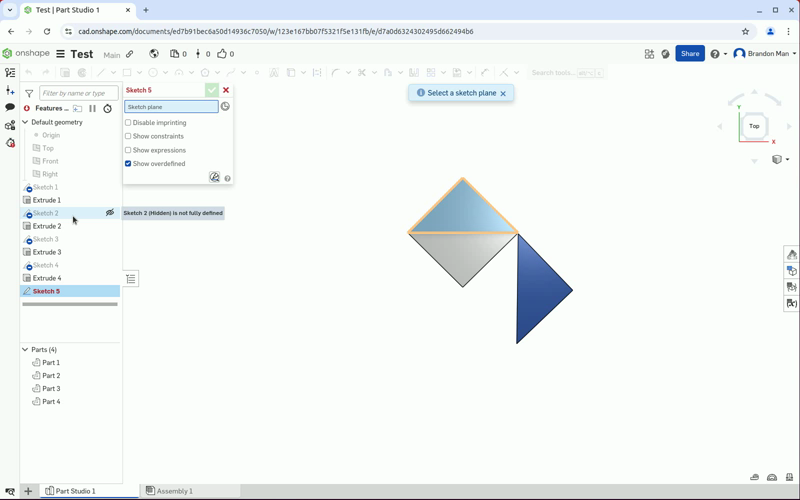
mouse_move(73, 150)
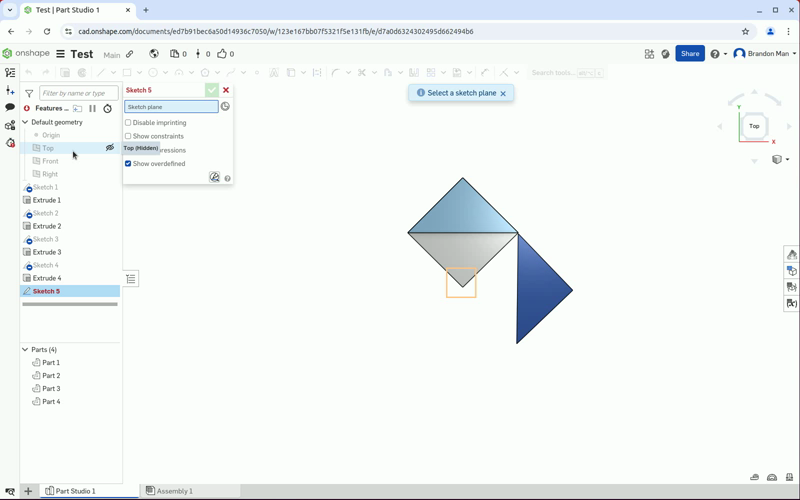
click(73, 150)
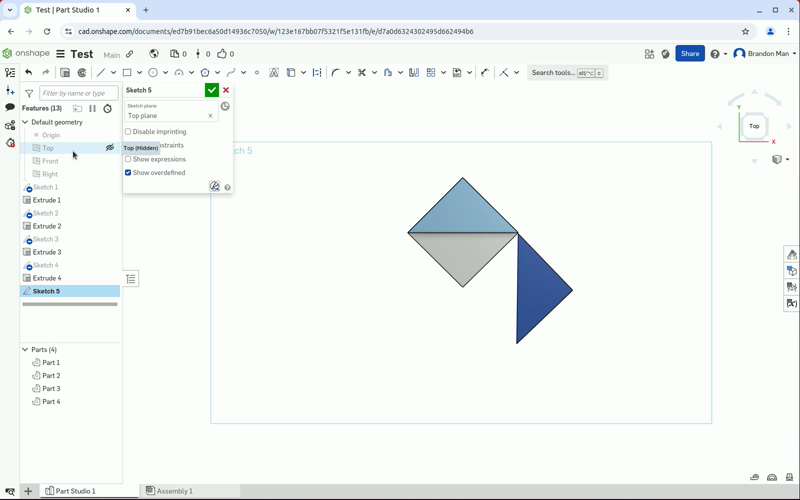
mouse_move(73, 352)
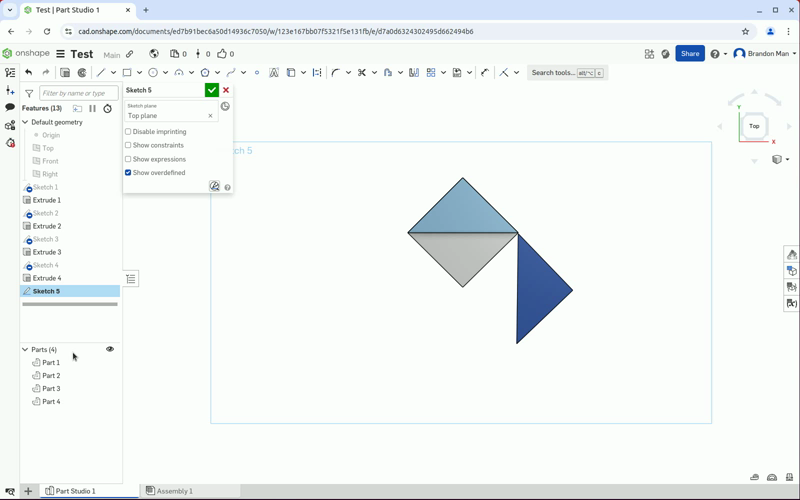
key(y)
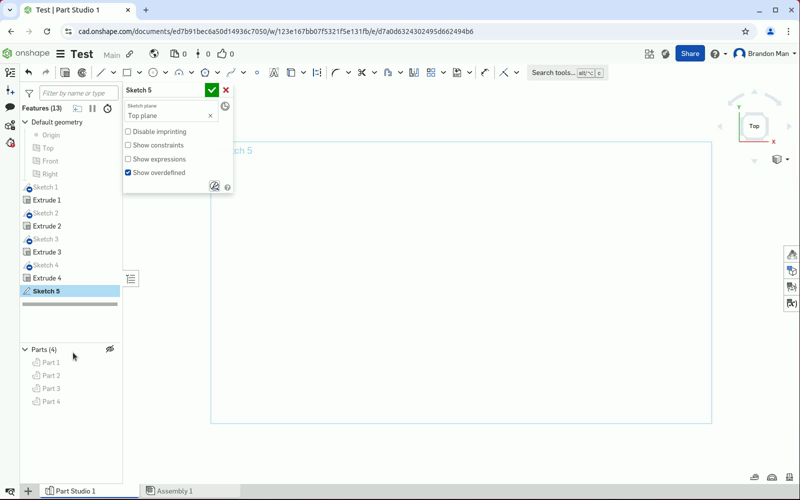
key(l)
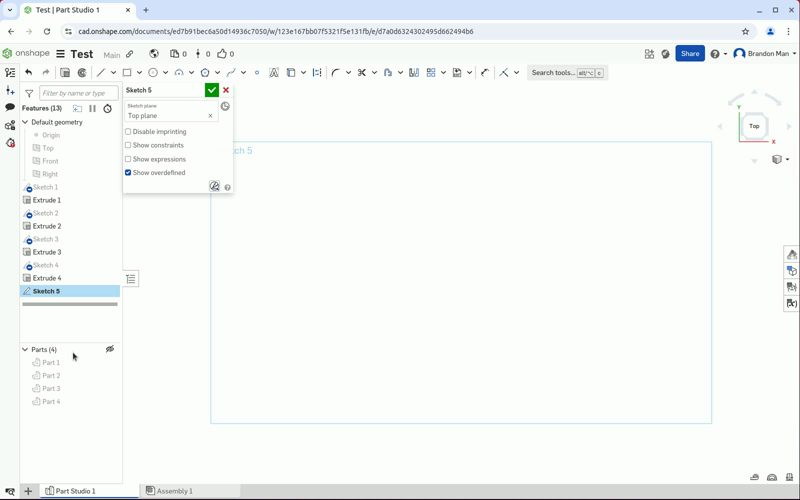
key_down(shift)
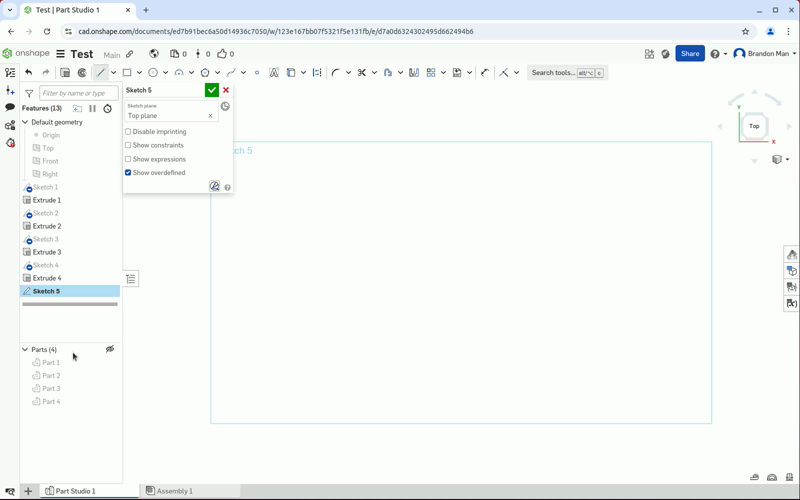
mouse_move(463, 287)
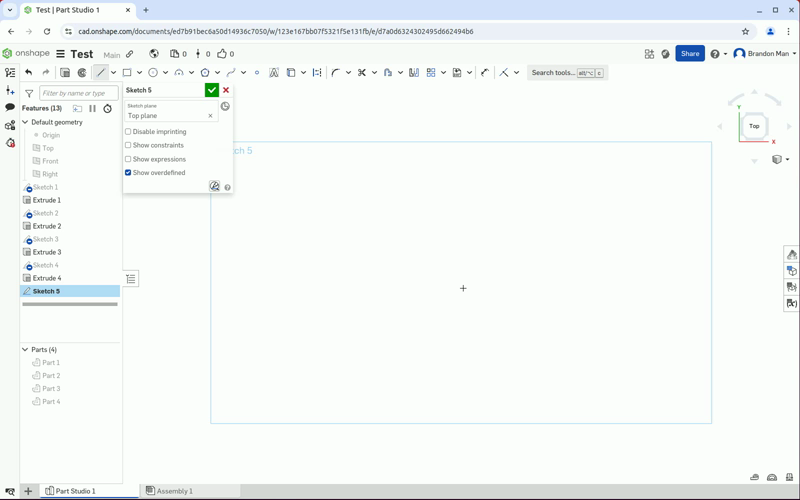
click(463, 287)
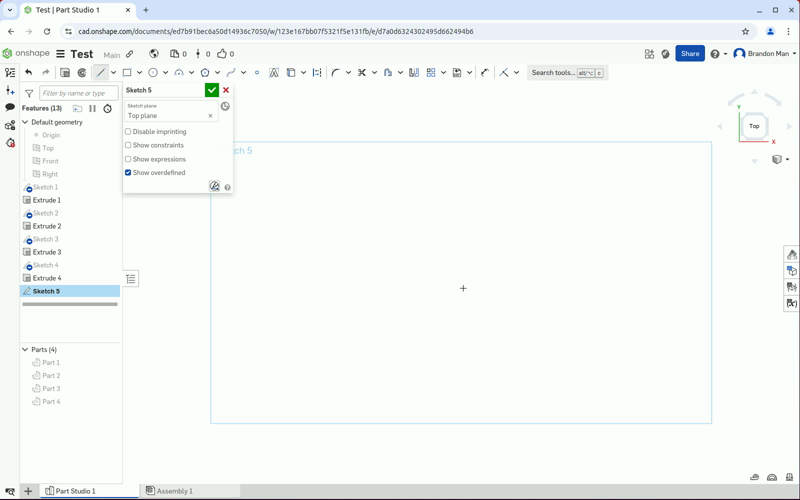
key_up(shift)
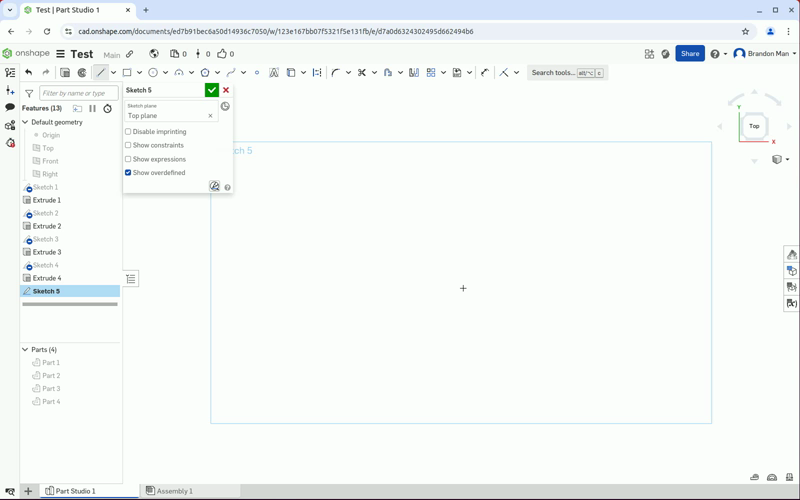
key_down(shift)
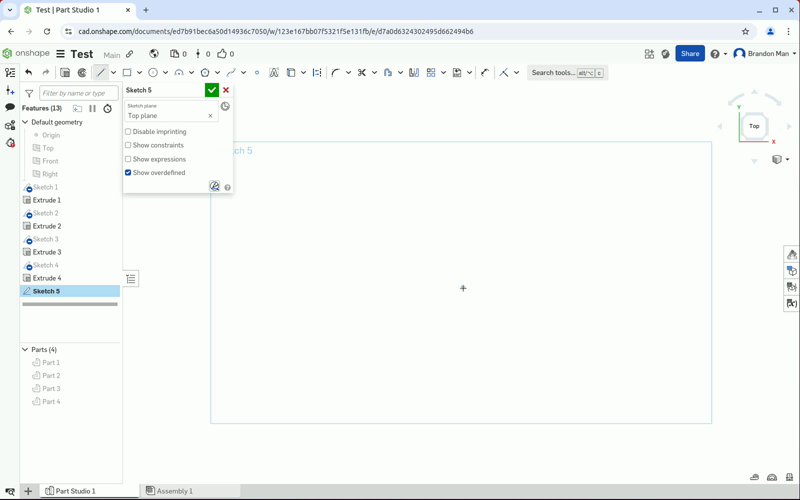
mouse_move(518, 343)
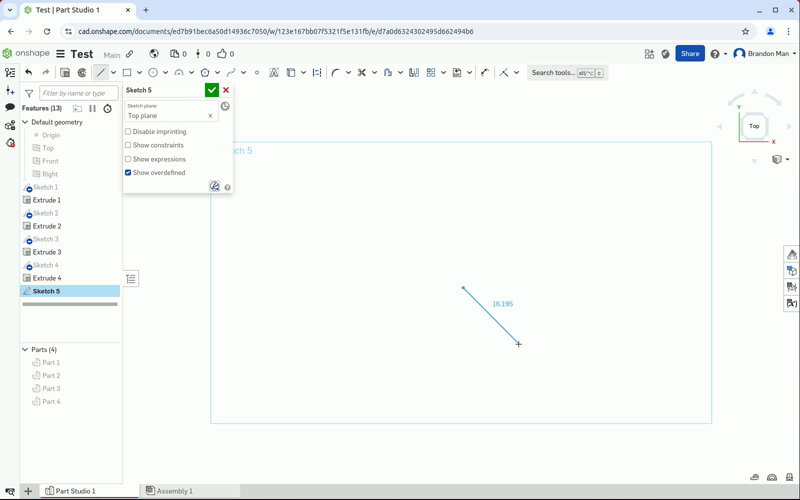
click(518, 343)
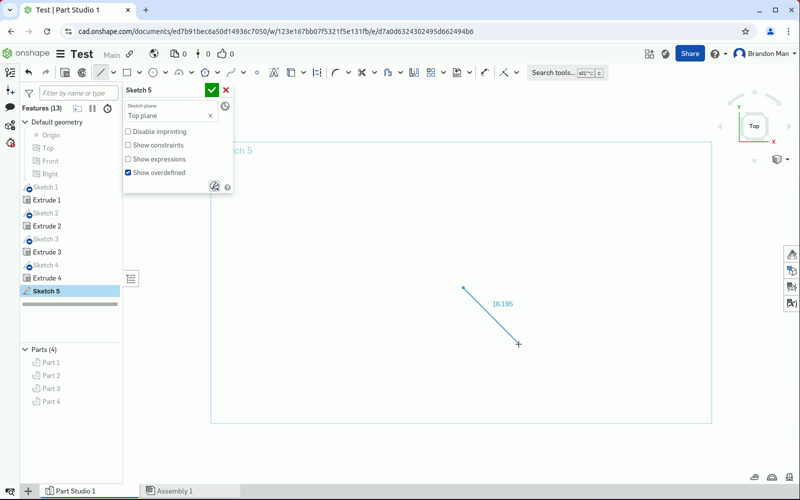
key_up(shift)
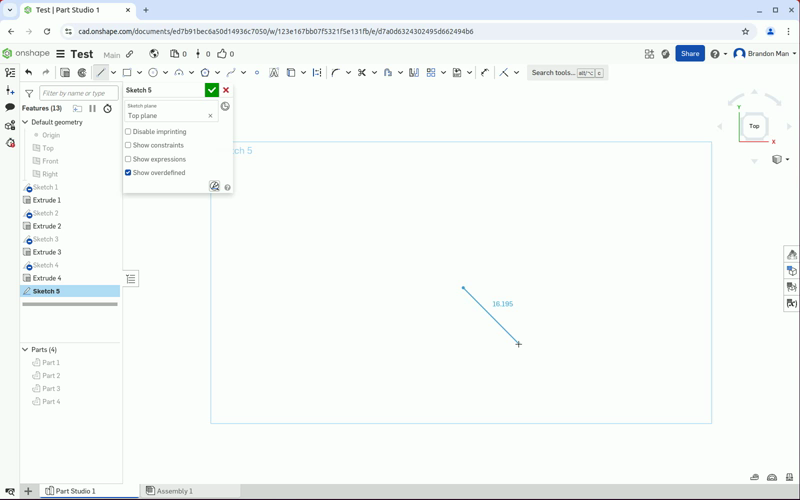
key_down(shift)
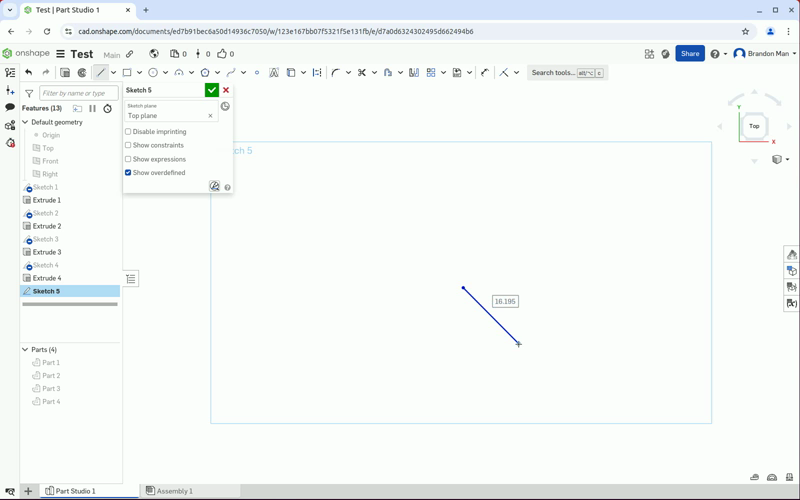
mouse_move(519, 231)
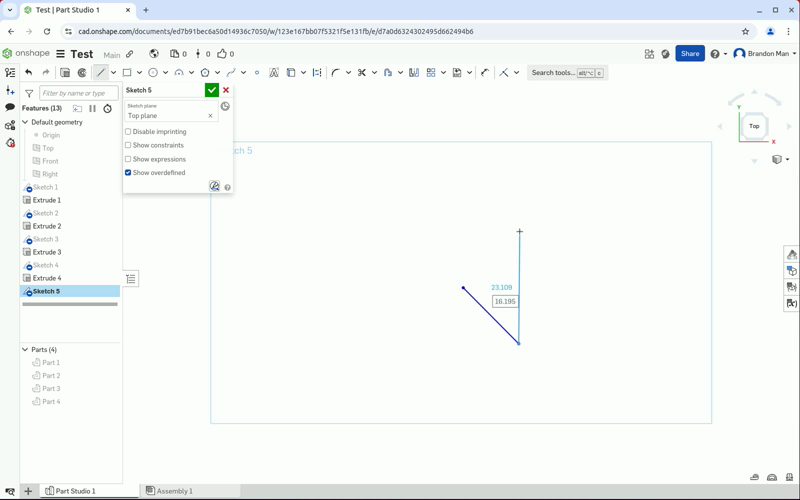
click(519, 231)
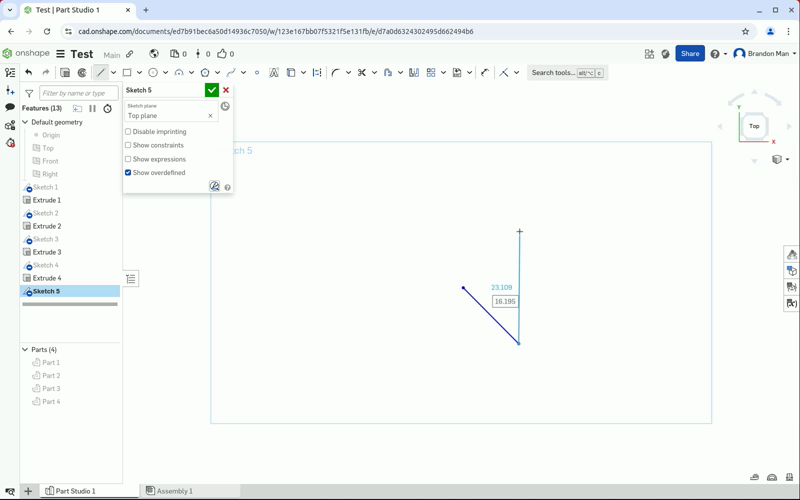
key_up(shift)
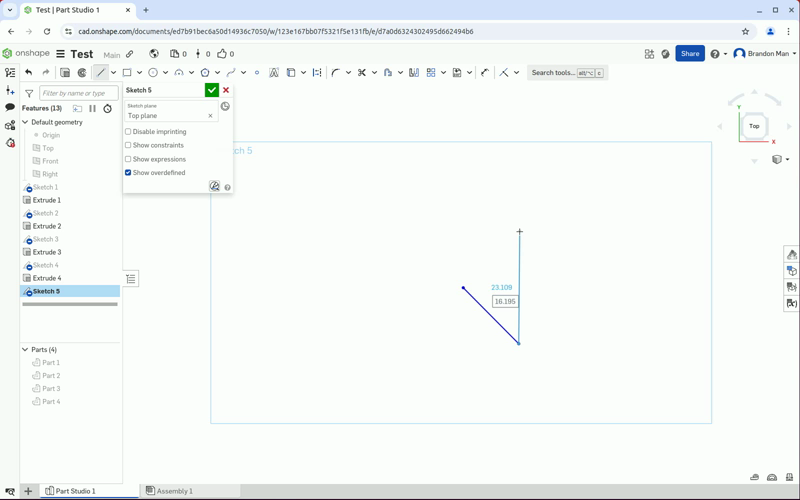
key_down(shift)
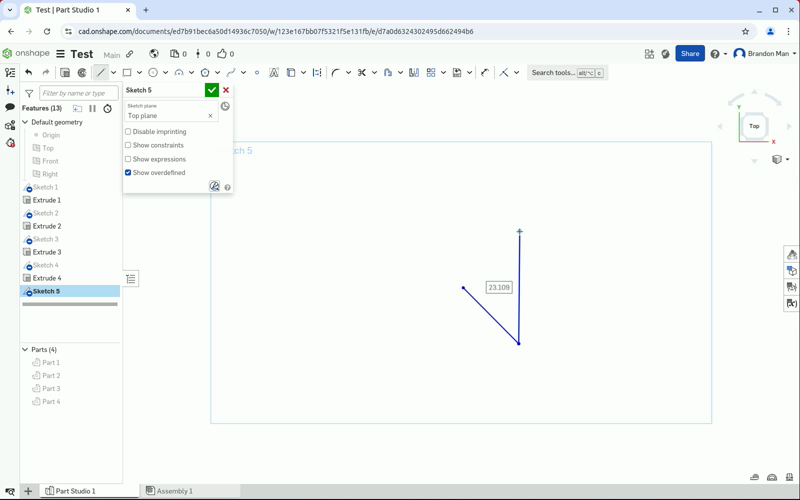
mouse_move(463, 287)
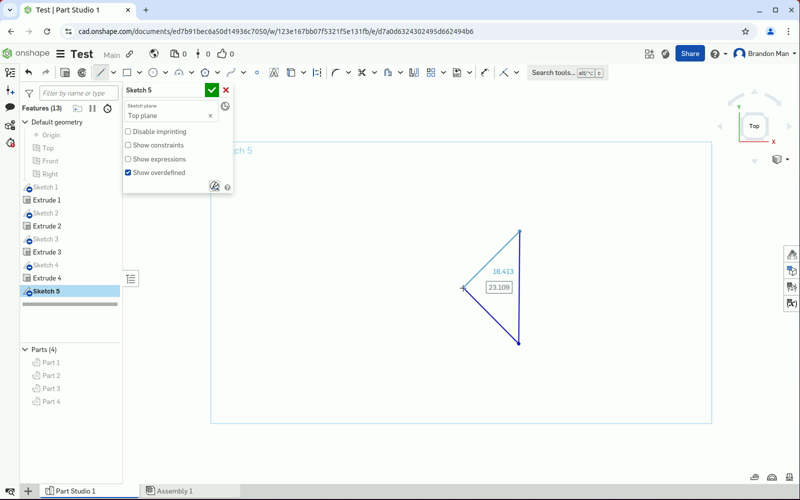
key_up(shift)
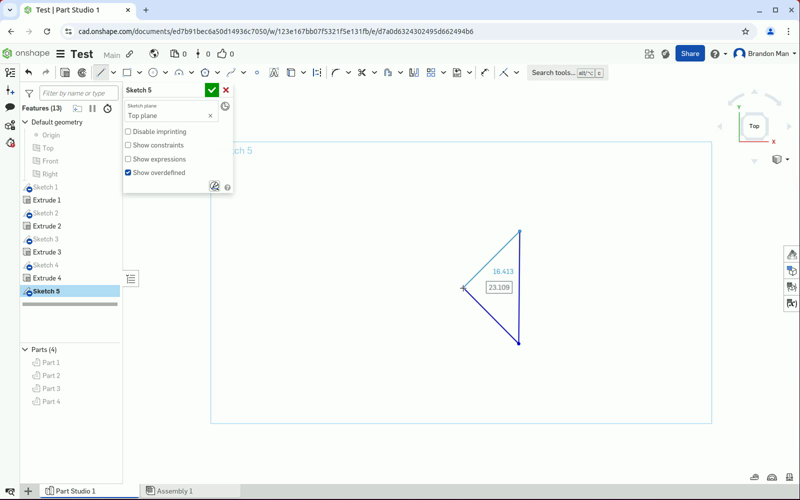
click(463, 287)
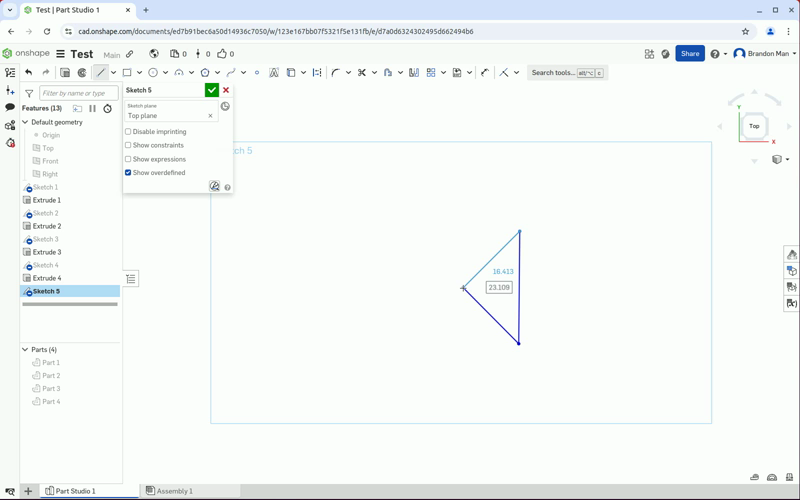
key(esc)
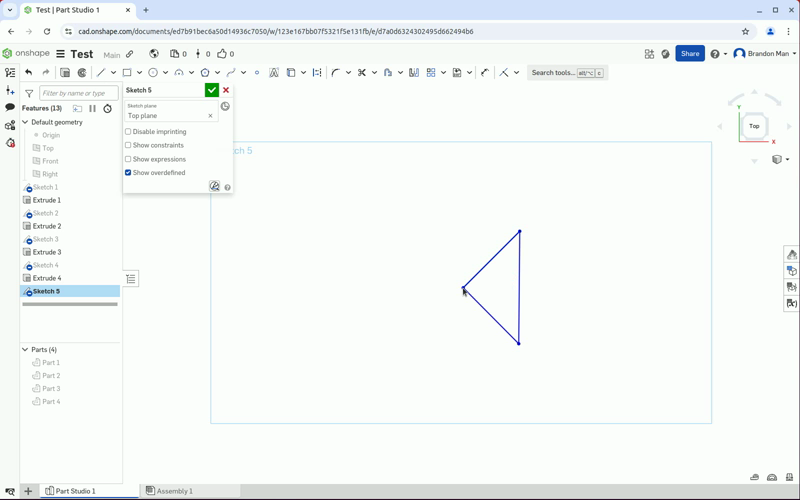
mouse_move(513, 285)
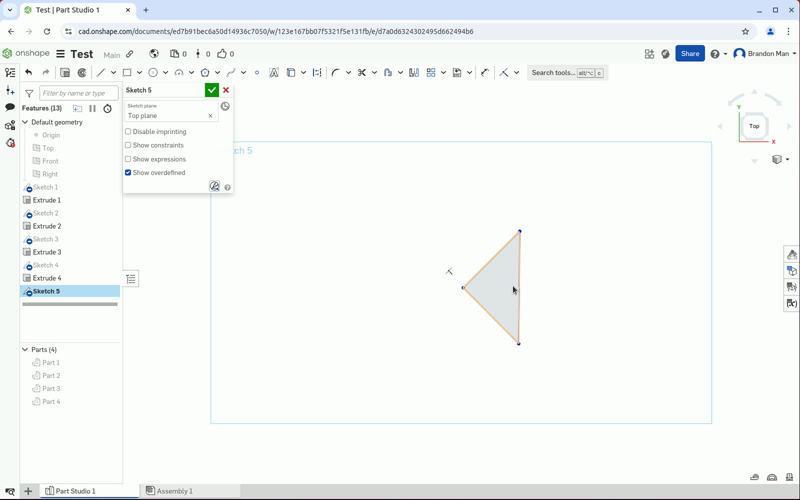
click(513, 285)
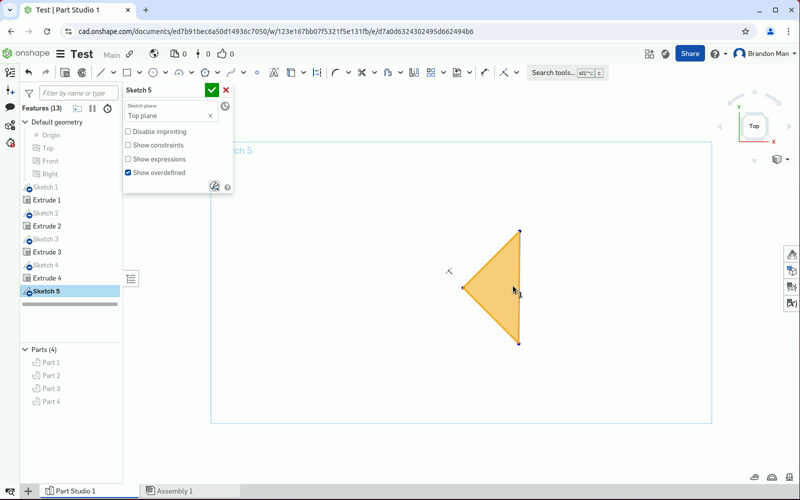
mouse_move(73, 352)
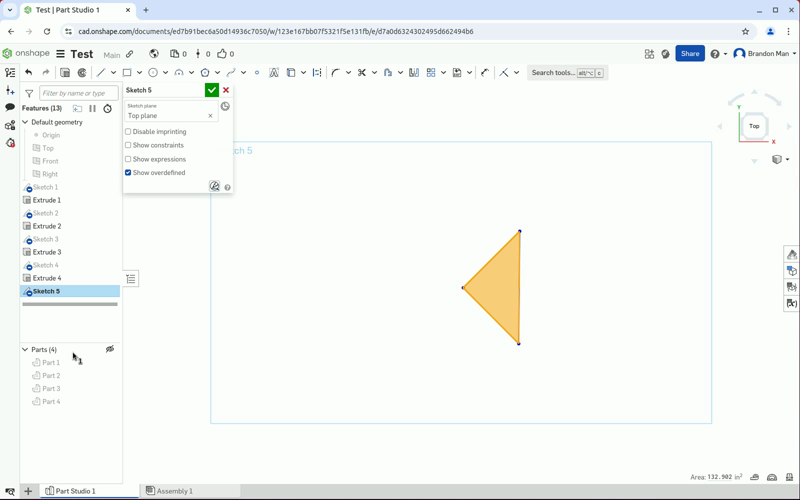
key(shift+y)
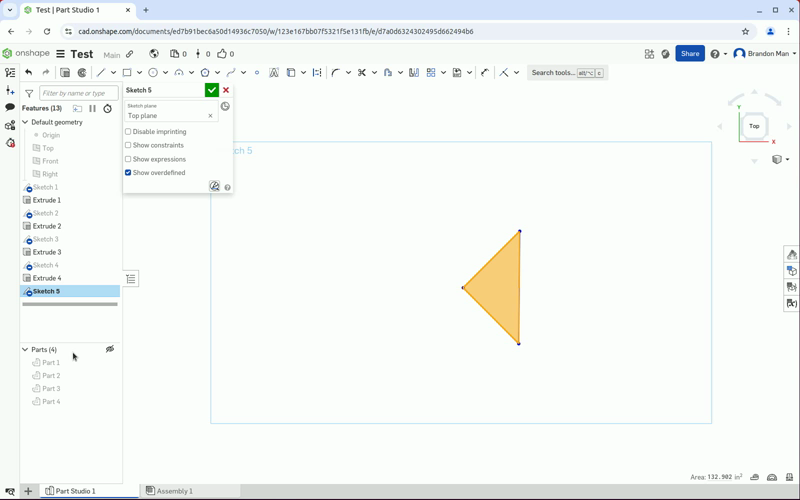
key(shift+e)
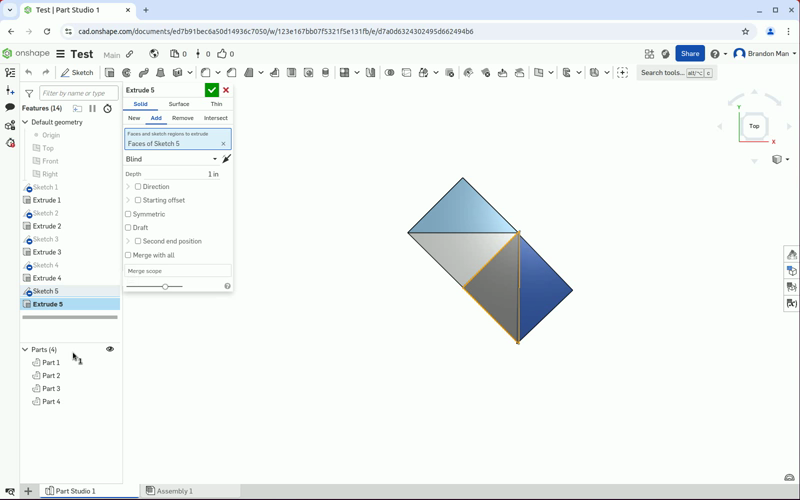
mouse_move(143, 106)
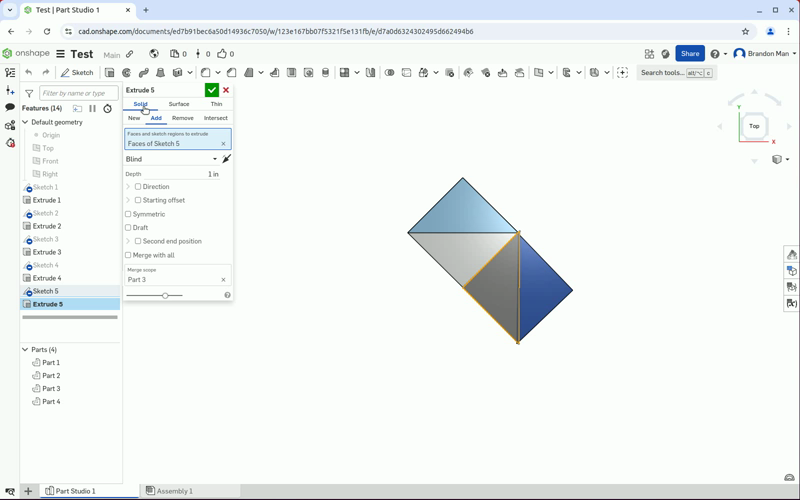
click(143, 106)
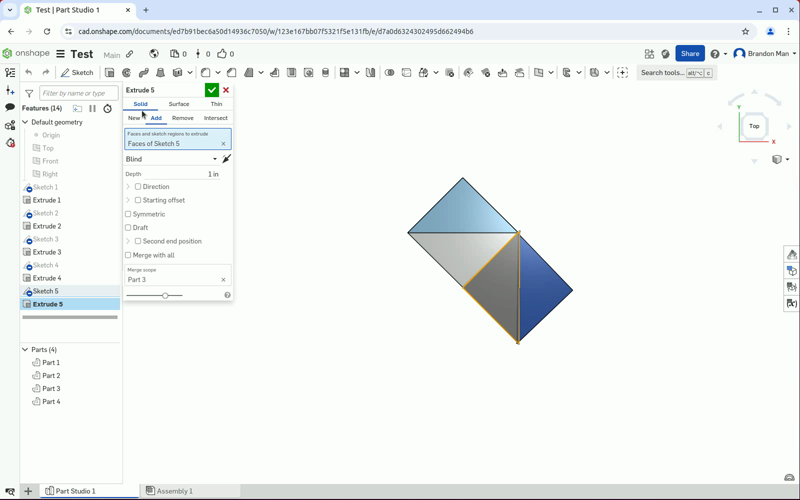
mouse_move(137, 120)
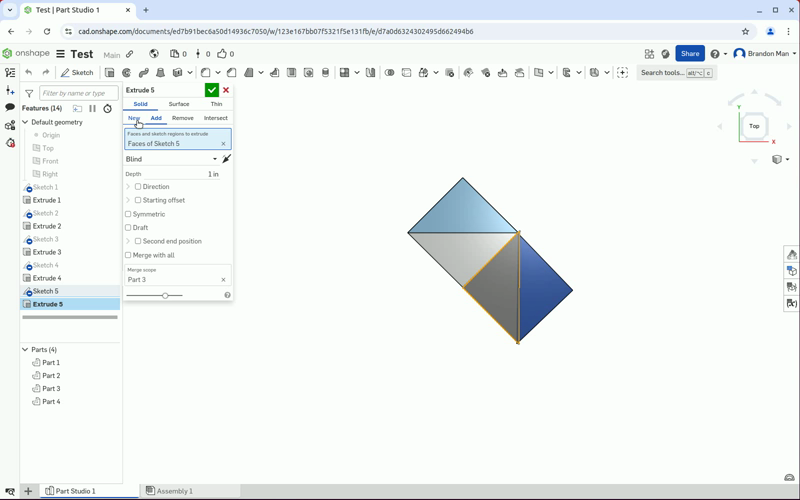
click(137, 120)
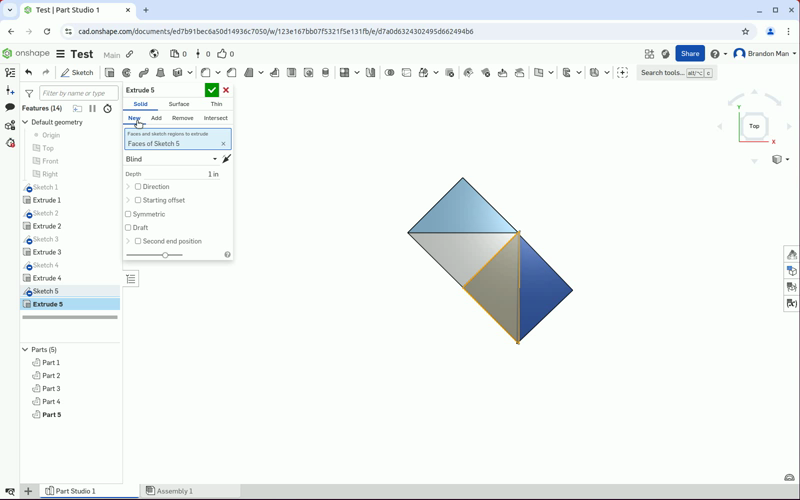
key(tab, 4)
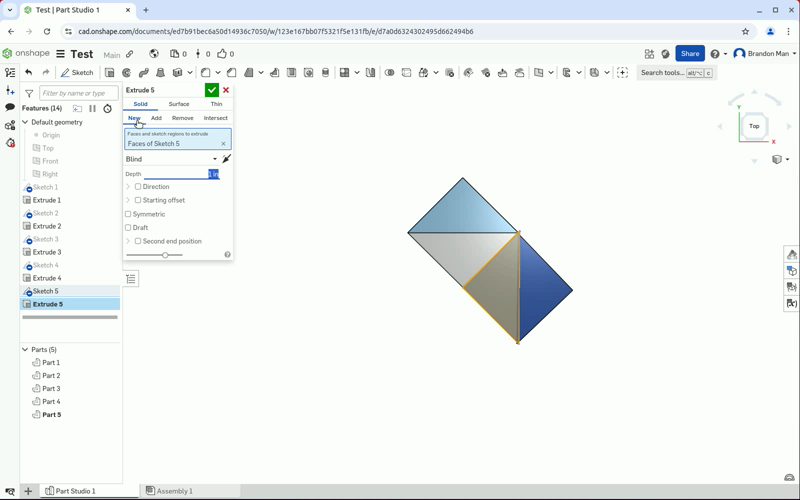
text(0.963)
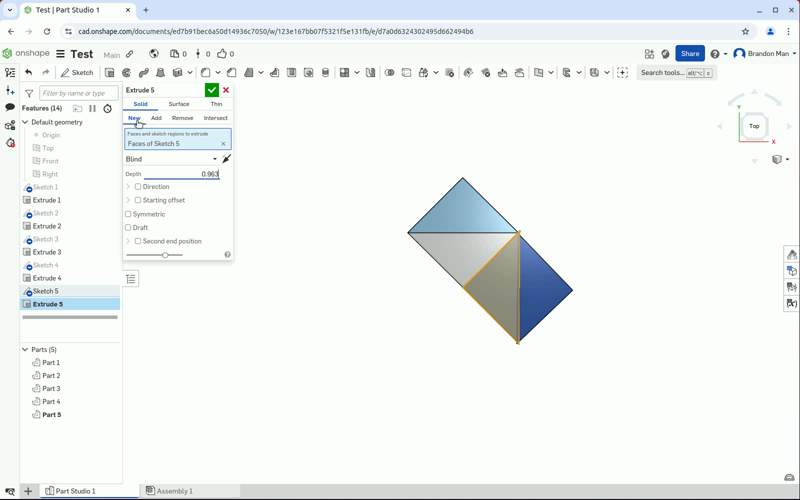
key(enter)
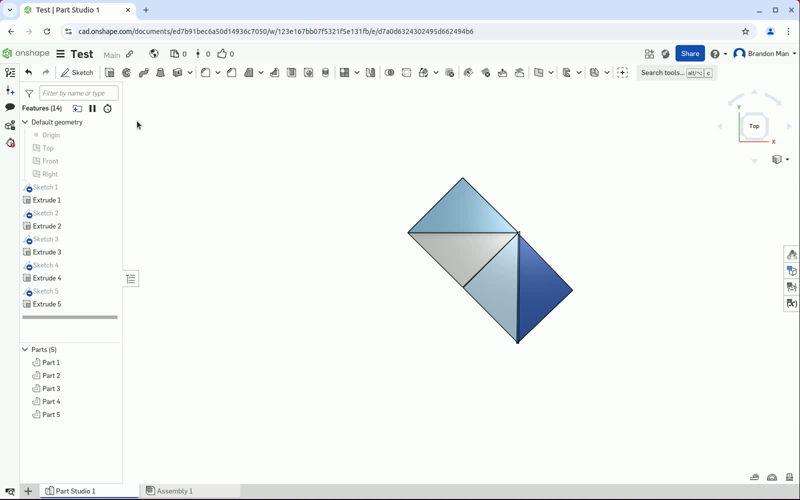
key(shift+h)
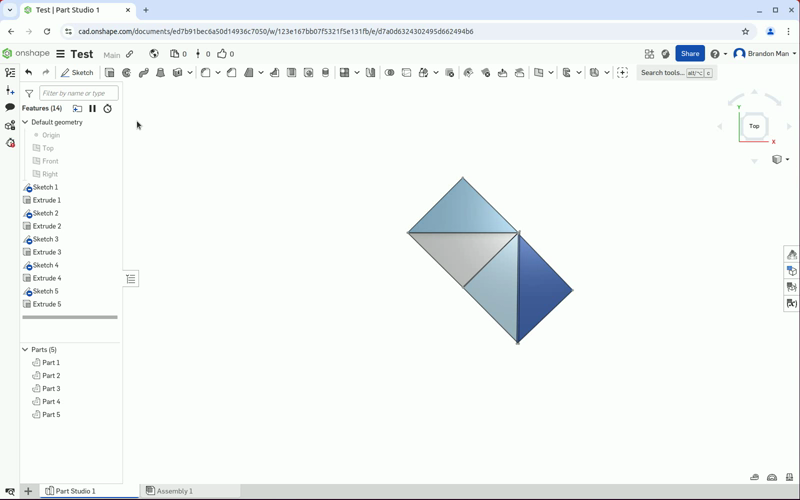
key(shift+h)
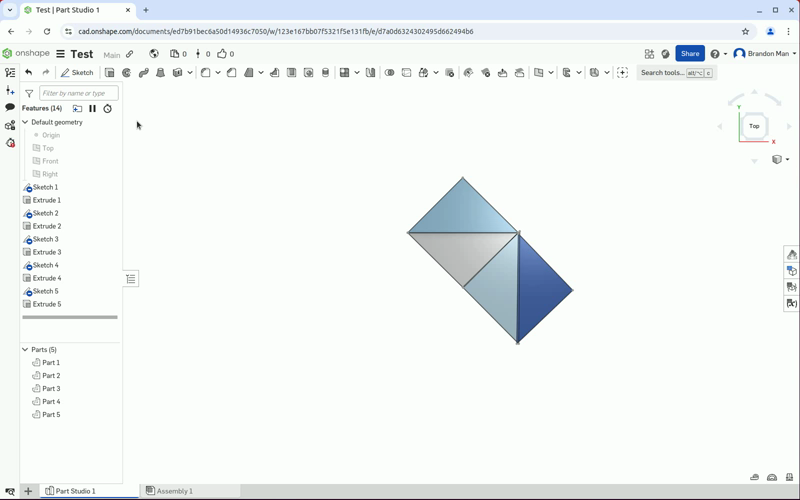
key(shift+7)
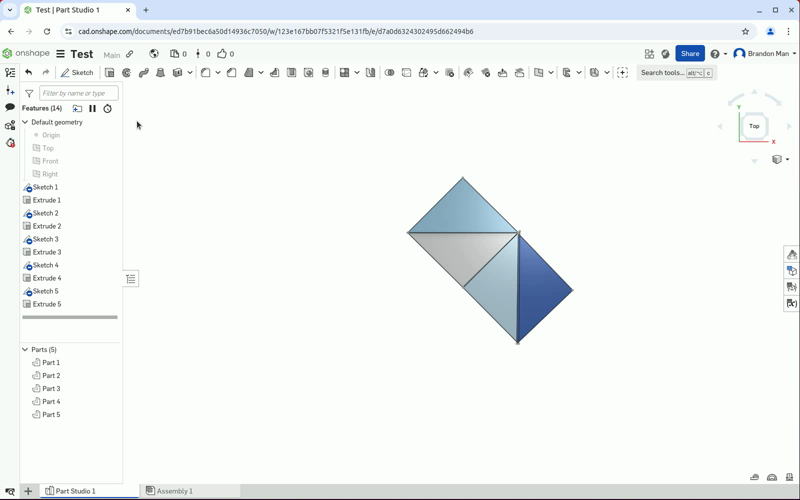
key(up, 3)
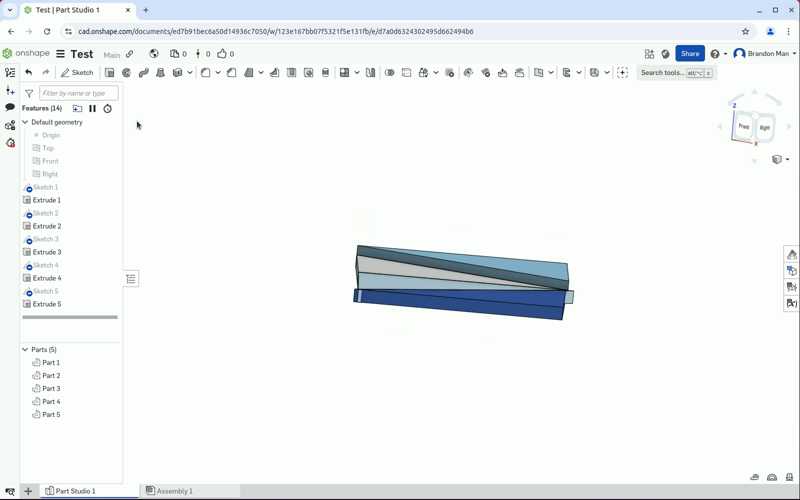
key(left, 3)
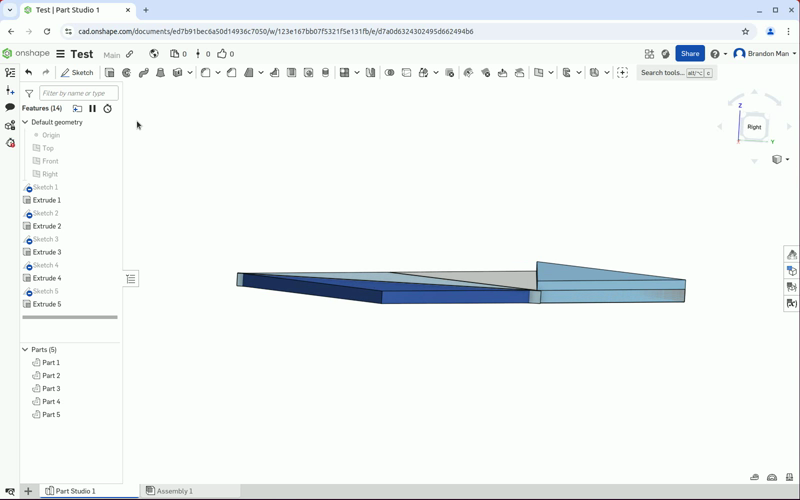
key(right, 3)
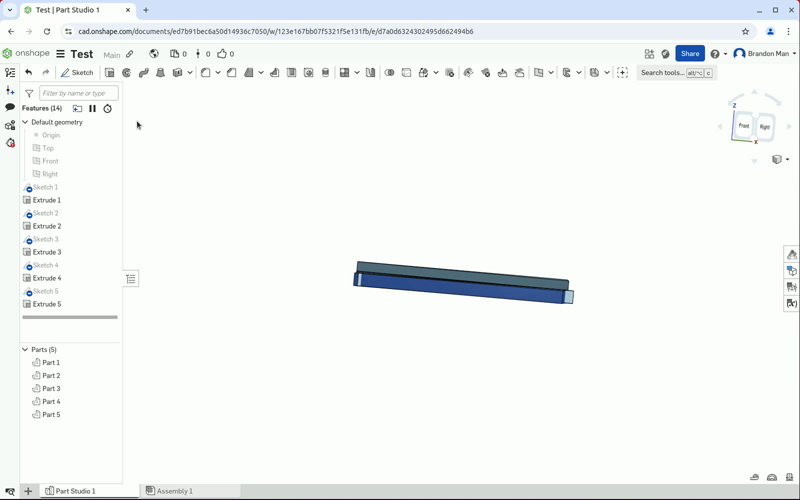
key(down, 3)
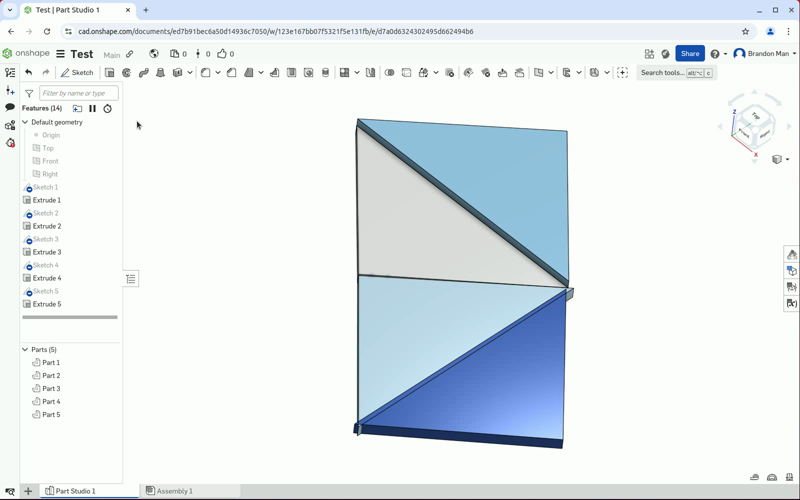
mouse_move(73, 189)
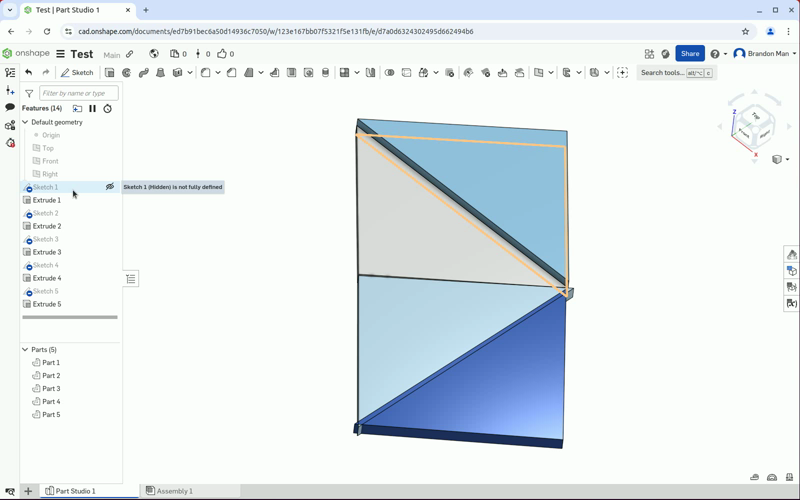
click(73, 189)